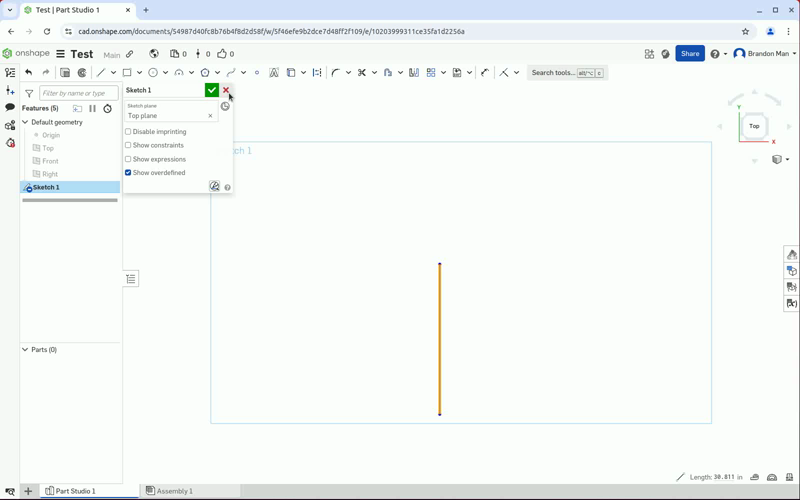
key(shift+h)
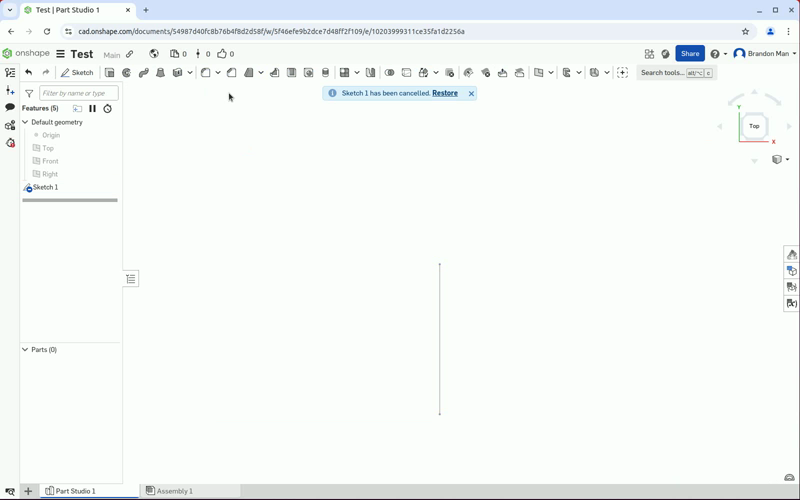
key(shift+s)
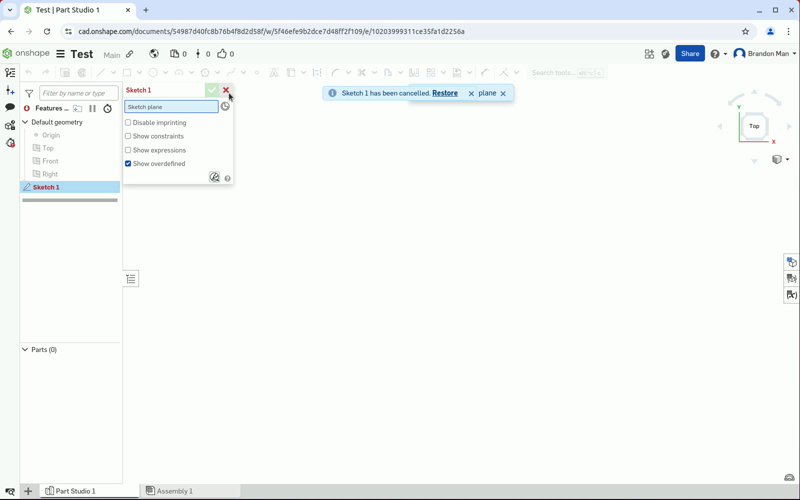
mouse_move(73, 150)
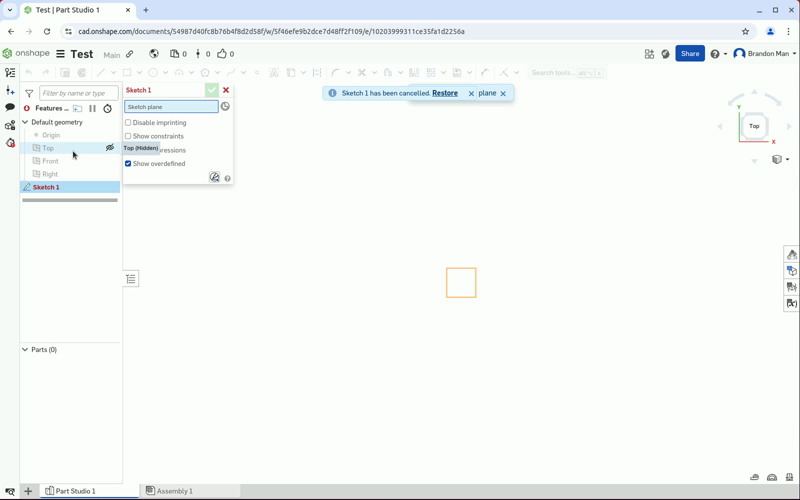
click(73, 150)
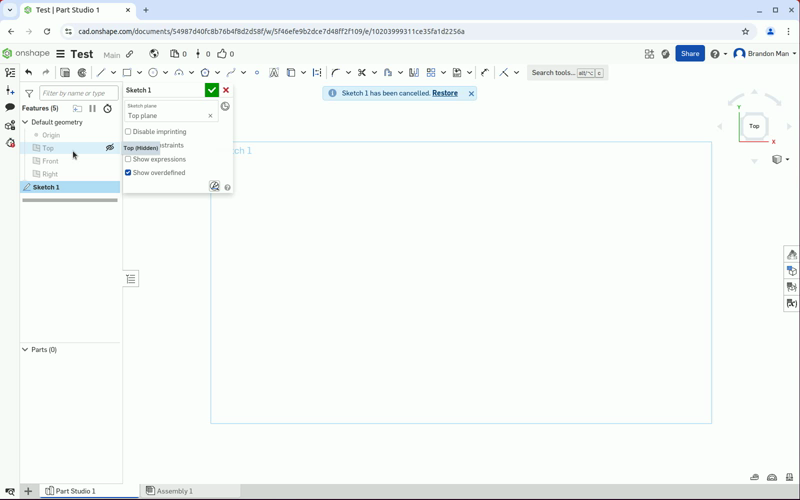
mouse_move(73, 352)
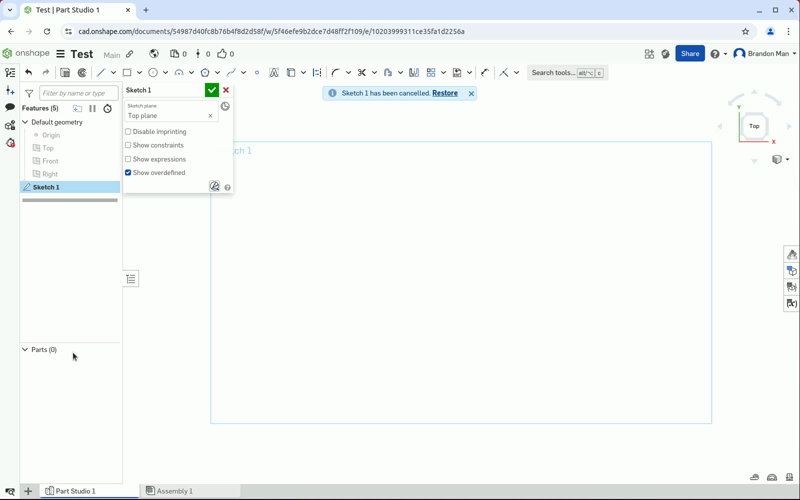
key(y)
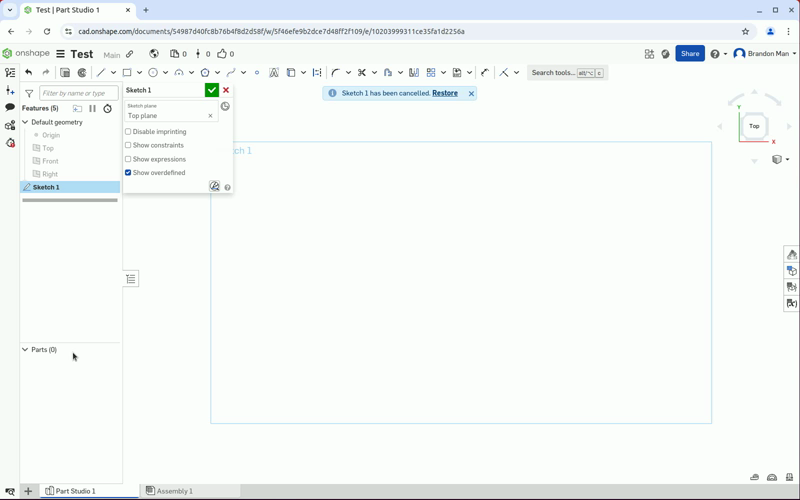
key(l)
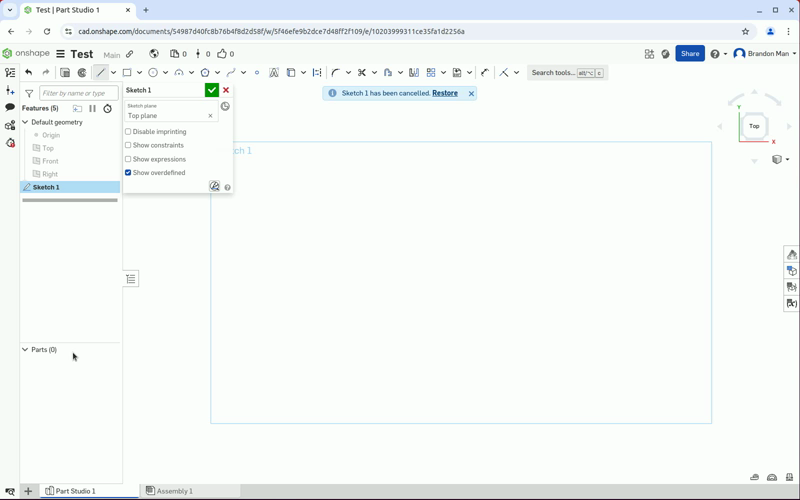
key_down(shift)
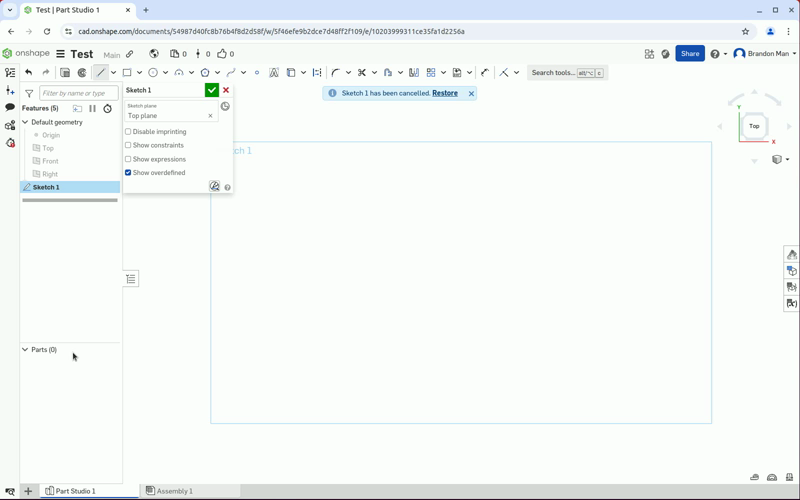
mouse_move(348, 282)
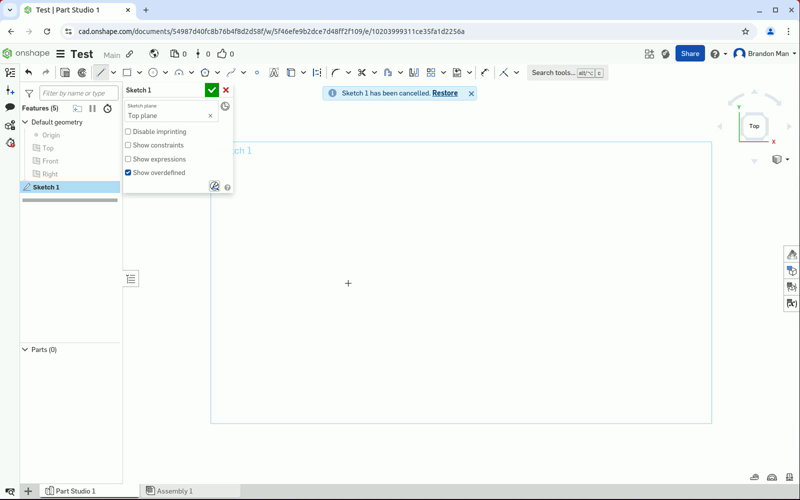
click(348, 282)
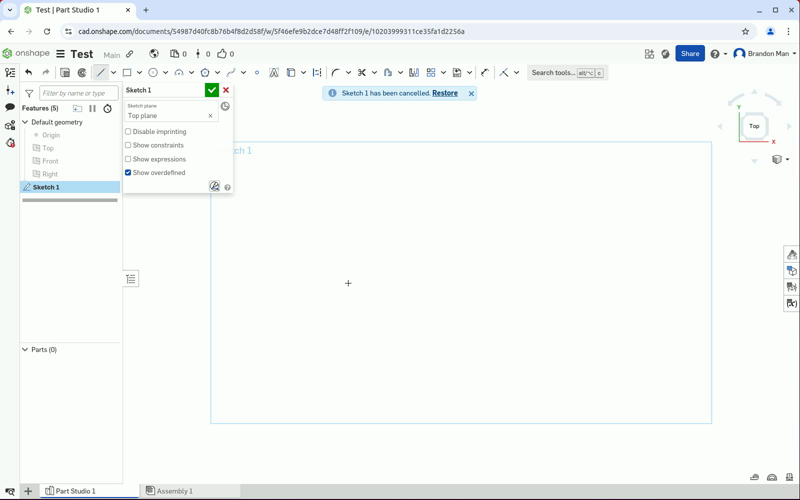
key_up(shift)
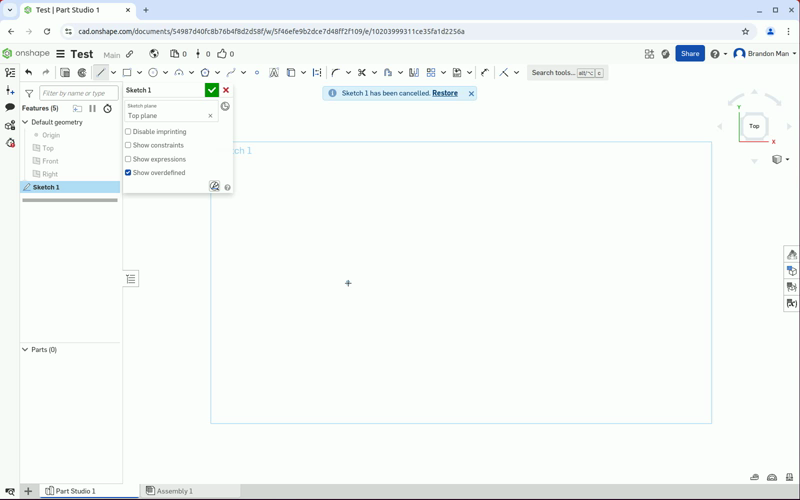
key_down(shift)
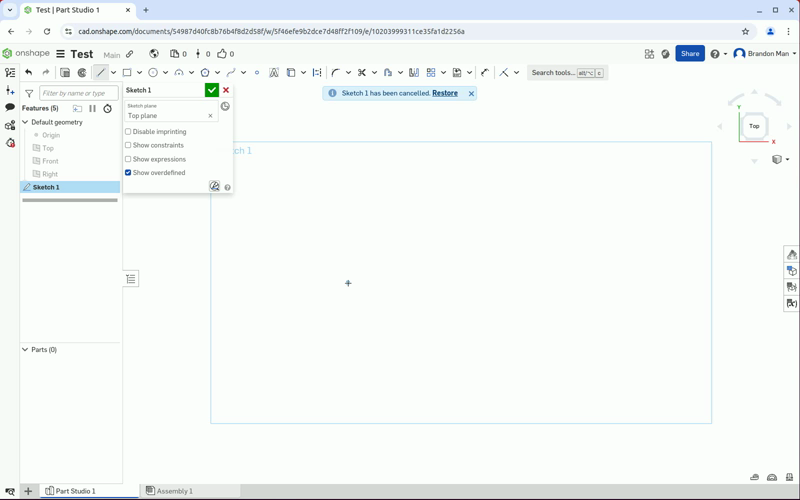
mouse_move(460, 282)
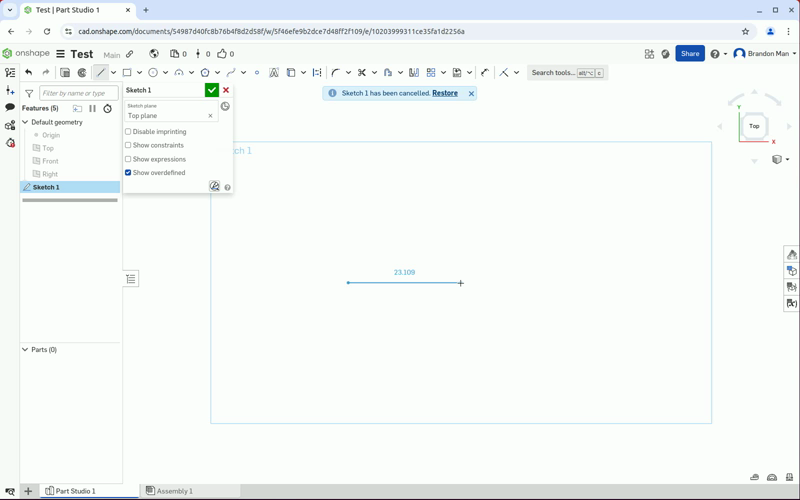
click(460, 282)
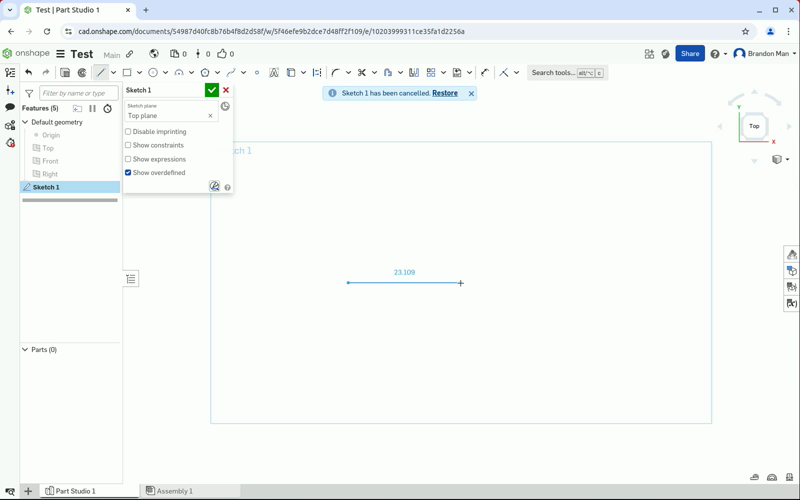
key_up(shift)
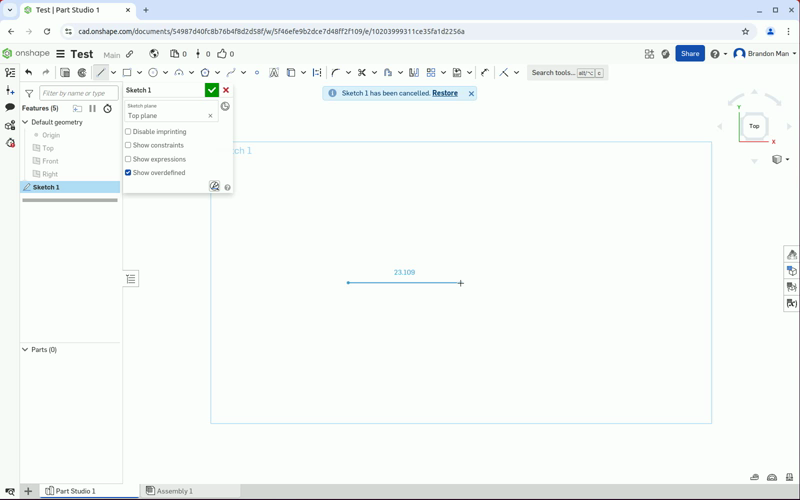
key_down(shift)
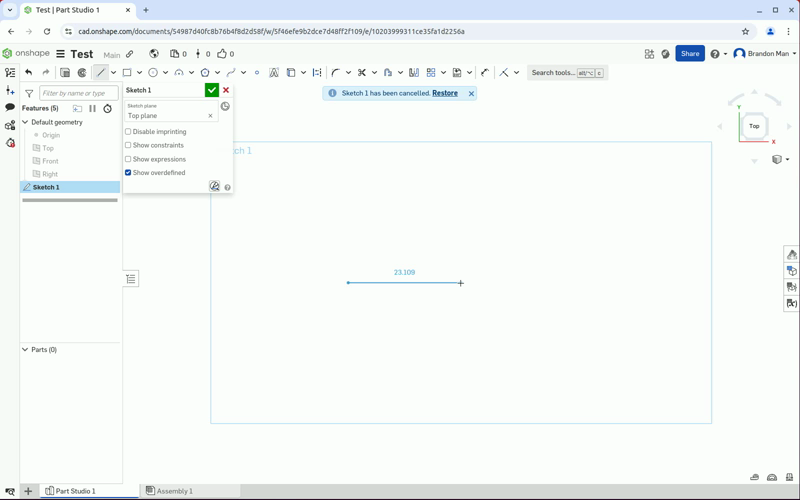
mouse_move(460, 204)
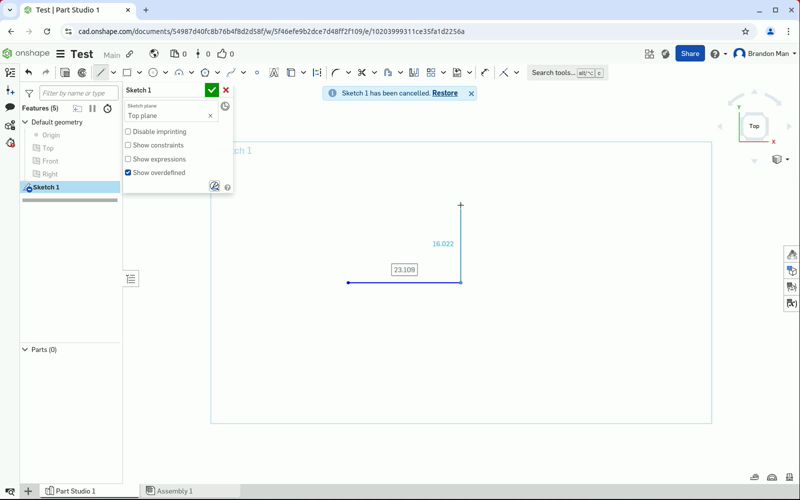
click(460, 204)
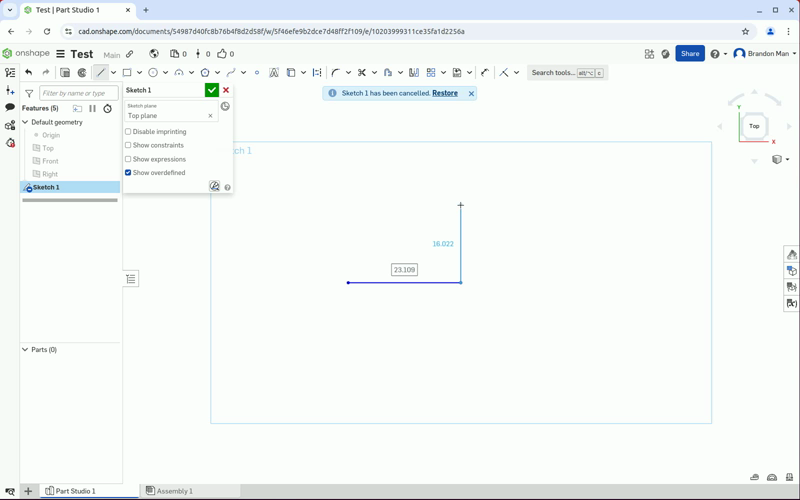
key_up(shift)
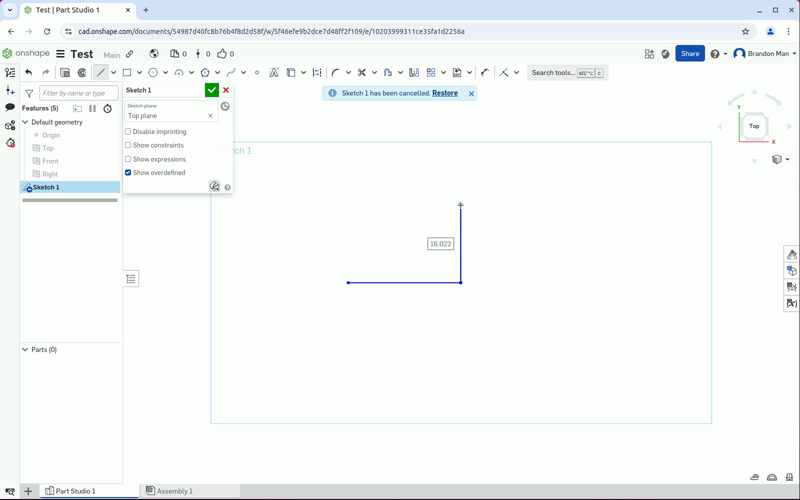
key_down(shift)
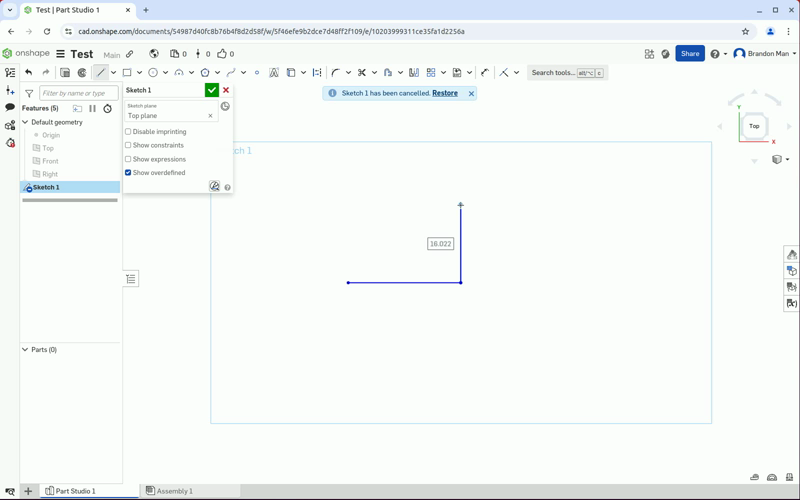
mouse_move(348, 204)
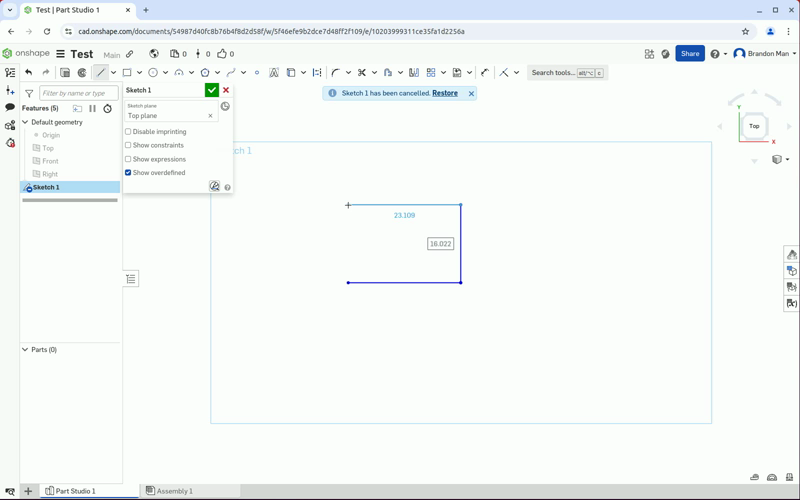
click(348, 204)
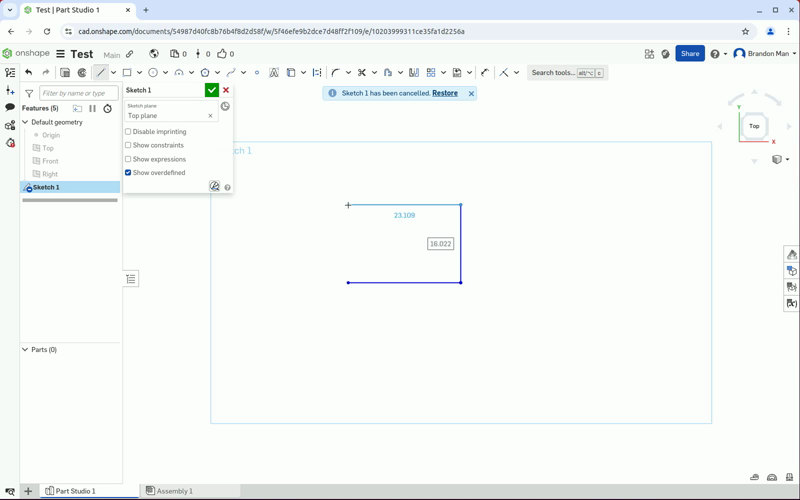
key_up(shift)
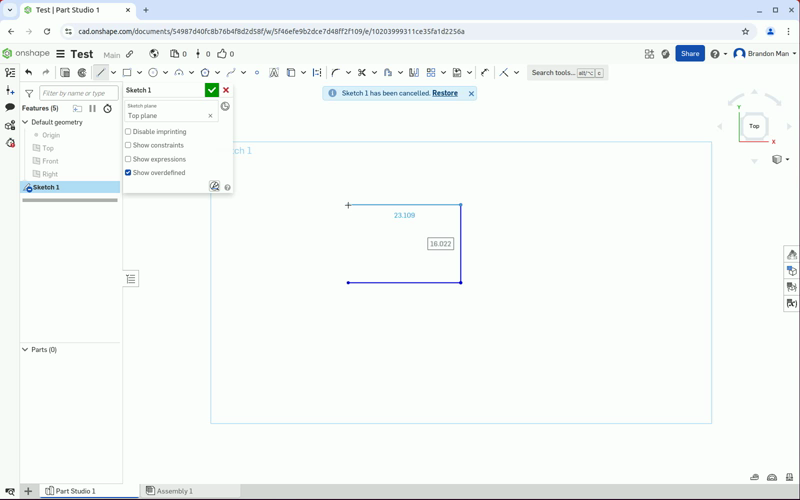
key_down(shift)
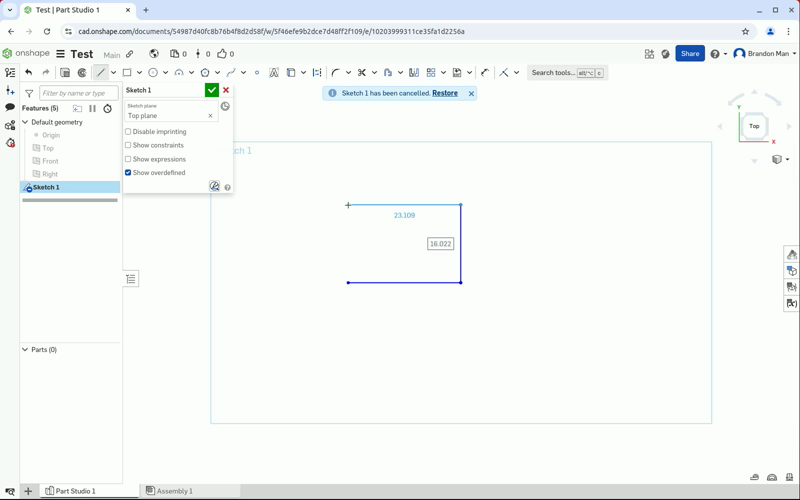
mouse_move(348, 282)
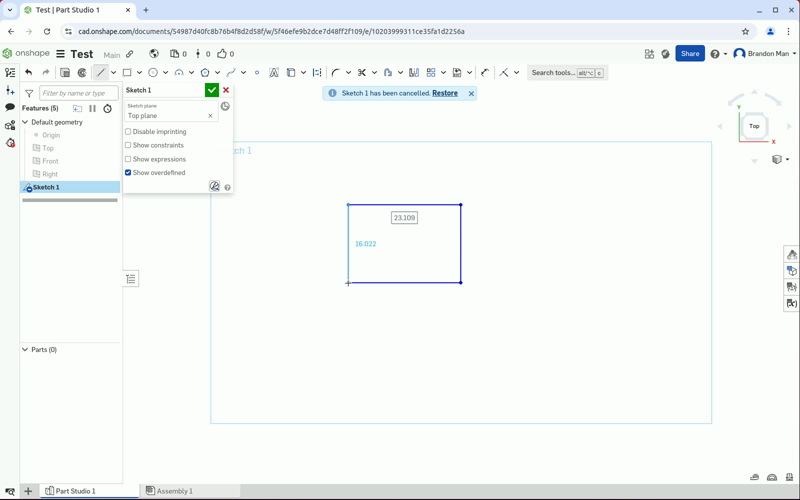
key_up(shift)
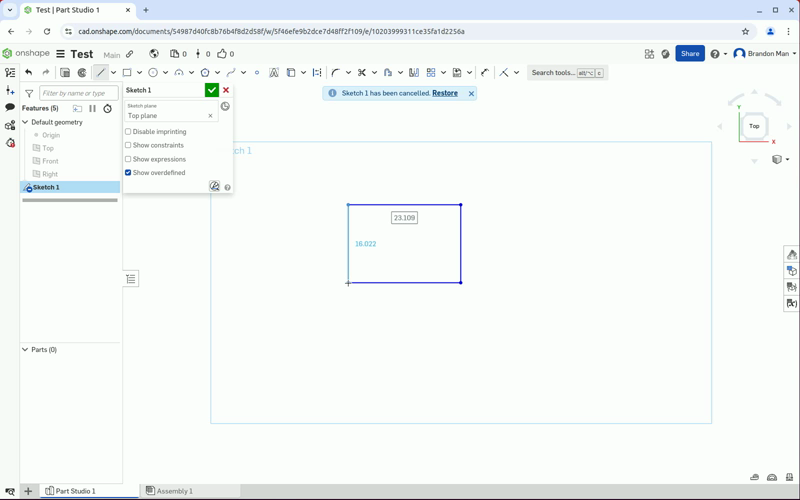
click(348, 282)
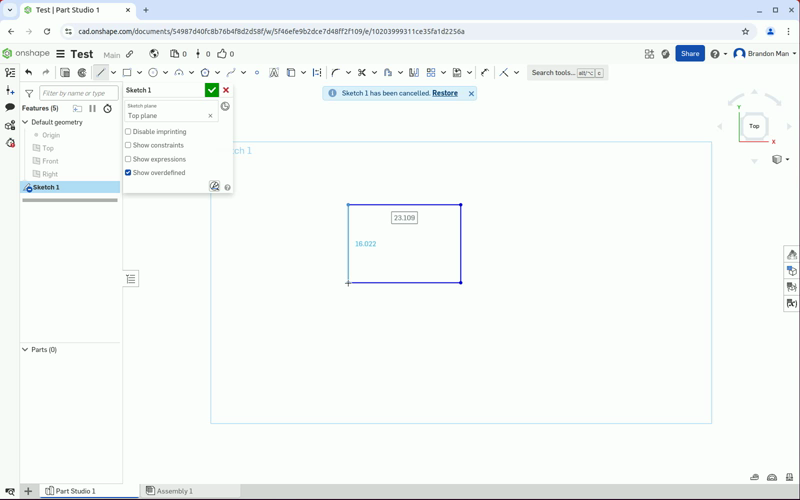
key(esc)
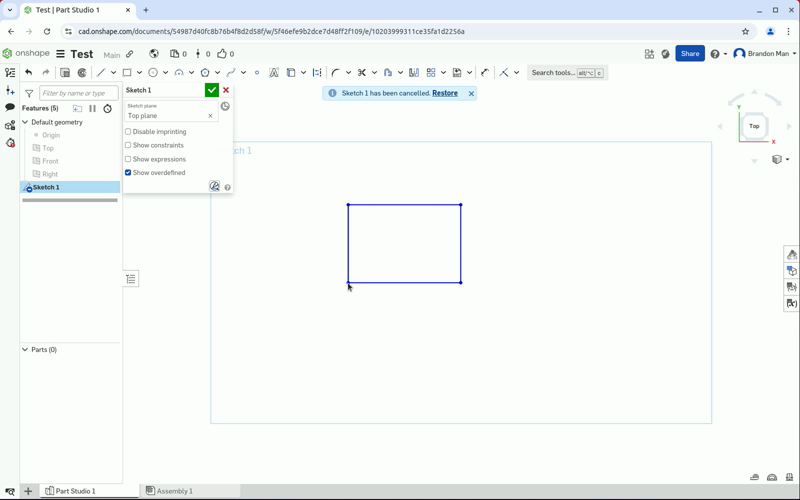
mouse_move(391, 237)
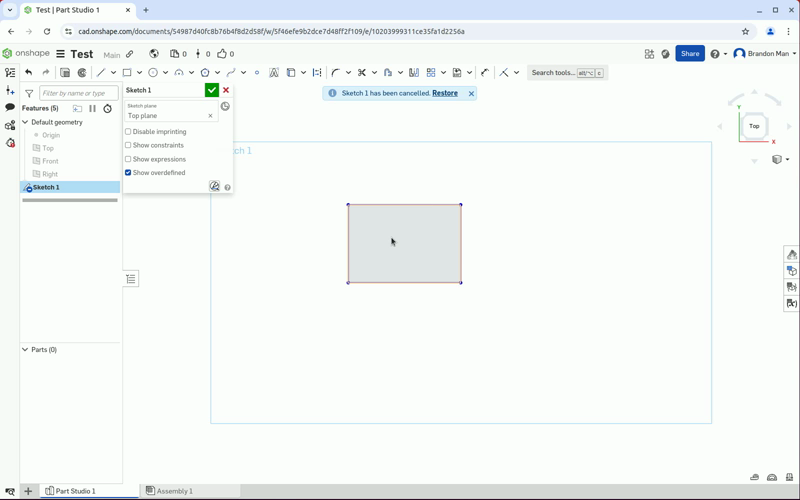
click(391, 237)
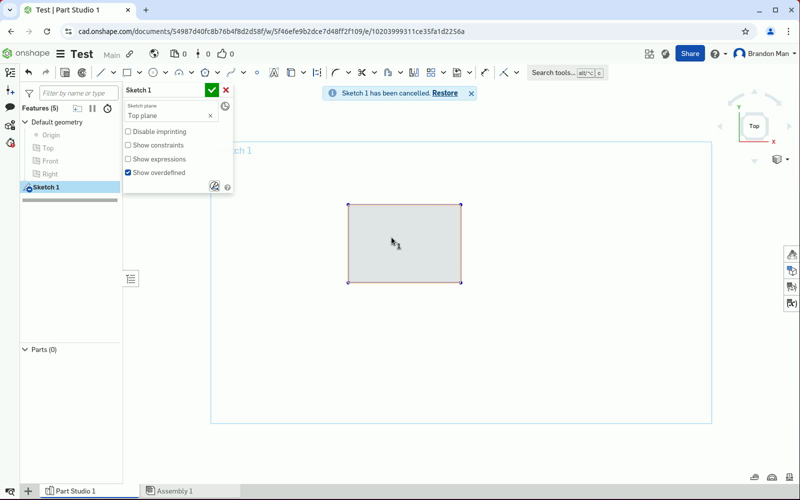
mouse_move(73, 352)
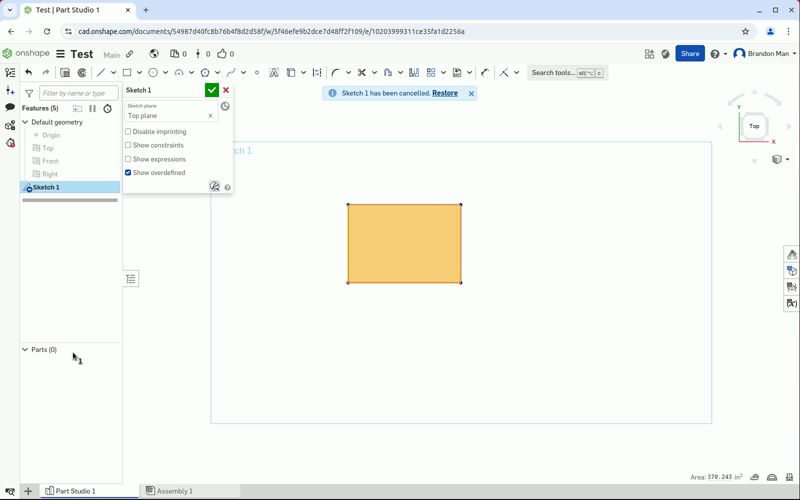
key(shift+y)
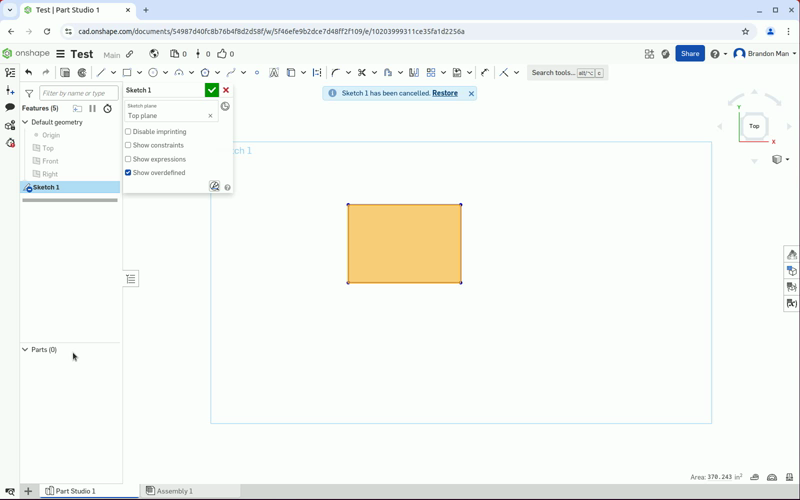
key(shift+e)
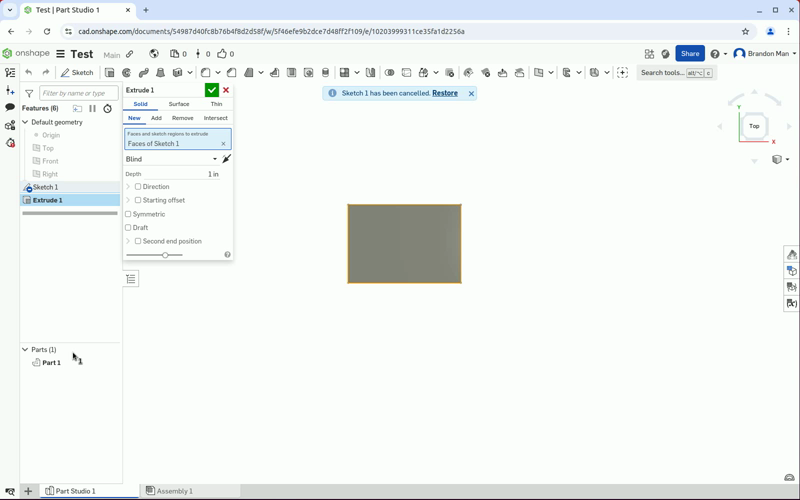
mouse_move(143, 106)
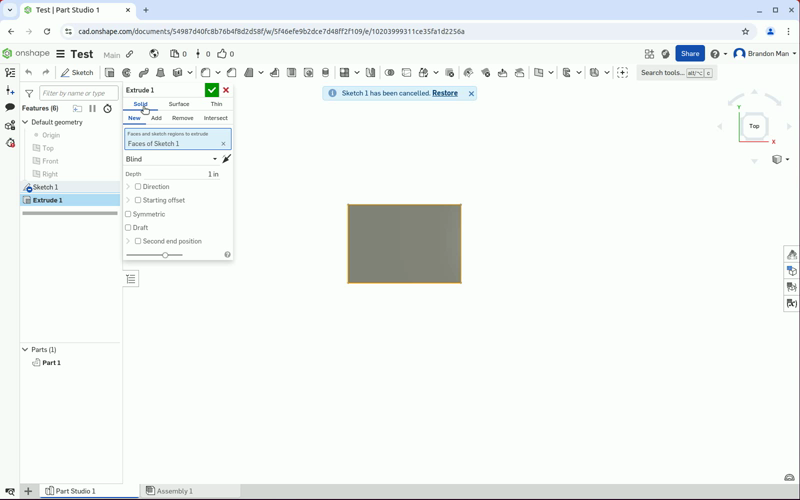
click(143, 106)
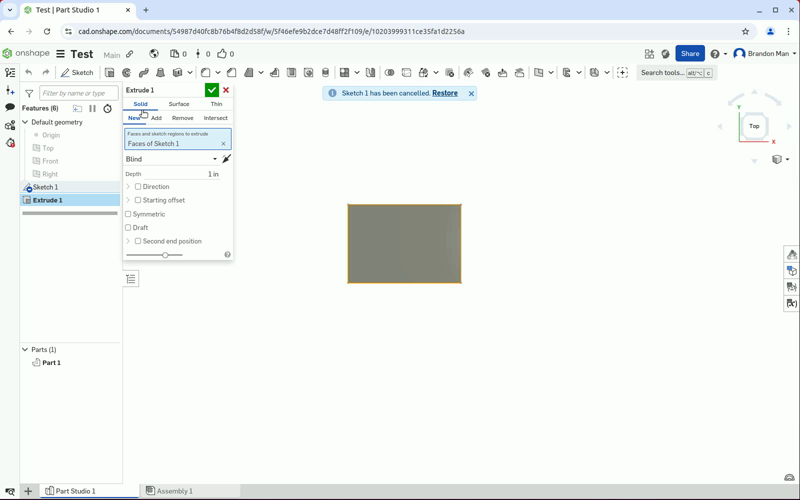
mouse_move(137, 120)
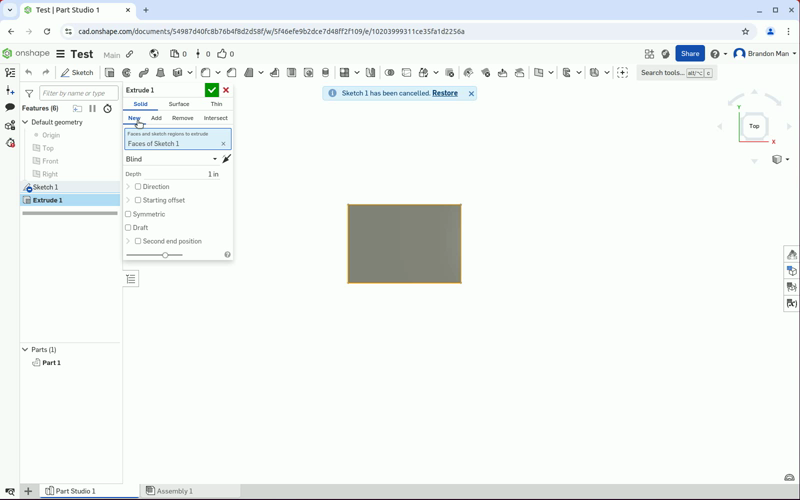
click(137, 120)
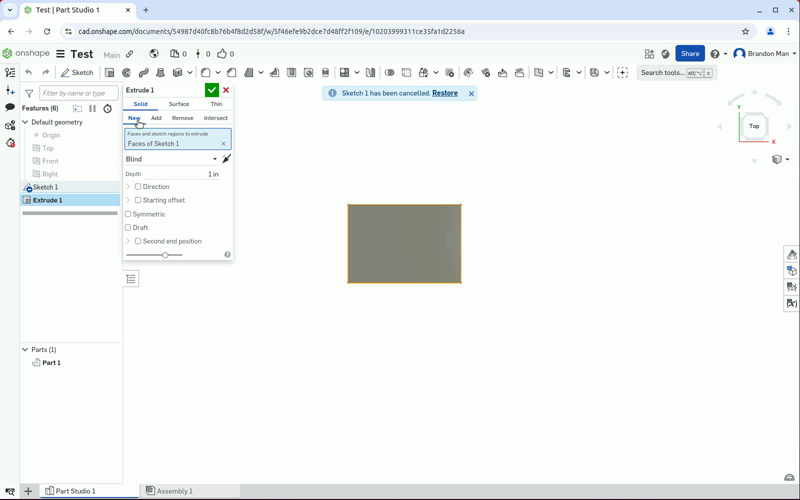
key(tab, 4)
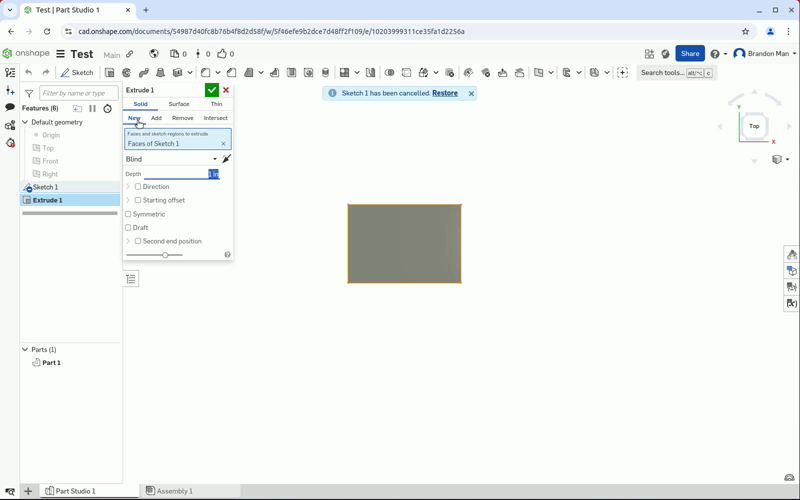
text(5.777)
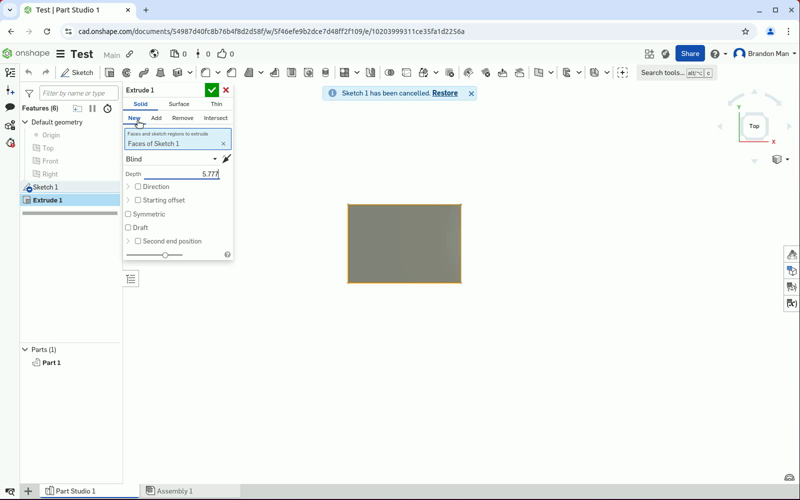
key(enter)
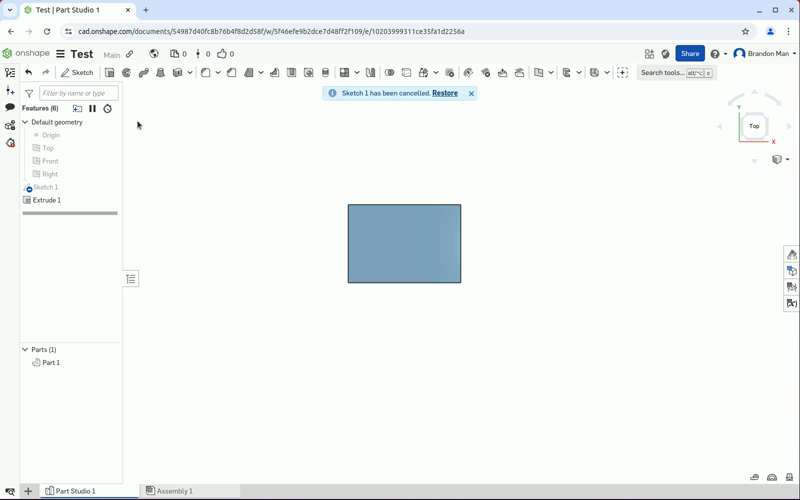
key(shift+h)
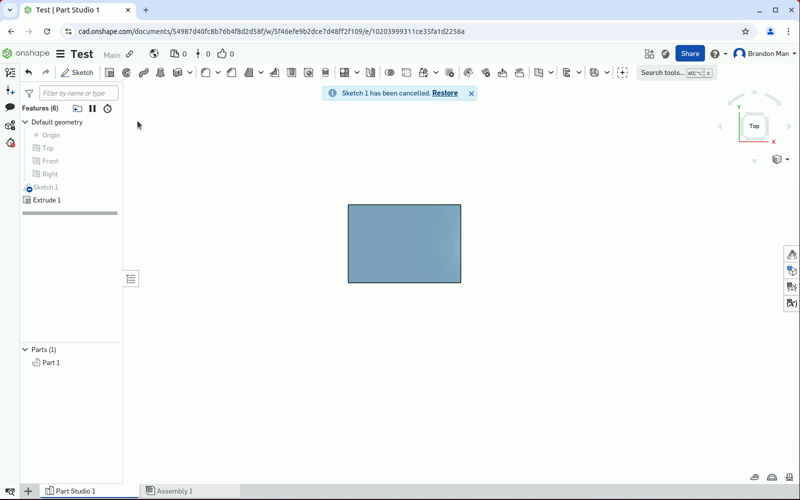
key(shift+h)
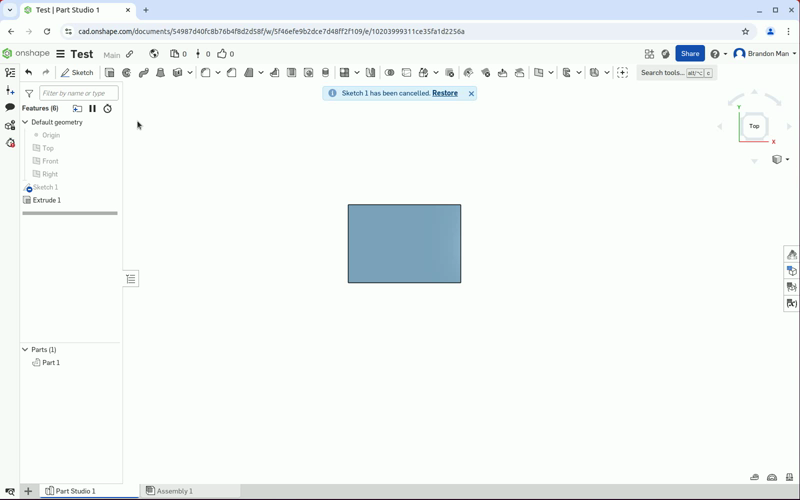
mouse_move(73, 189)
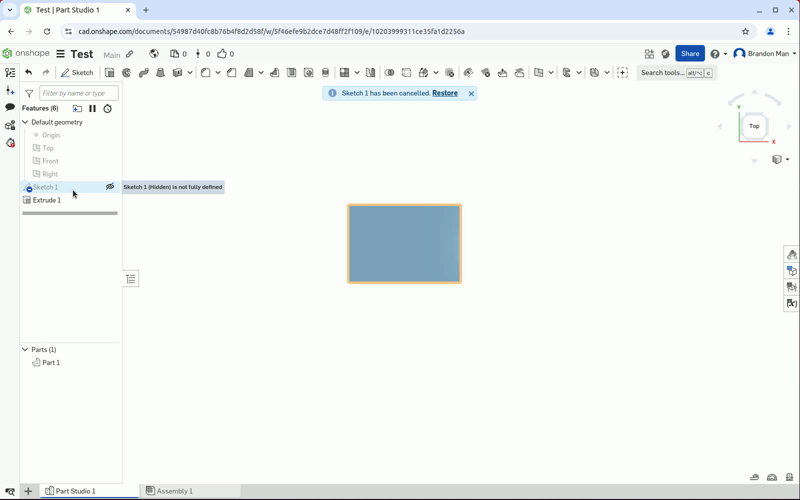
click(73, 189)
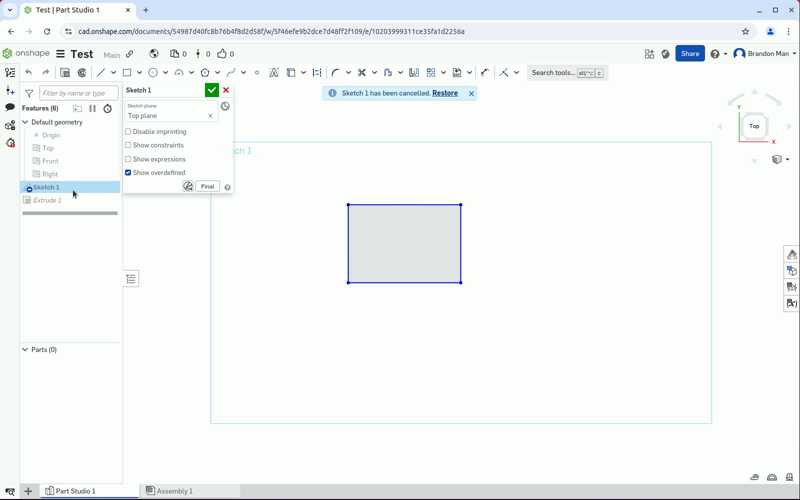
mouse_move(229, 92)
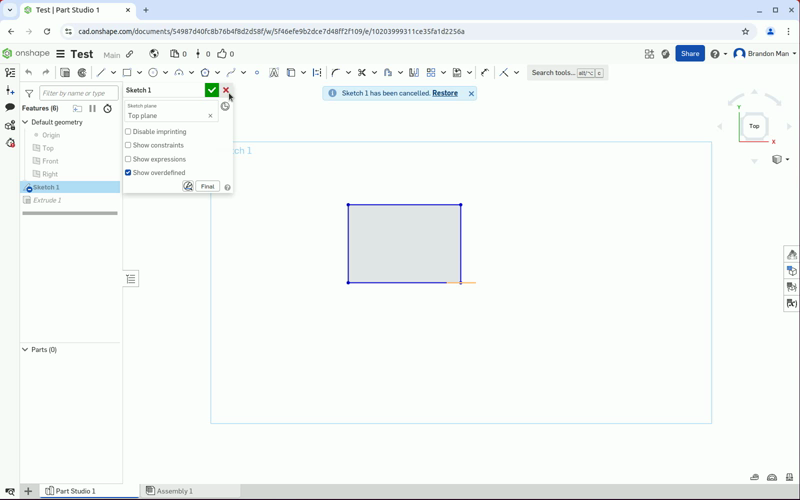
click(229, 92)
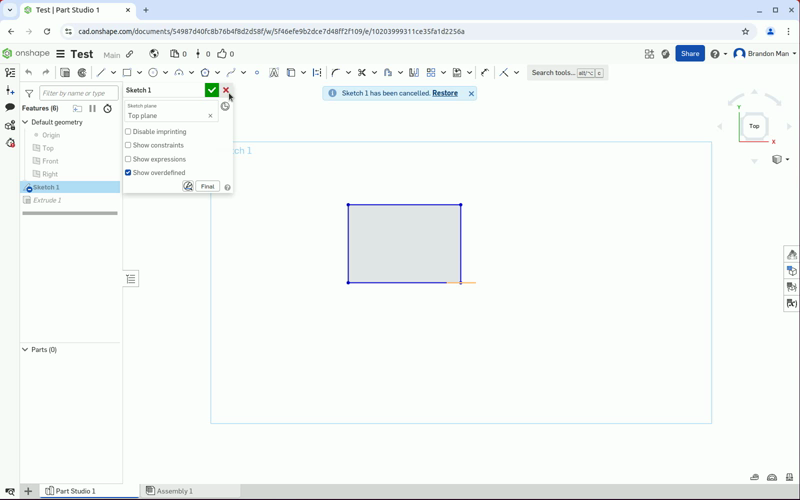
key(shift+s)
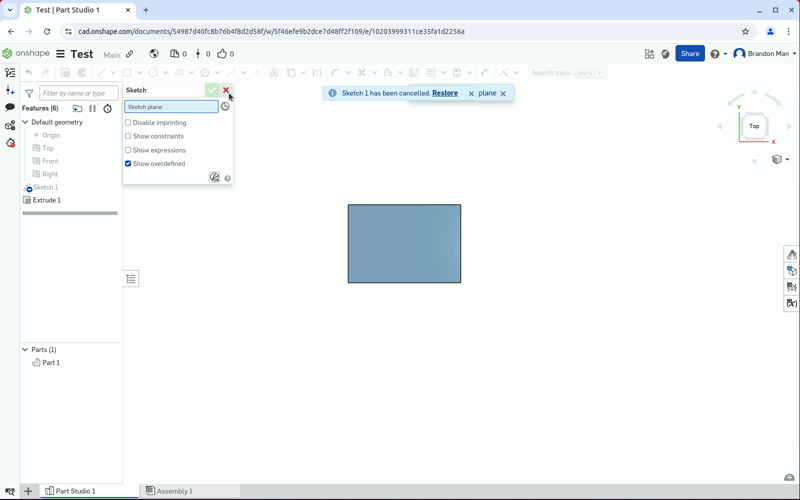
mouse_move(73, 150)
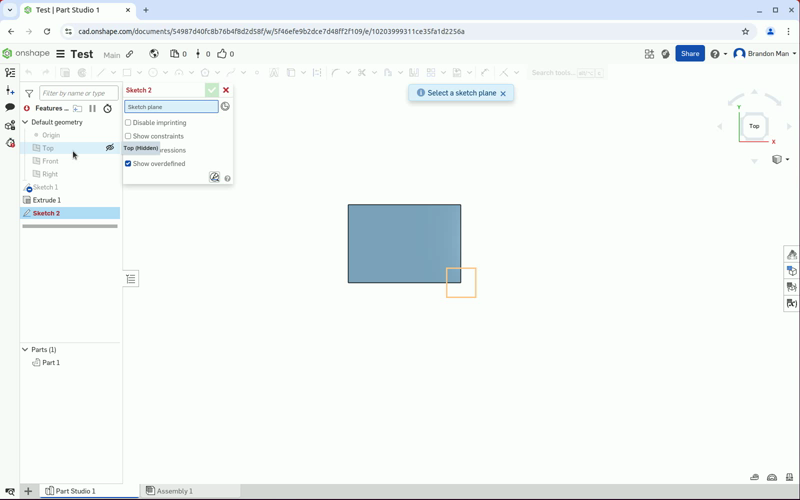
click(73, 150)
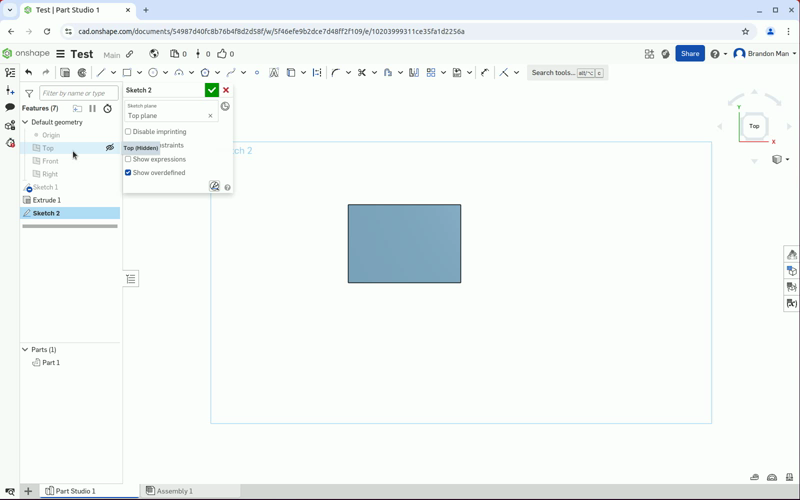
mouse_move(73, 352)
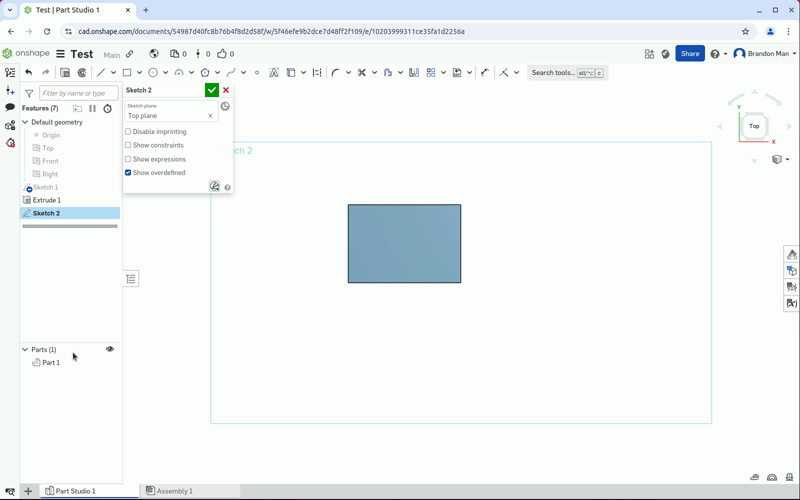
key(y)
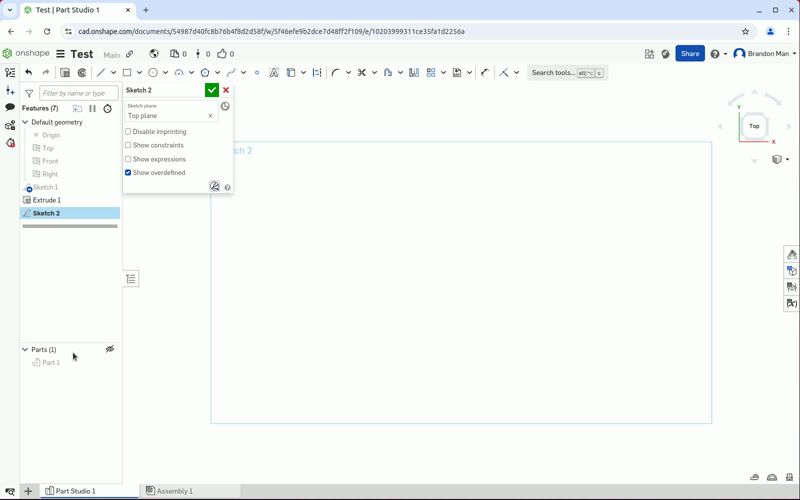
key(l)
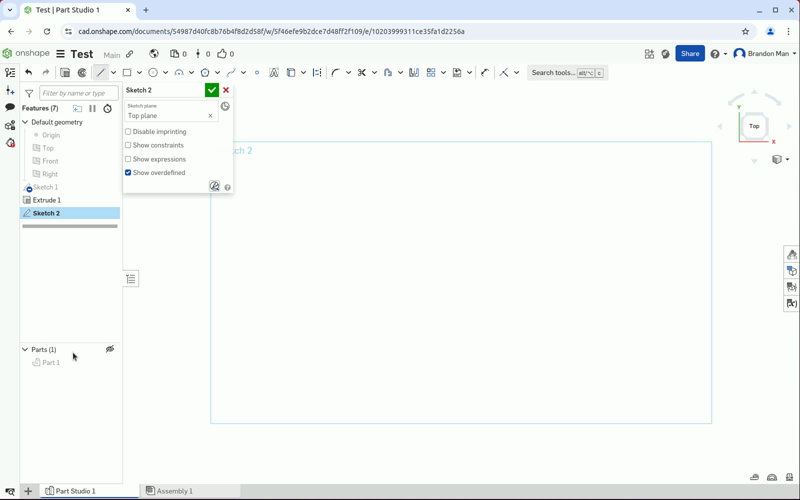
key_down(shift)
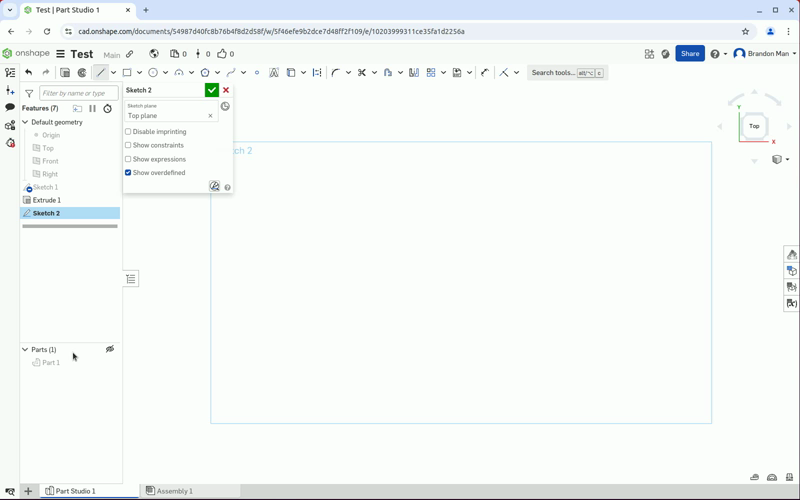
mouse_move(348, 282)
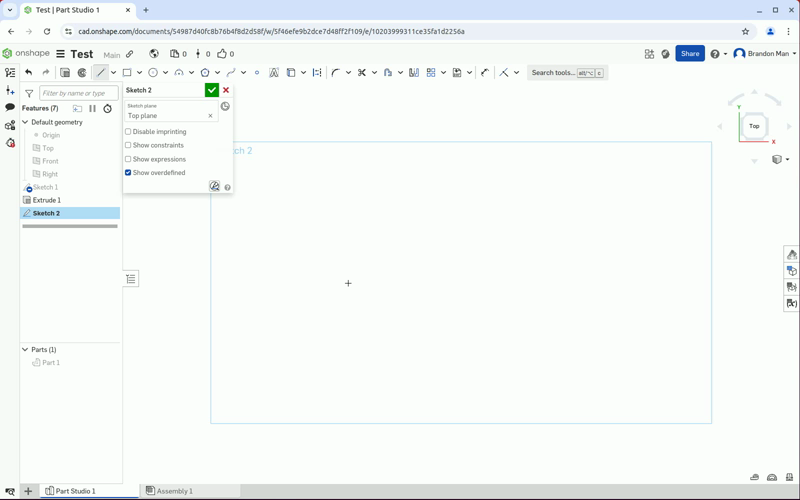
click(348, 282)
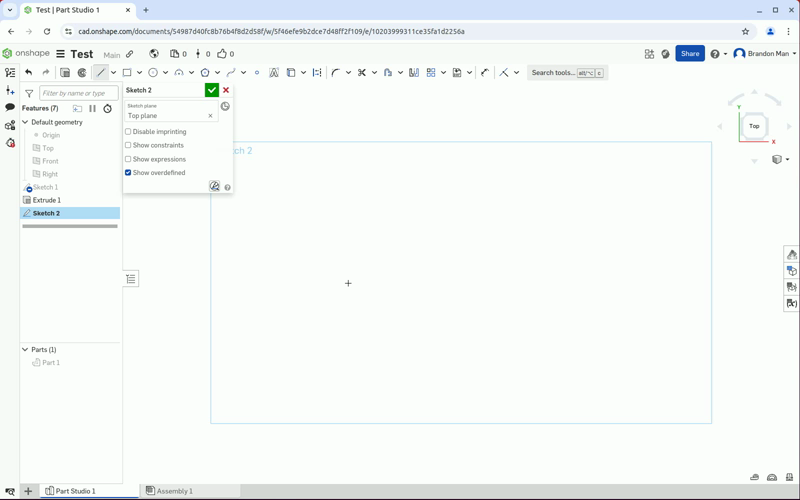
key_up(shift)
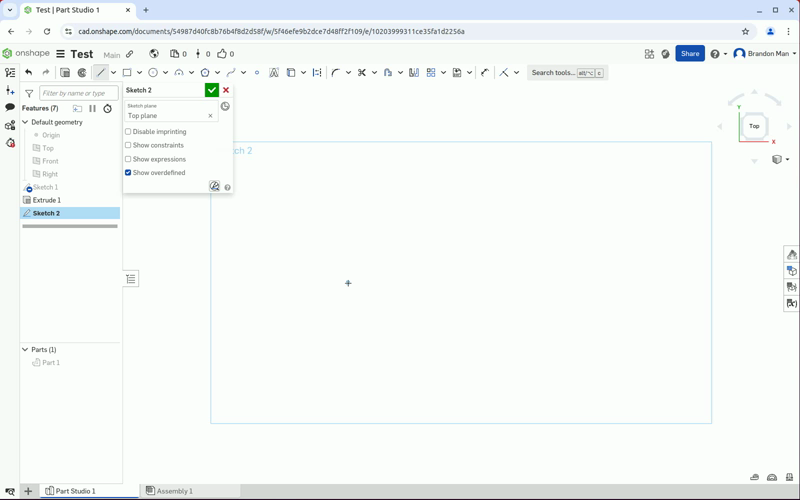
key_down(shift)
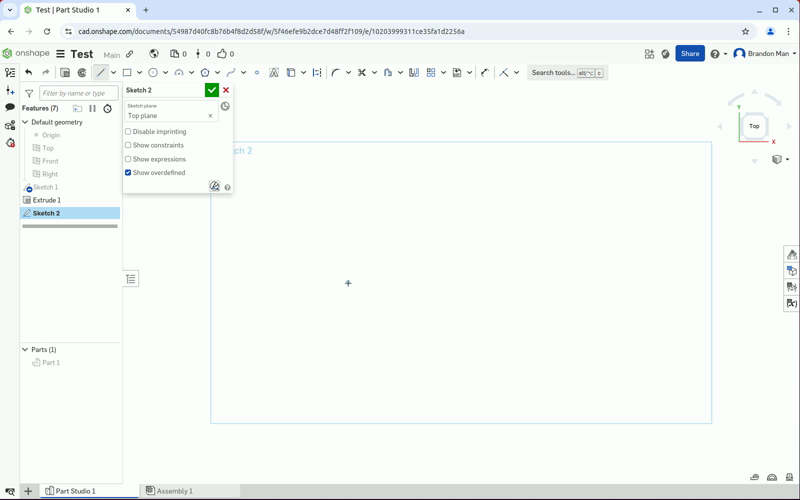
mouse_move(460, 282)
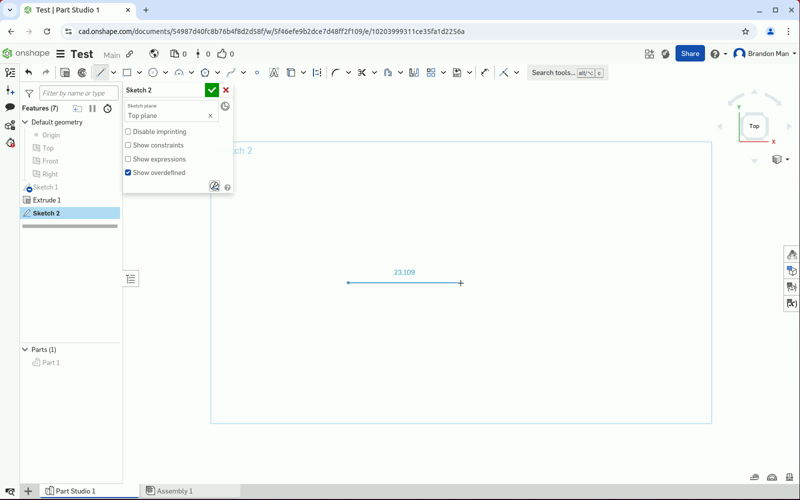
click(460, 282)
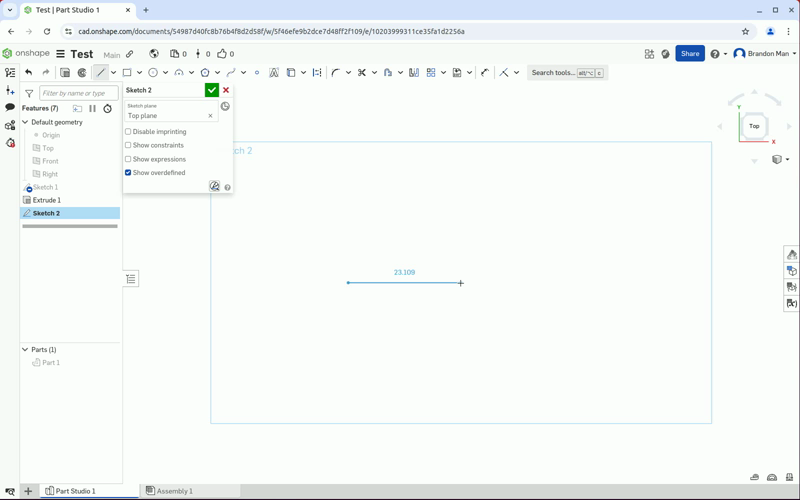
key_up(shift)
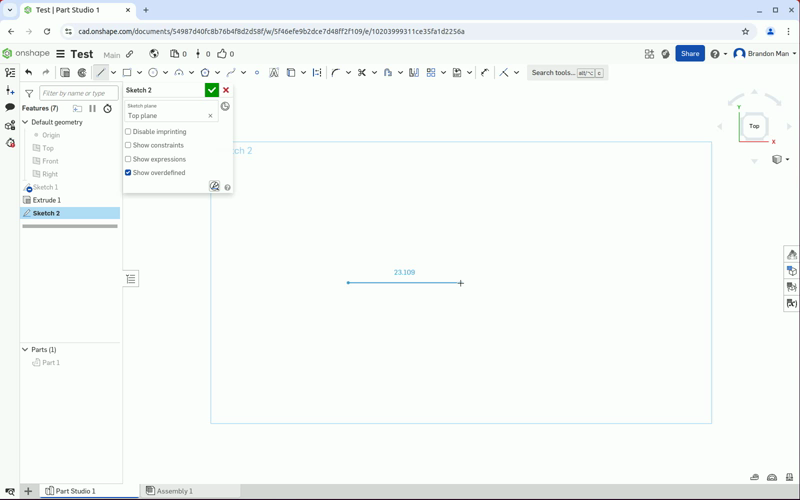
key_down(shift)
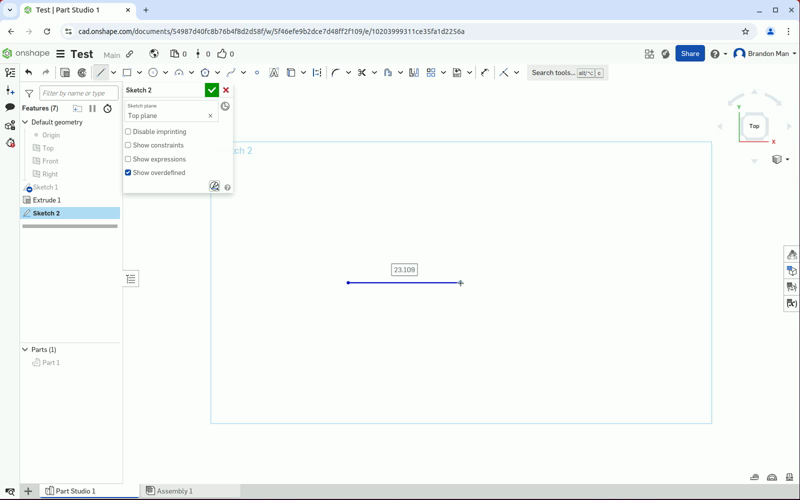
mouse_move(460, 204)
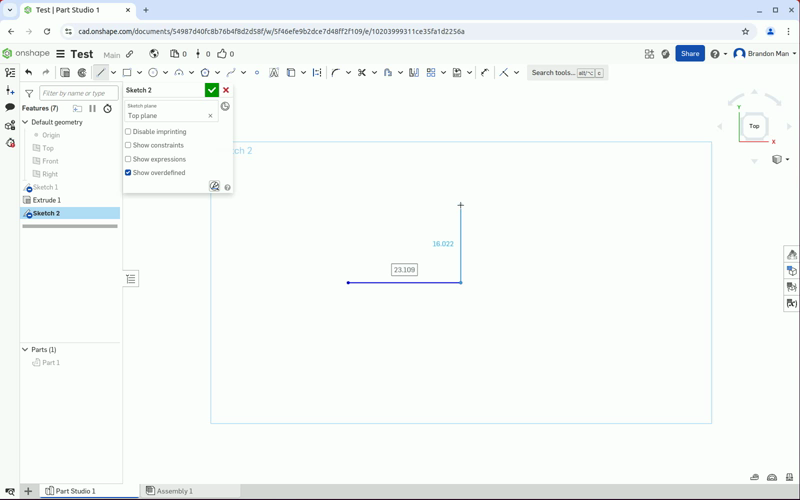
click(460, 204)
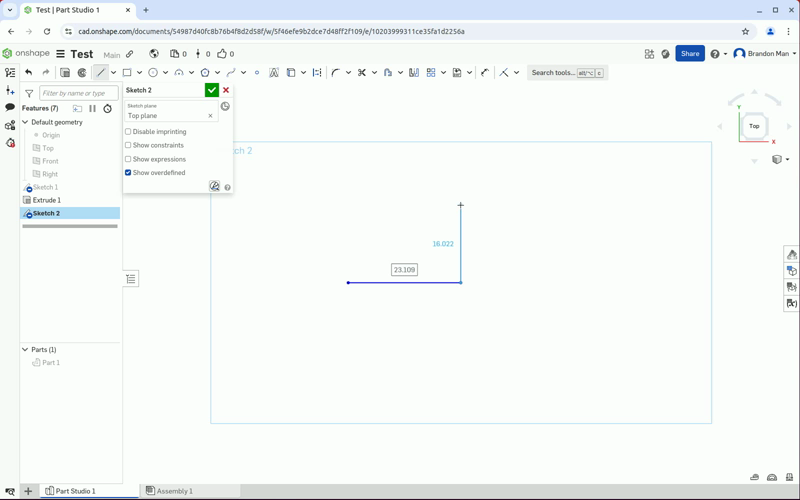
key_up(shift)
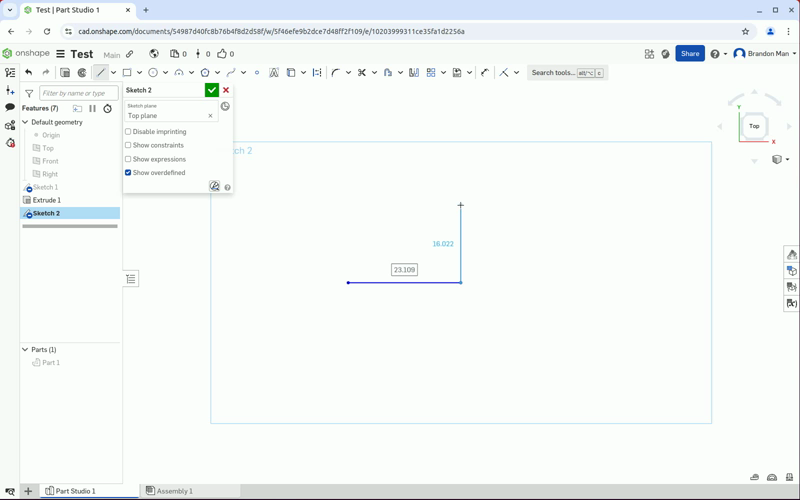
key_down(shift)
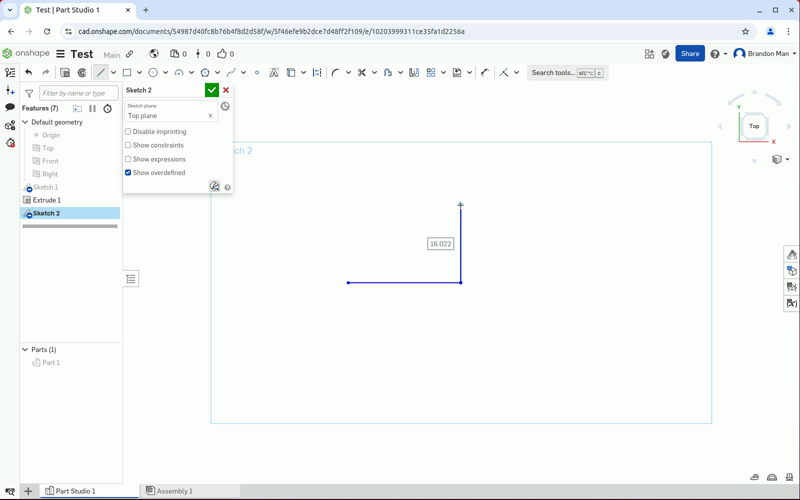
mouse_move(348, 204)
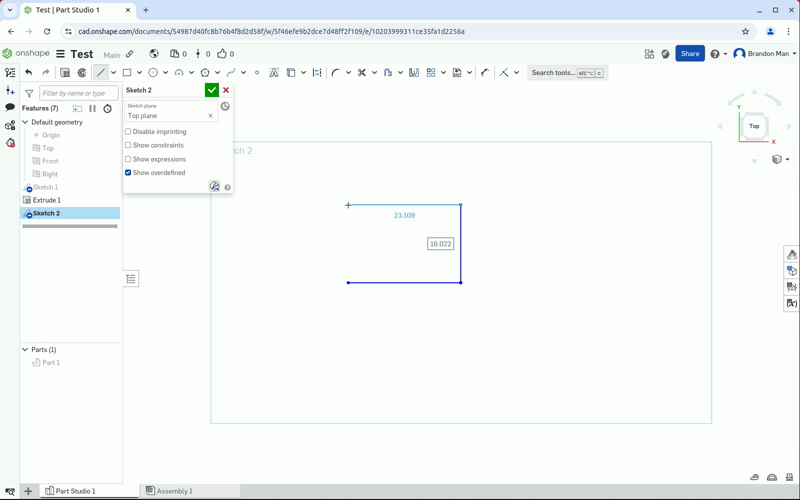
click(348, 204)
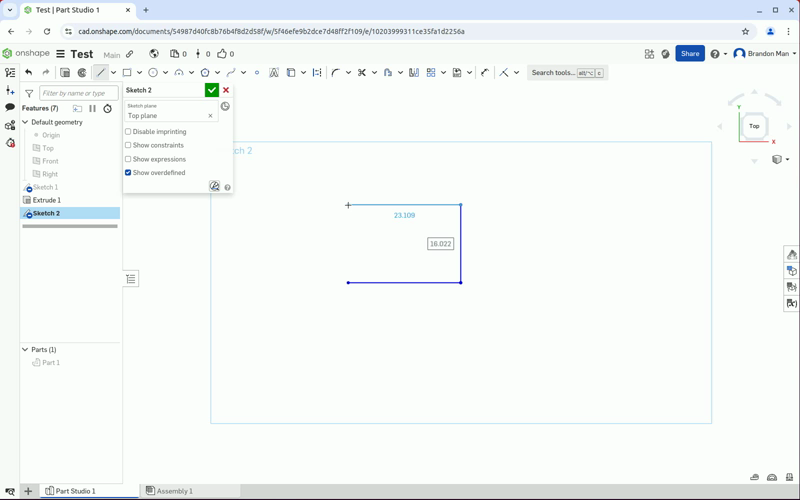
key_up(shift)
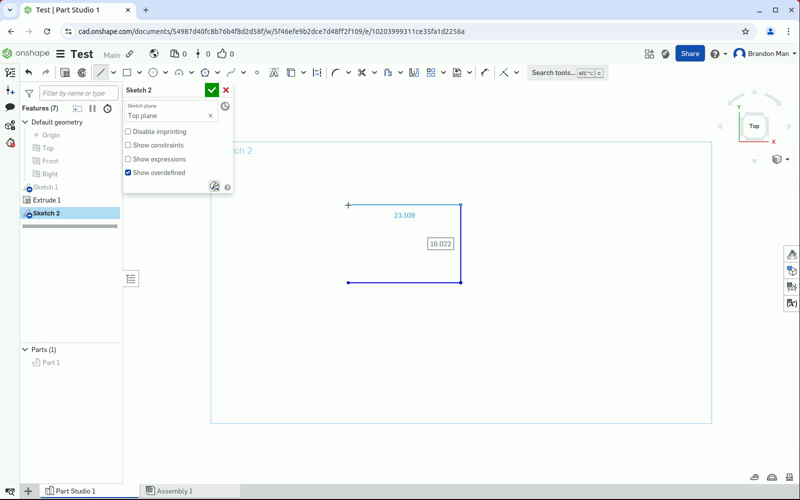
key_down(shift)
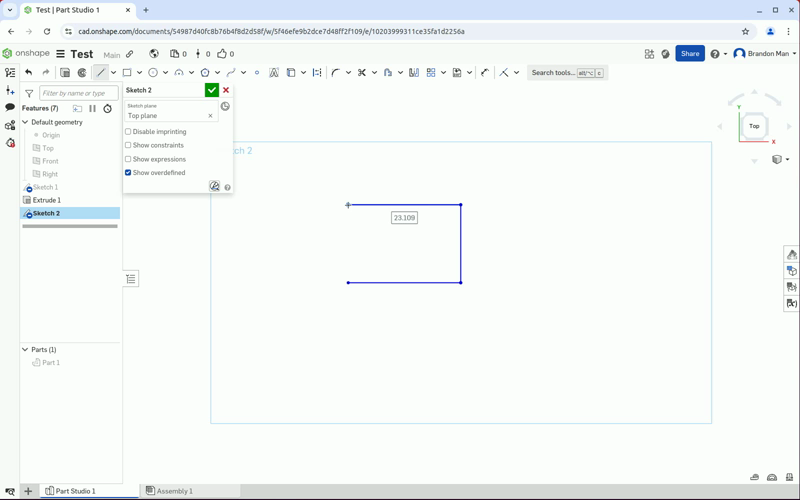
mouse_move(348, 282)
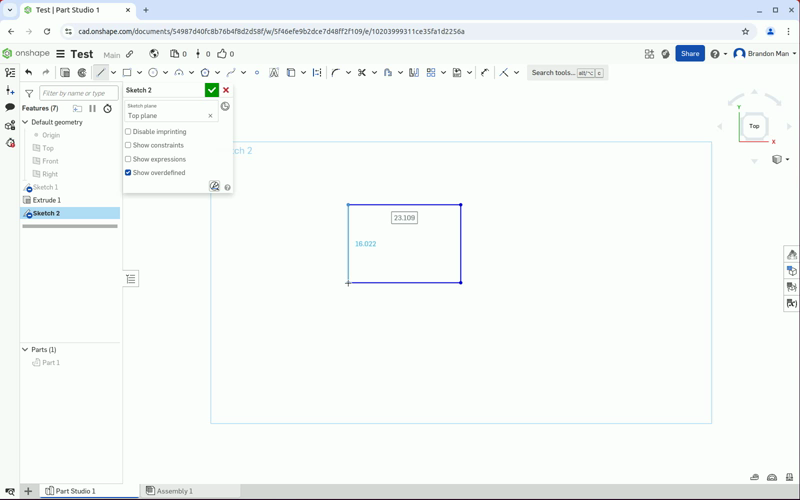
key_up(shift)
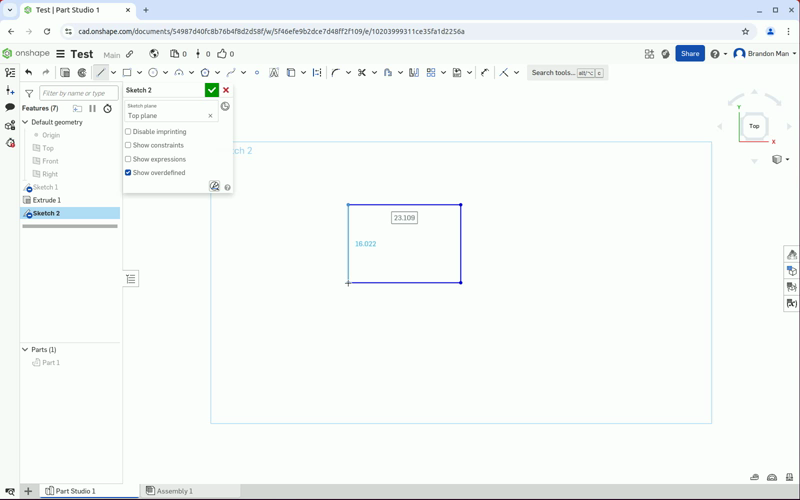
click(348, 282)
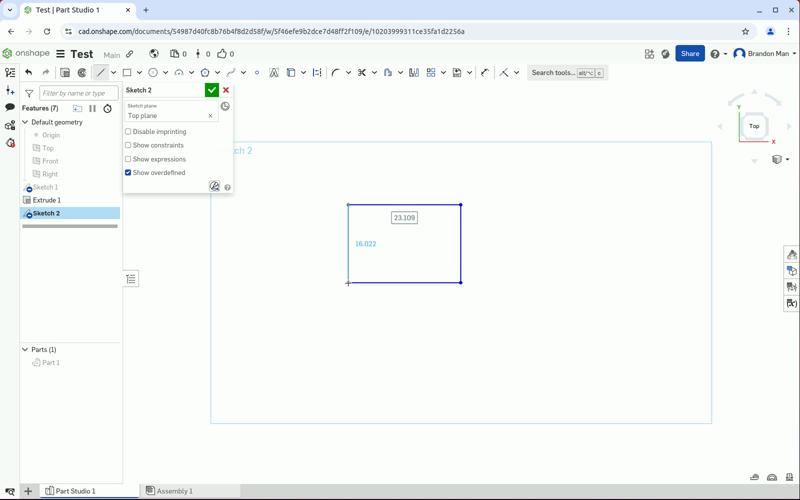
key(esc)
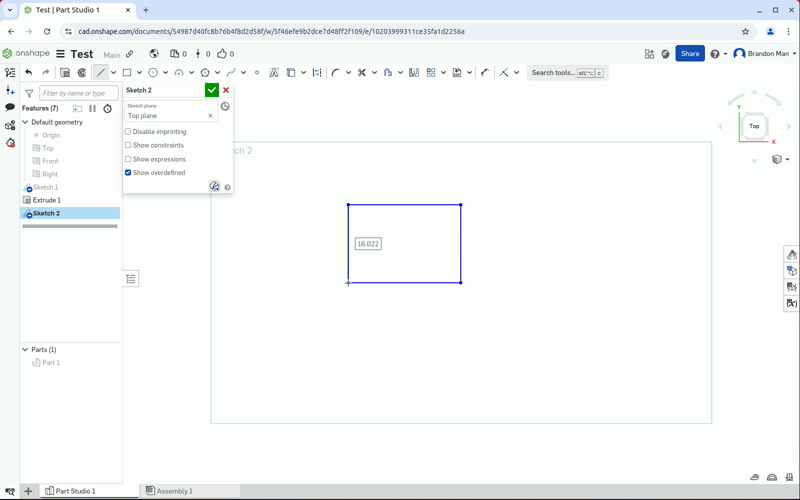
mouse_move(440, 225)
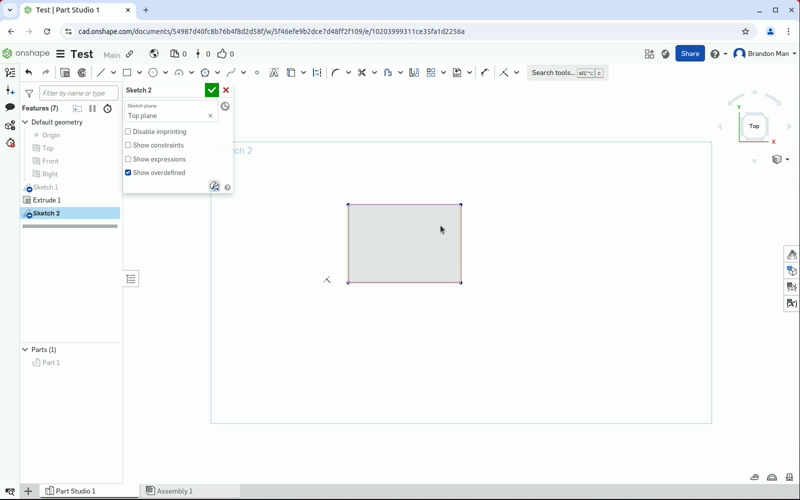
click(440, 225)
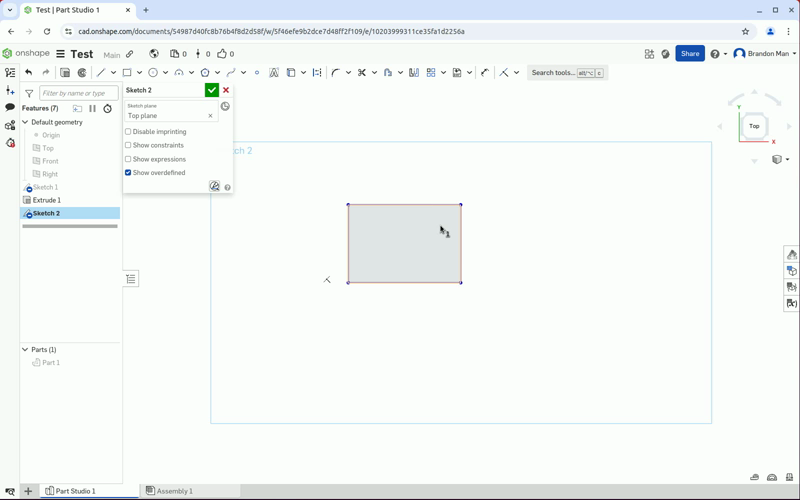
mouse_move(73, 352)
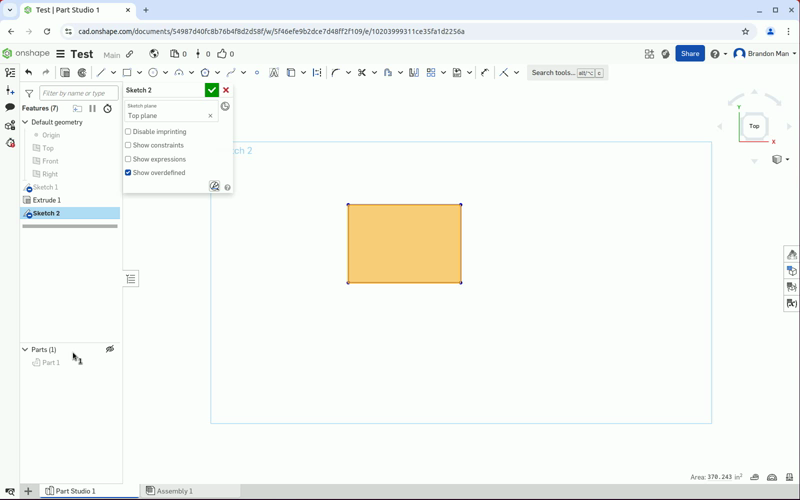
key(shift+y)
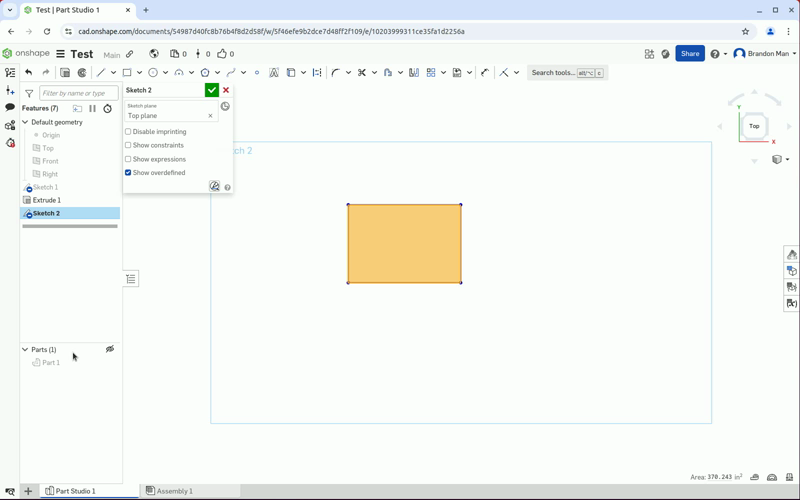
key(shift+e)
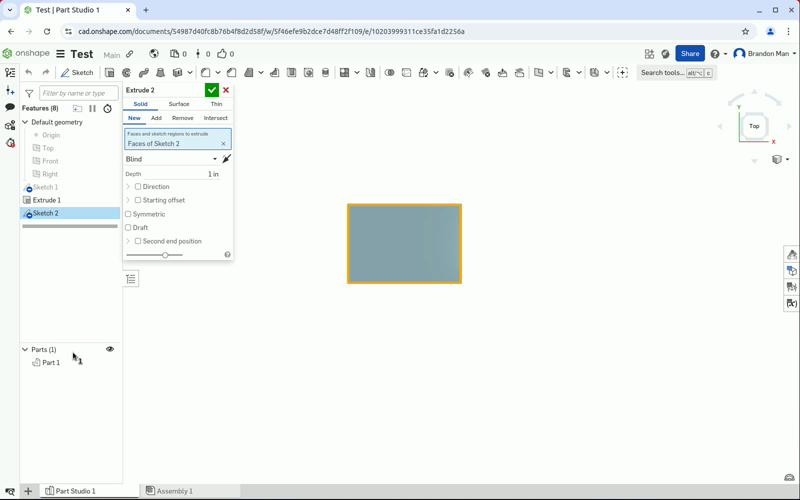
mouse_move(143, 106)
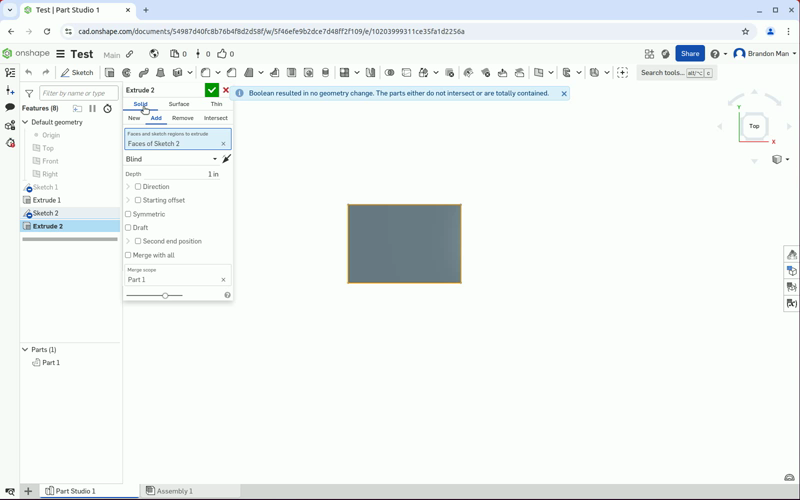
click(143, 106)
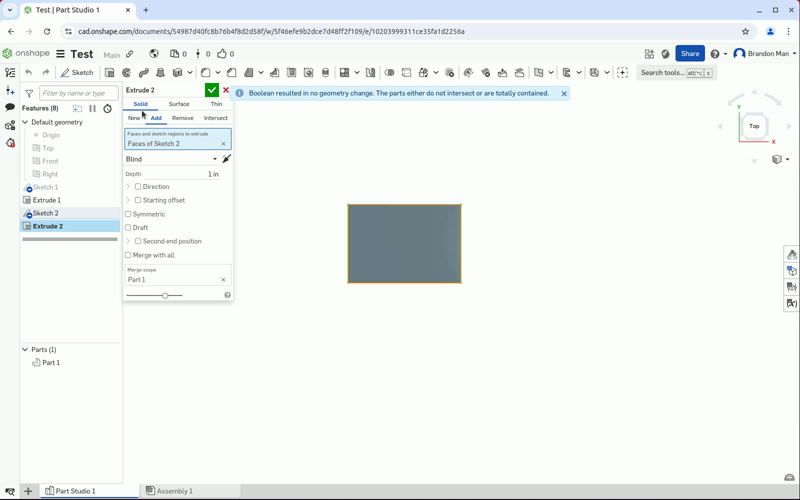
mouse_move(137, 120)
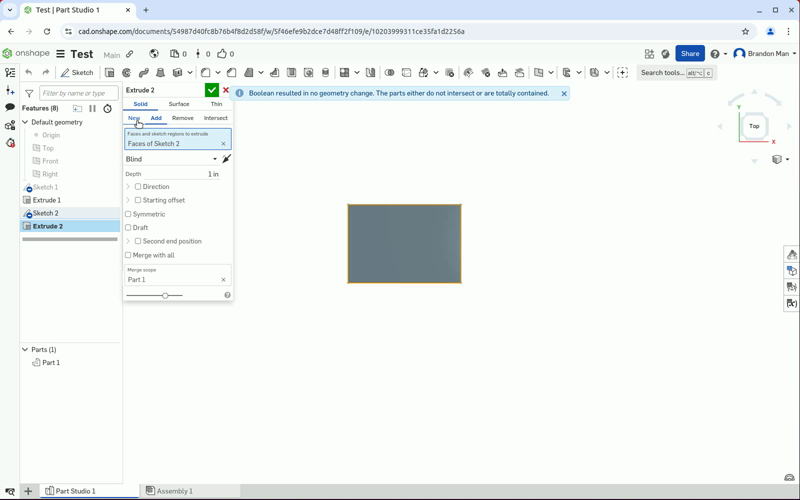
click(137, 120)
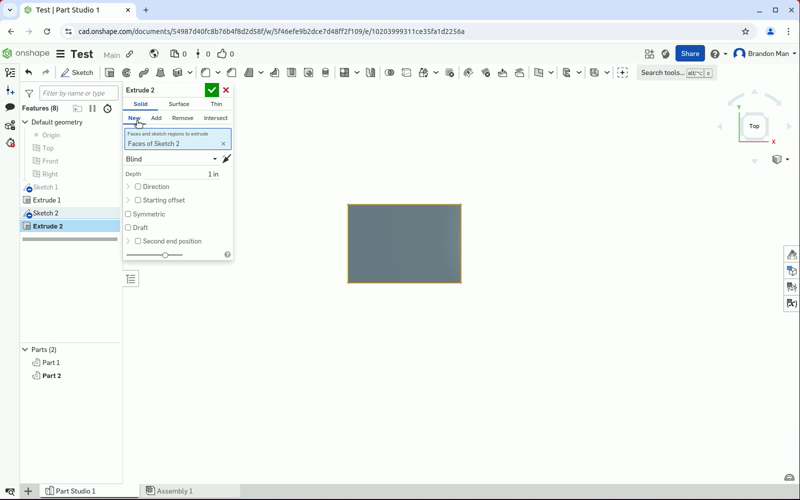
key(tab, 4)
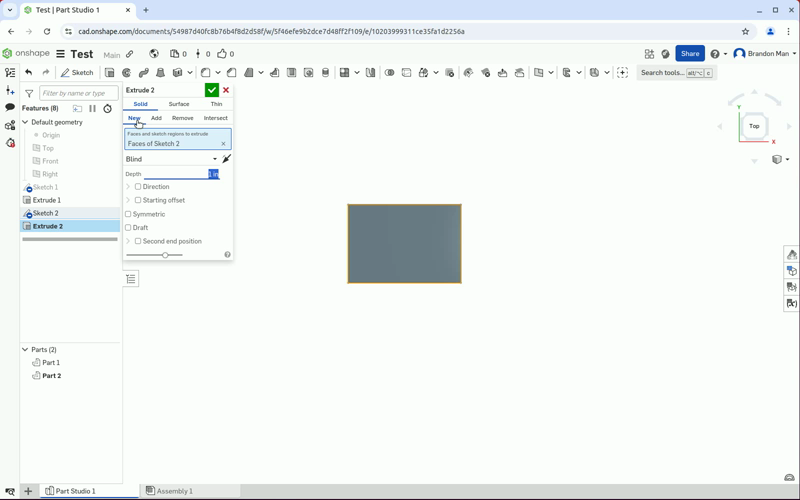
text(5.777)
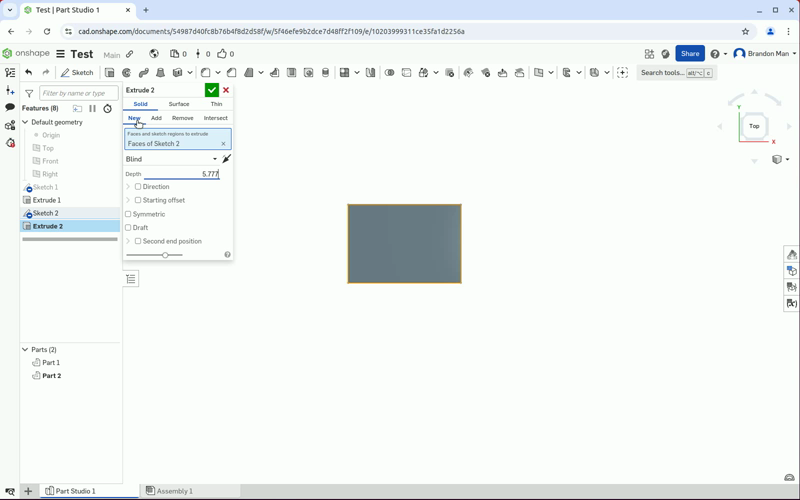
key(enter)
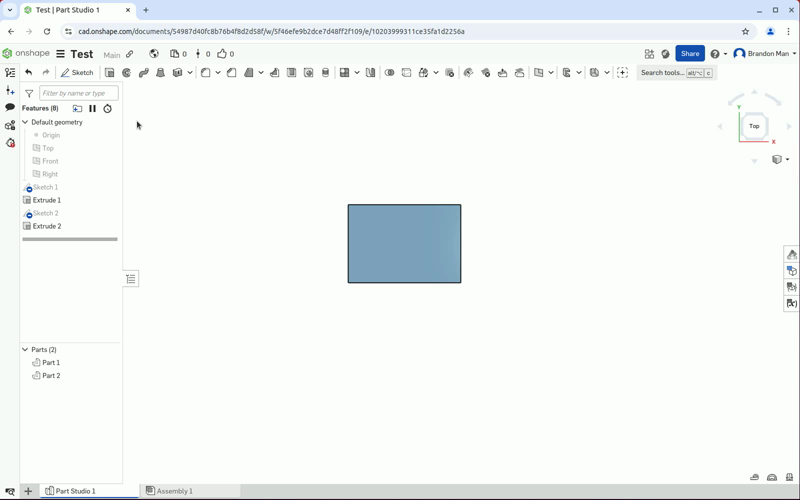
key(shift+h)
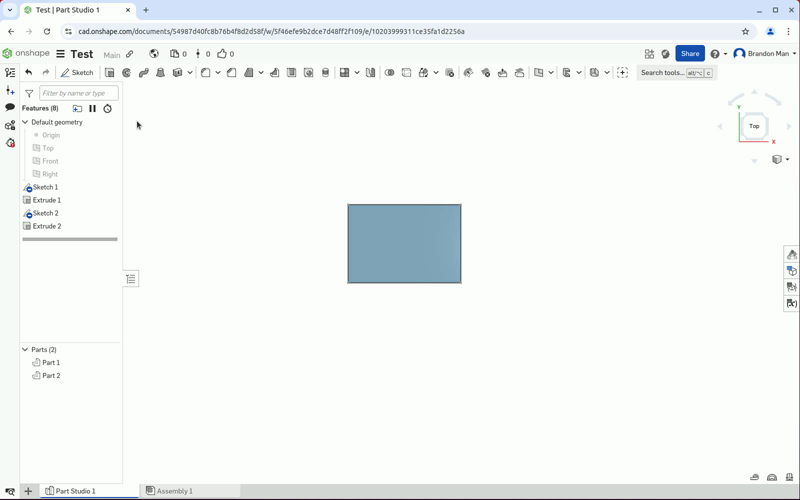
key(shift+h)
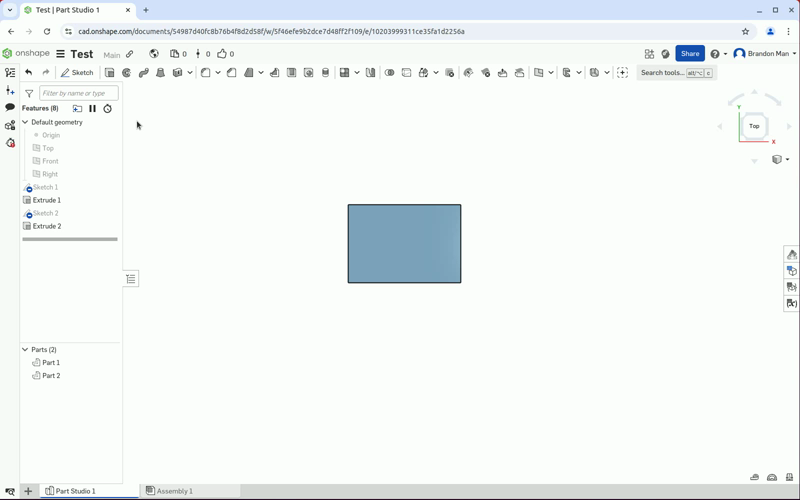
mouse_move(73, 189)
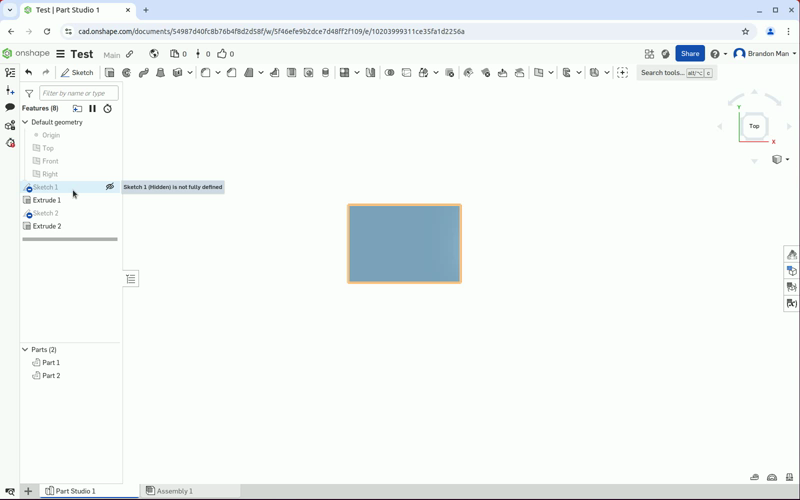
click(73, 189)
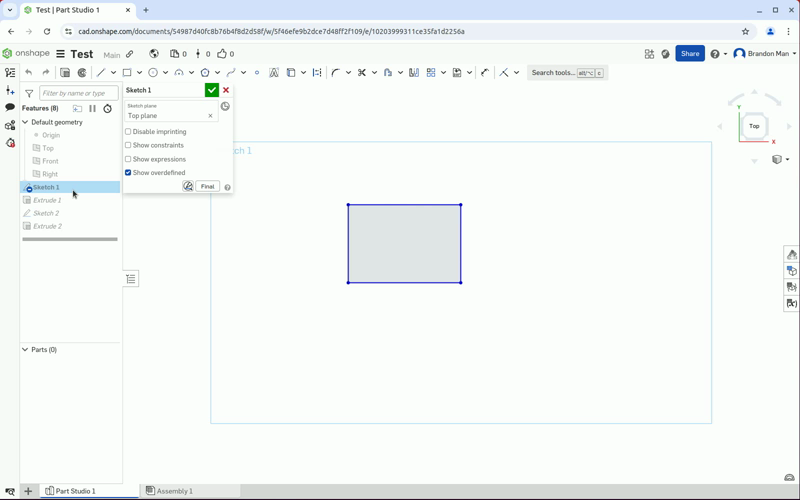
mouse_move(229, 92)
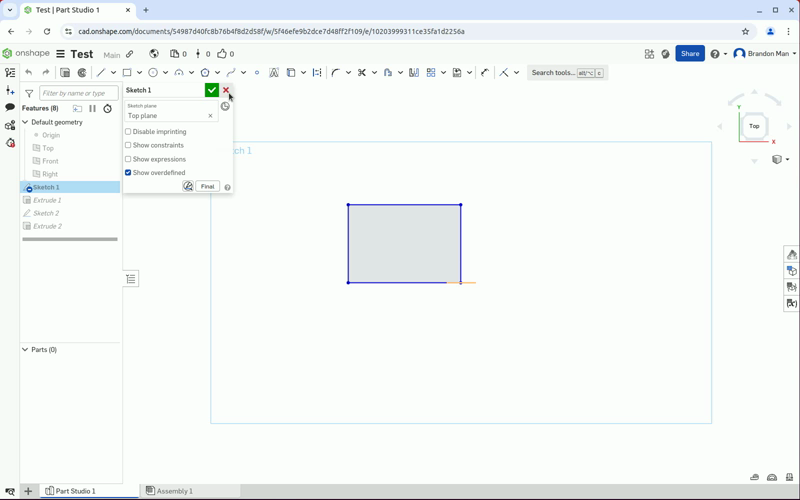
click(229, 92)
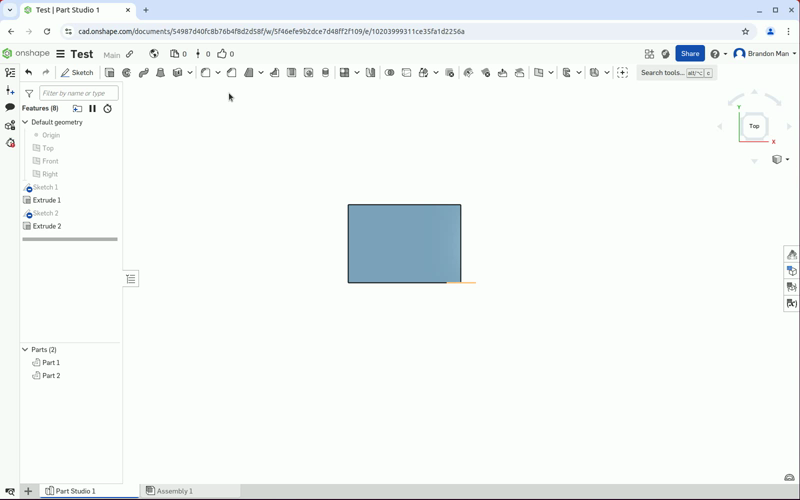
mouse_move(541, 75)
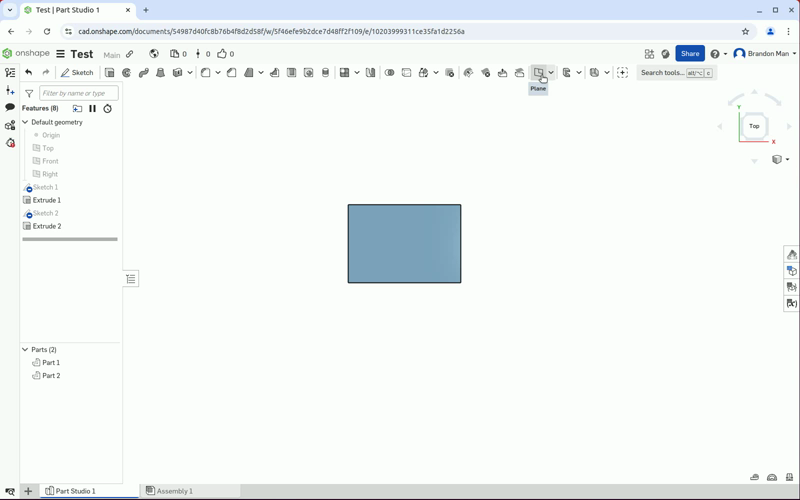
click(541, 75)
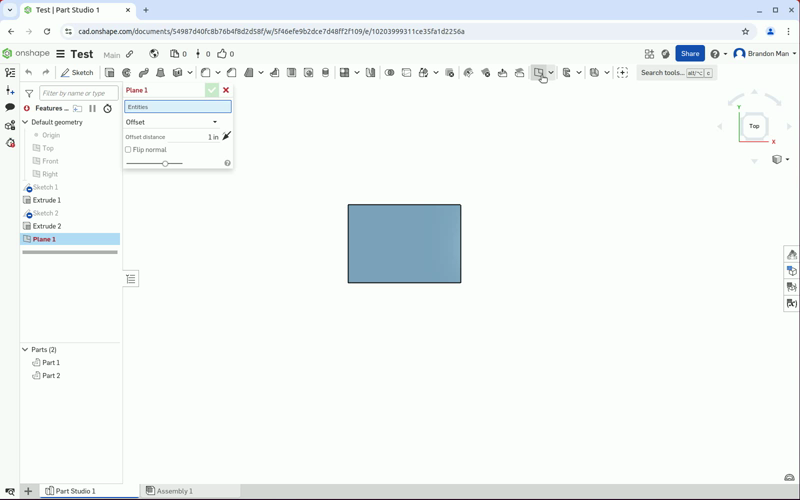
mouse_move(73, 150)
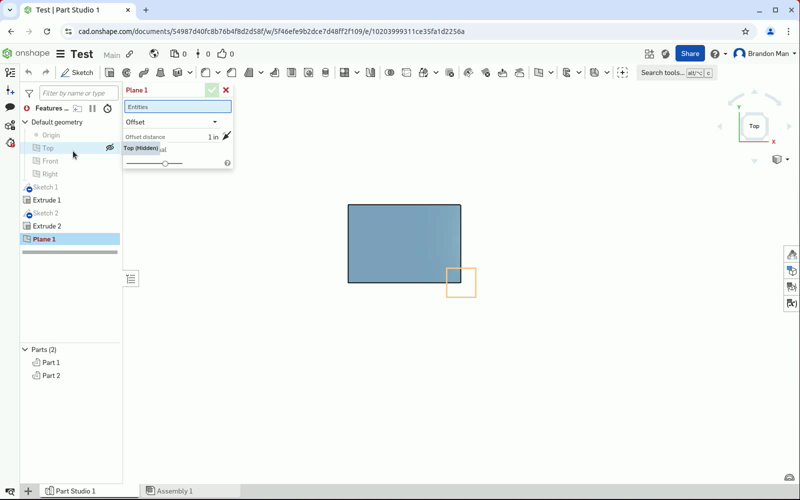
click(73, 150)
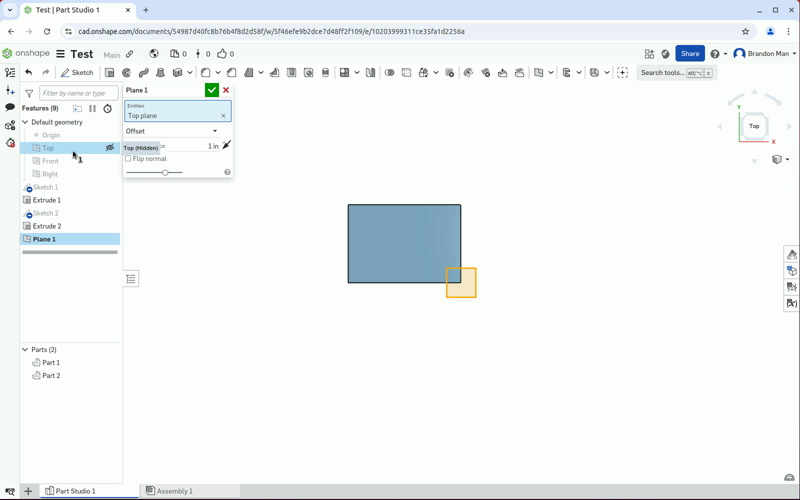
key(tab, 2)
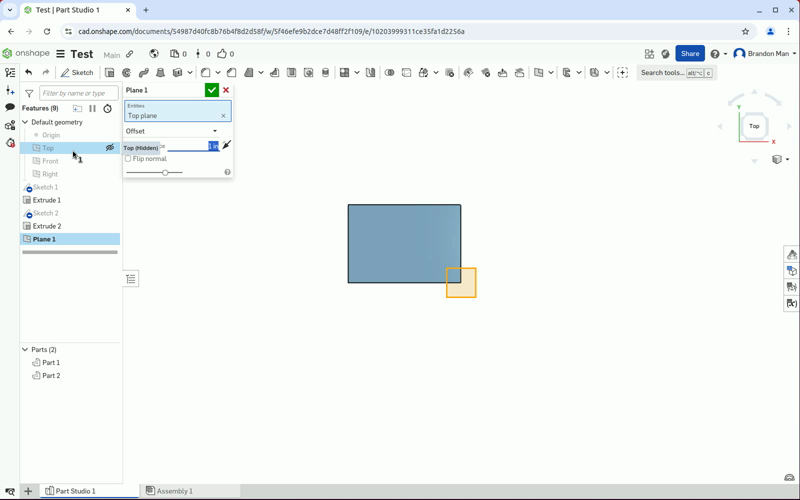
text(5.792)
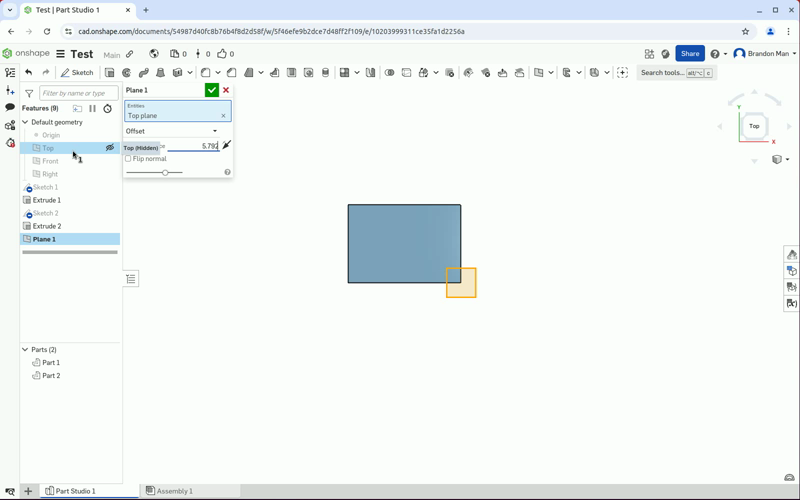
key(enter, 2)
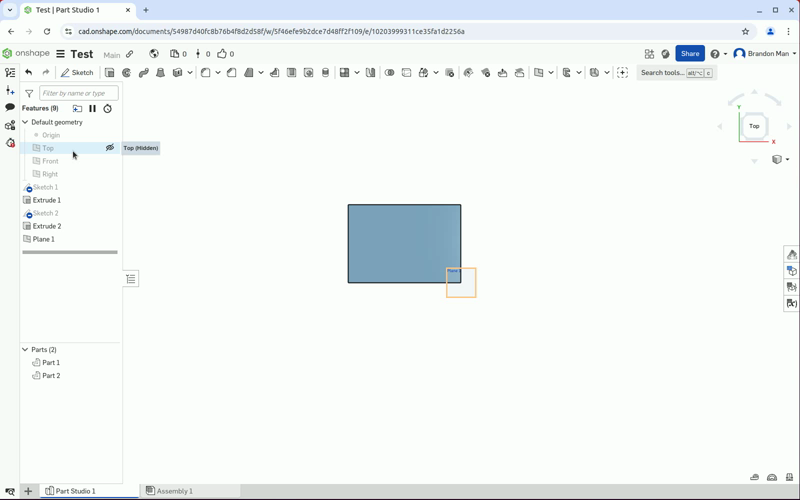
key(shift+s)
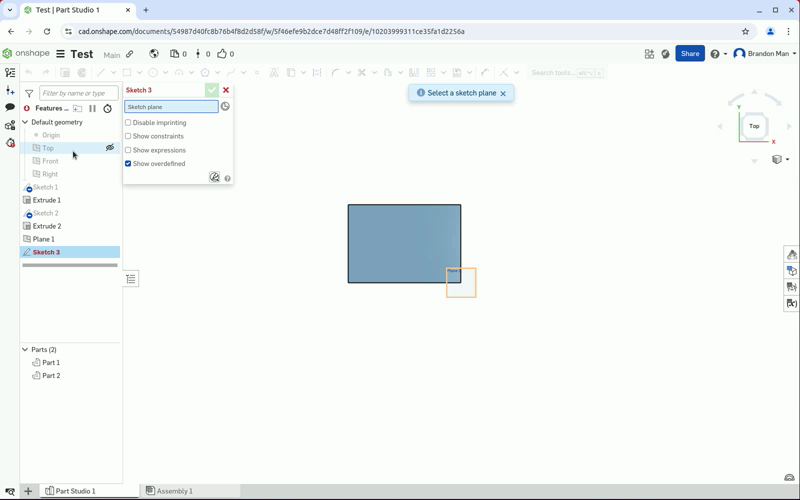
mouse_move(73, 241)
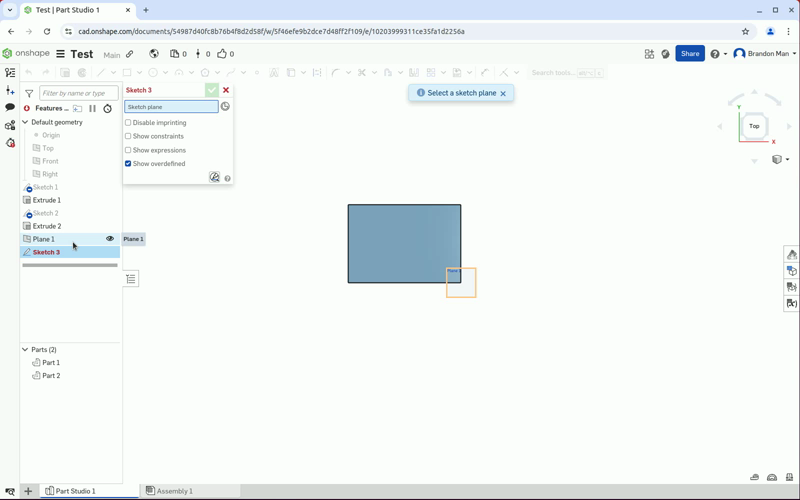
click(73, 241)
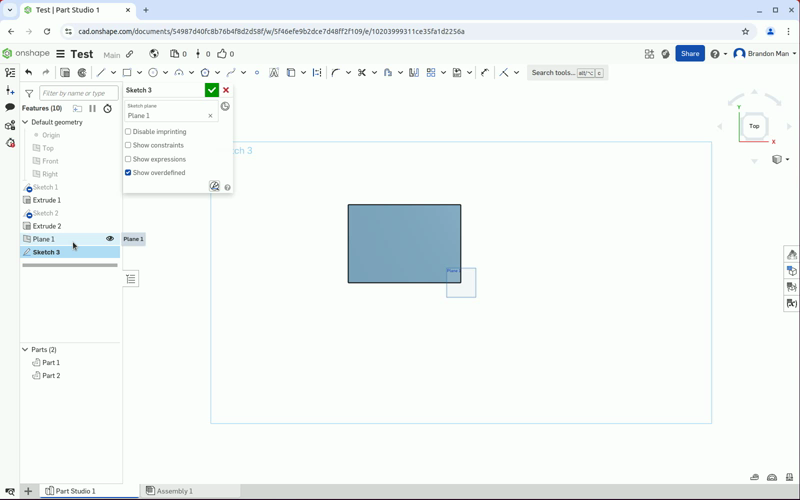
mouse_move(73, 352)
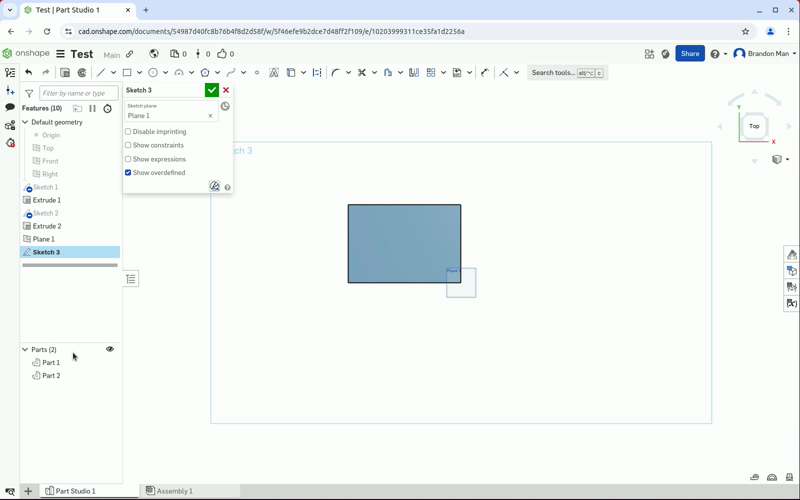
key(y)
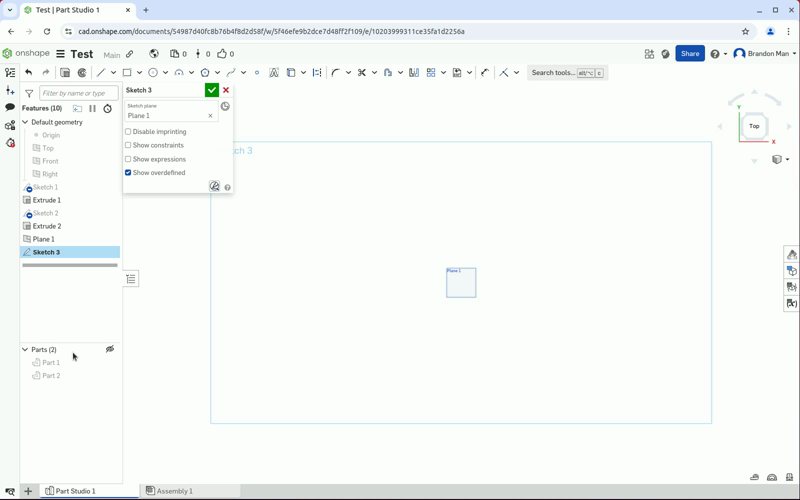
key(l)
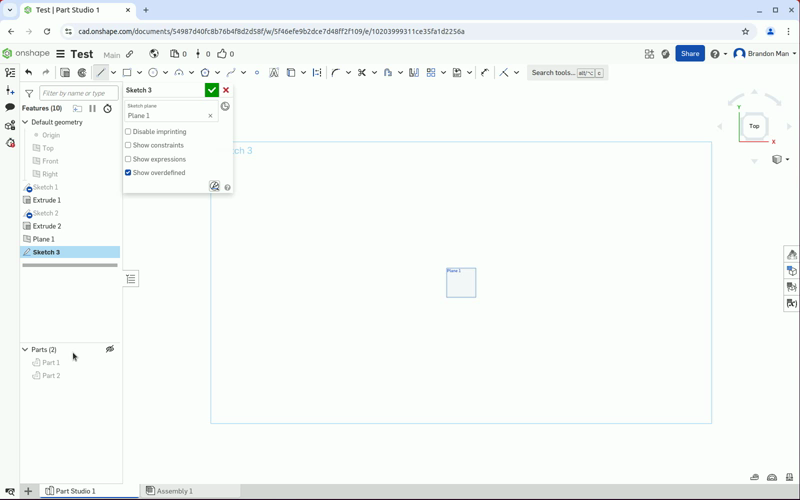
key_down(shift)
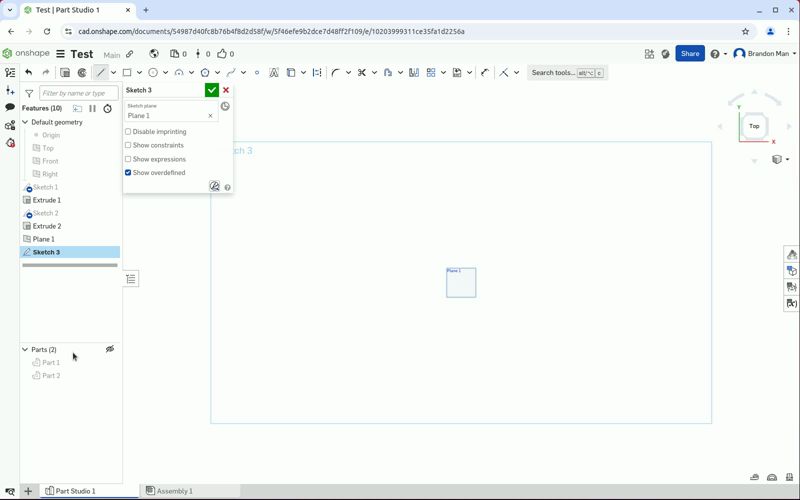
mouse_move(348, 282)
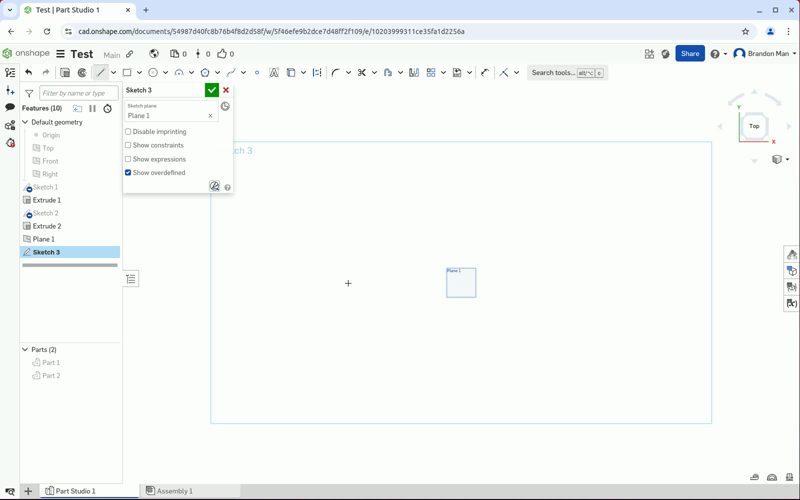
click(348, 282)
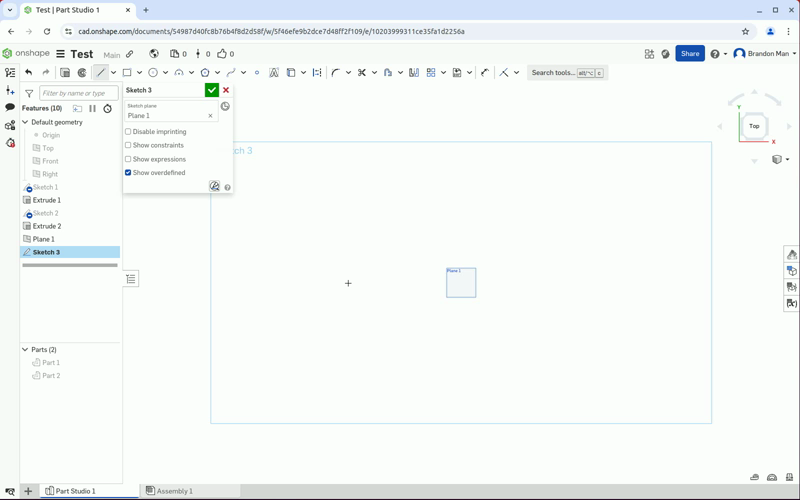
key_up(shift)
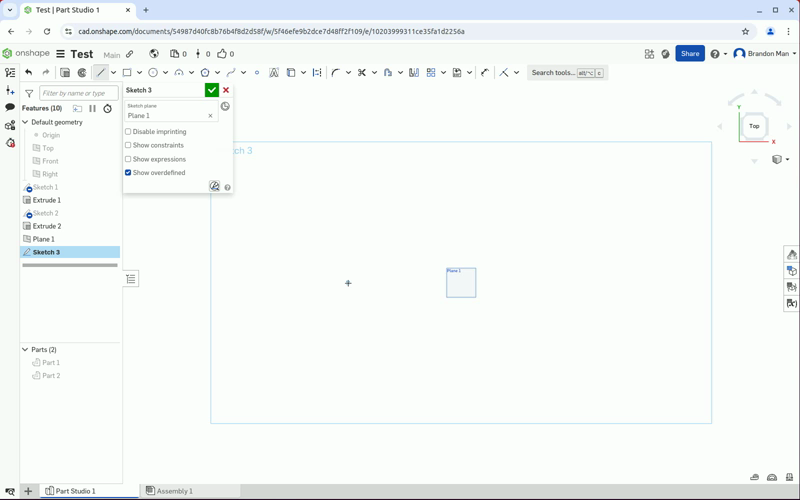
key_down(shift)
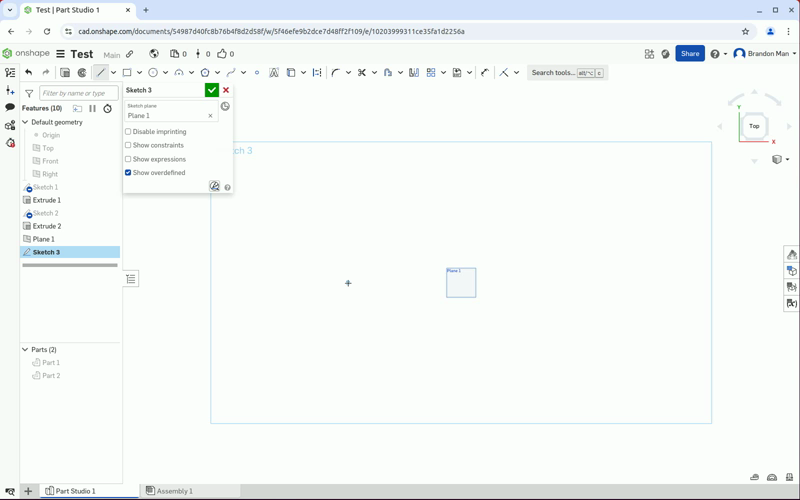
mouse_move(378, 282)
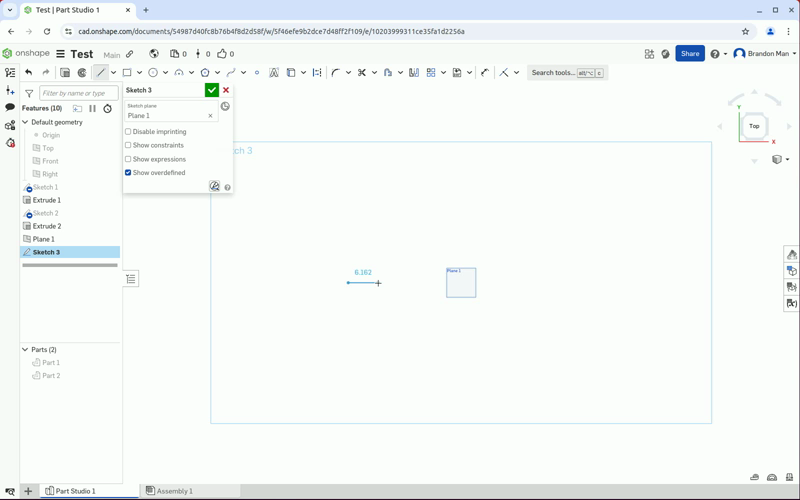
mouse_move(404, 282)
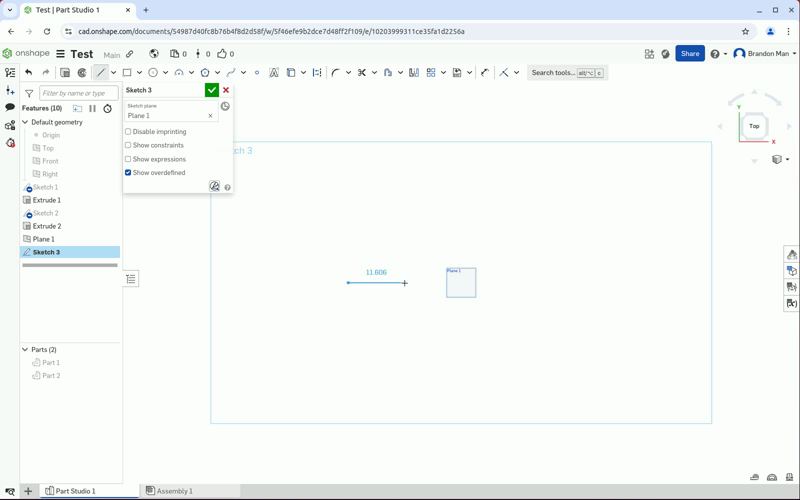
click(404, 282)
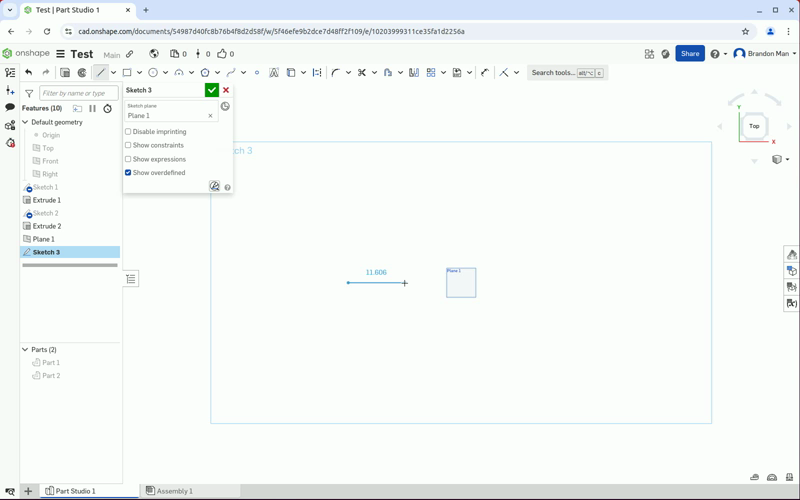
key_up(shift)
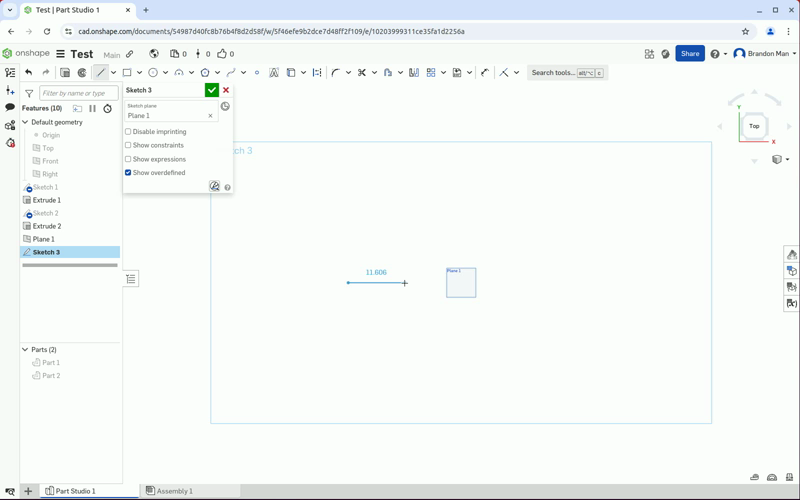
key_down(shift)
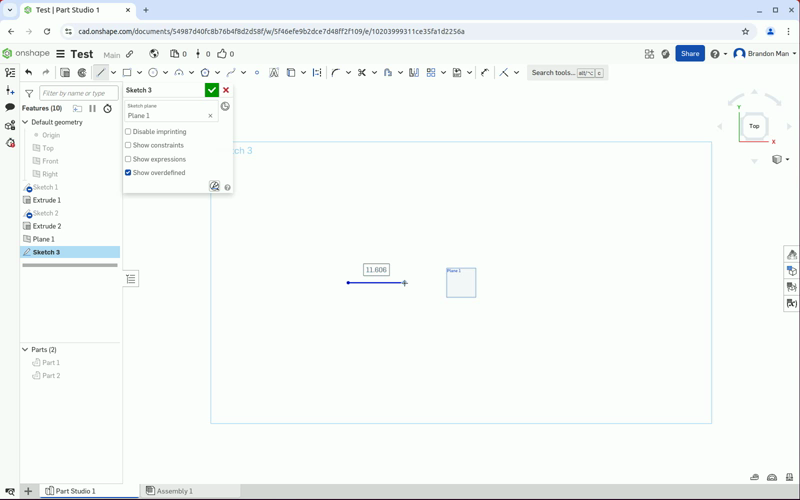
mouse_move(434, 282)
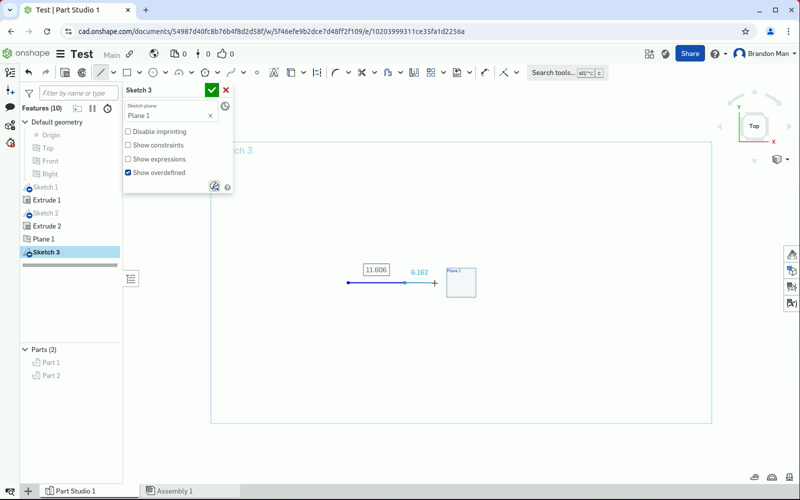
mouse_move(404, 237)
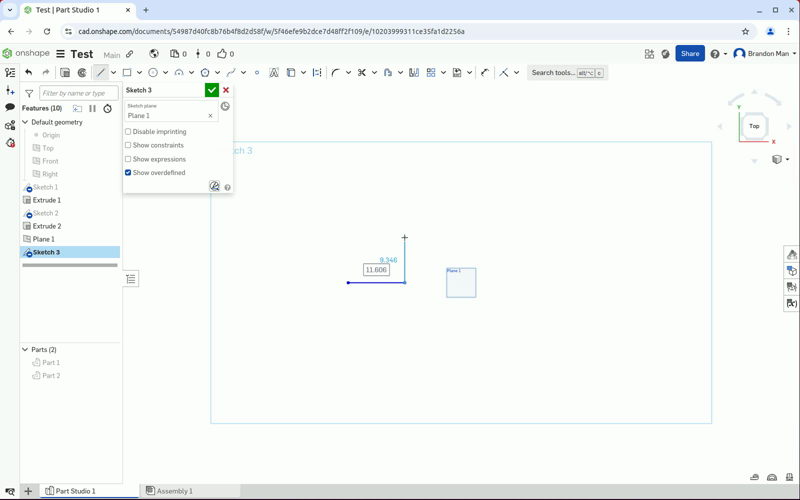
click(404, 237)
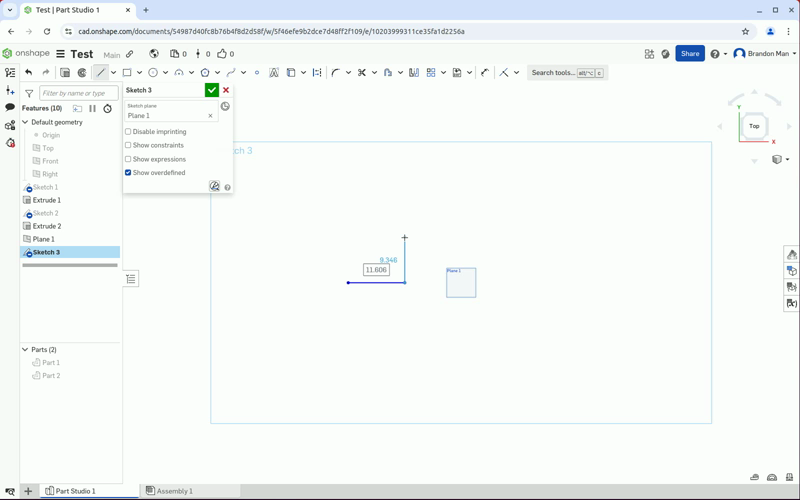
key_up(shift)
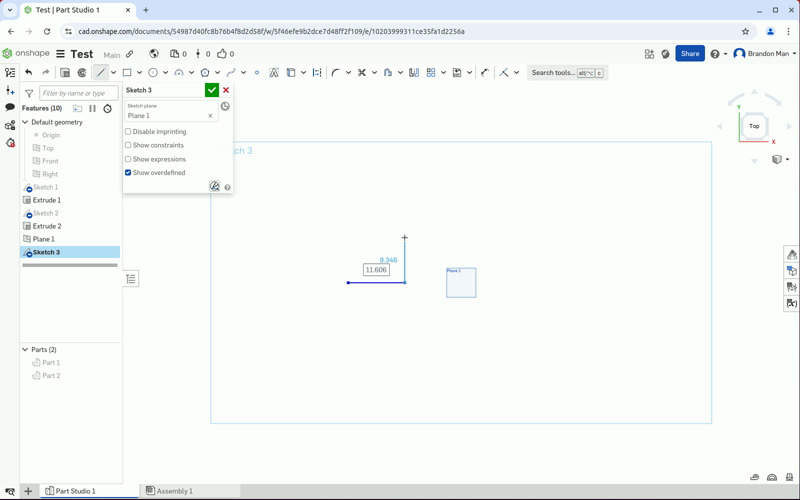
key_down(shift)
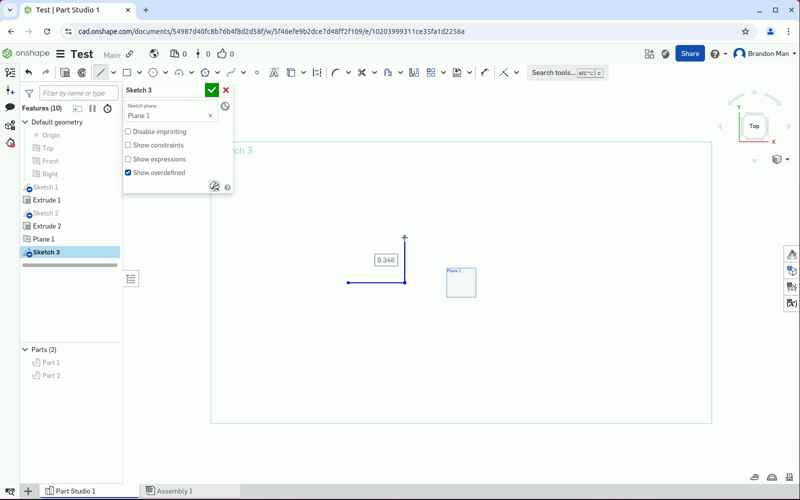
mouse_move(434, 237)
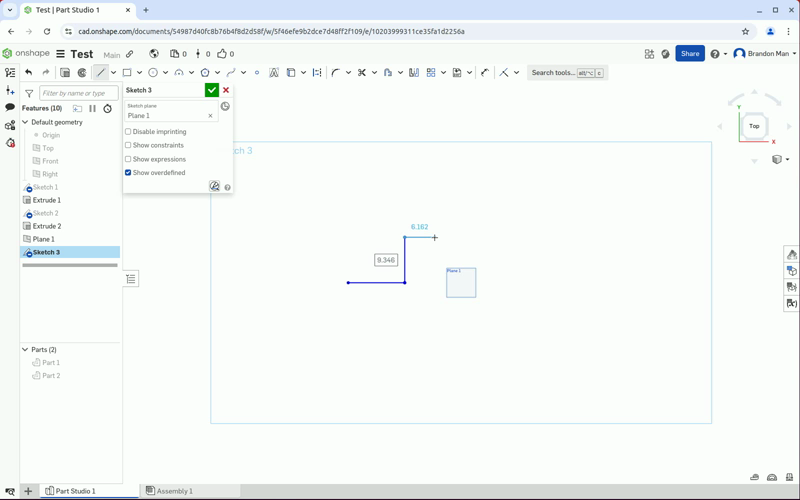
mouse_move(348, 237)
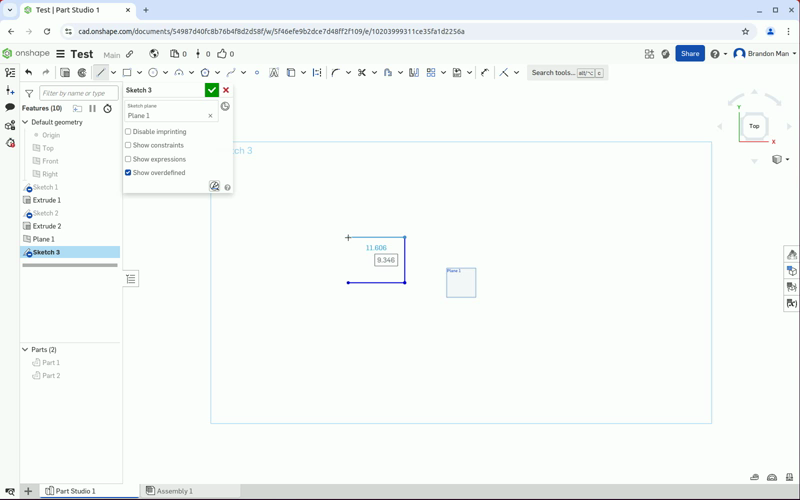
click(348, 237)
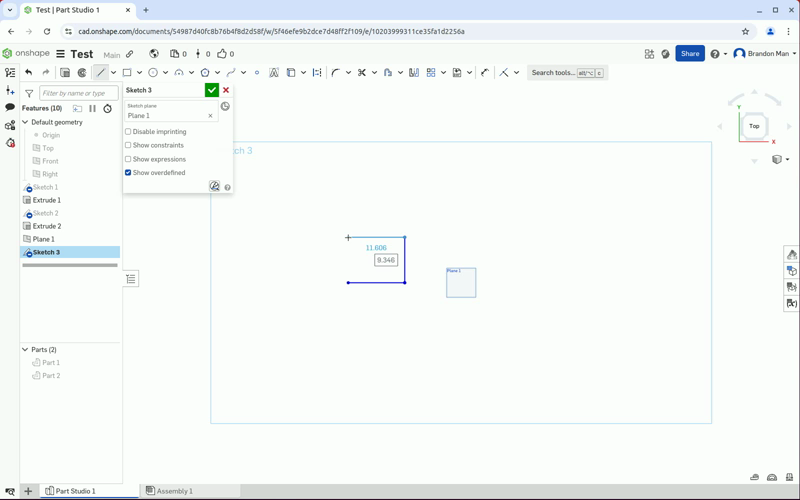
key_up(shift)
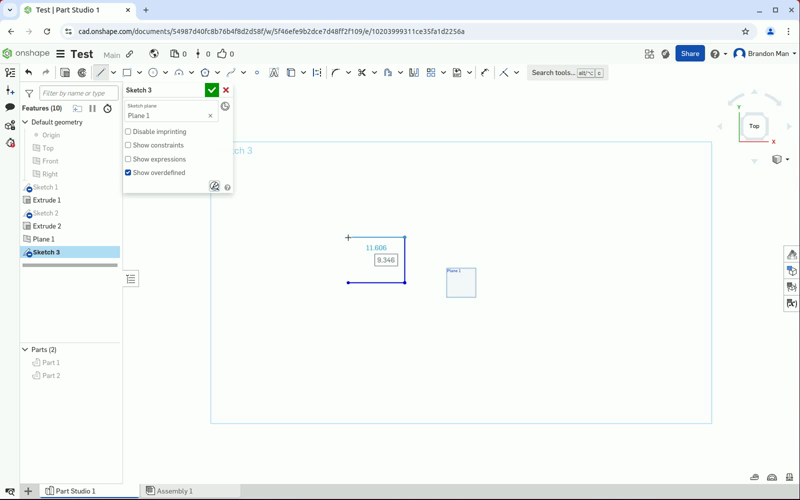
mouse_move(378, 237)
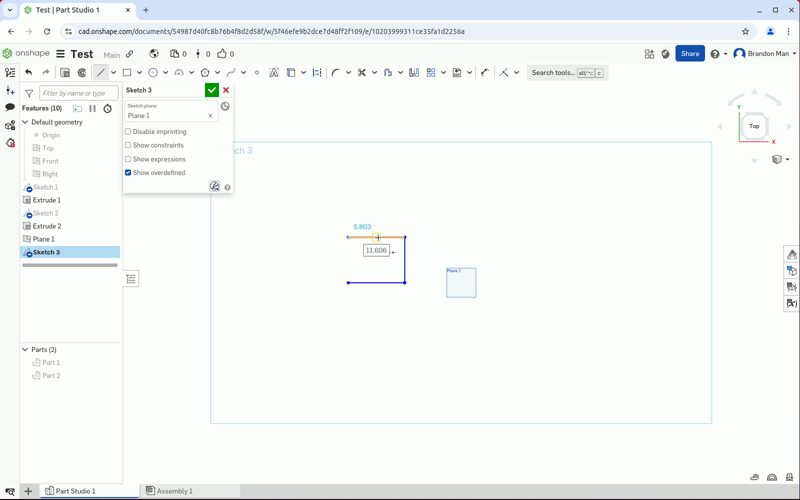
key_down(shift)
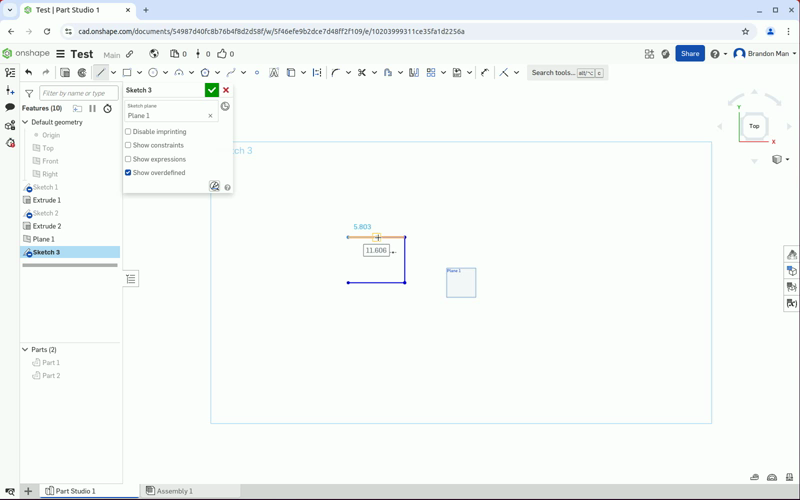
mouse_move(348, 282)
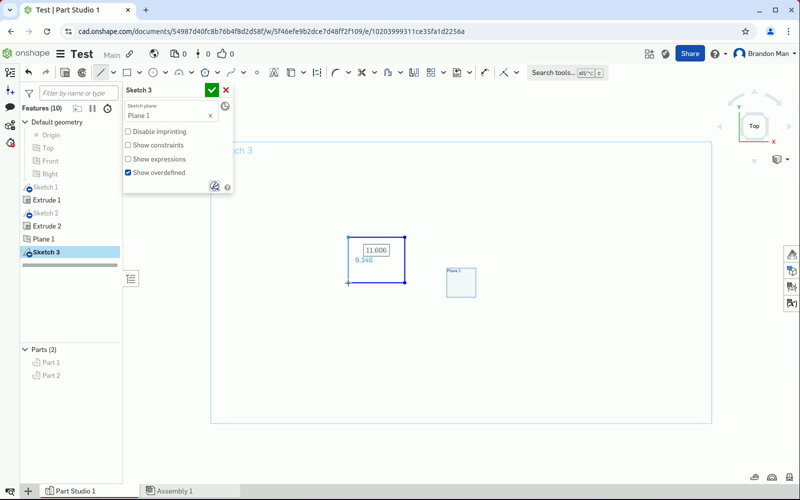
key_up(shift)
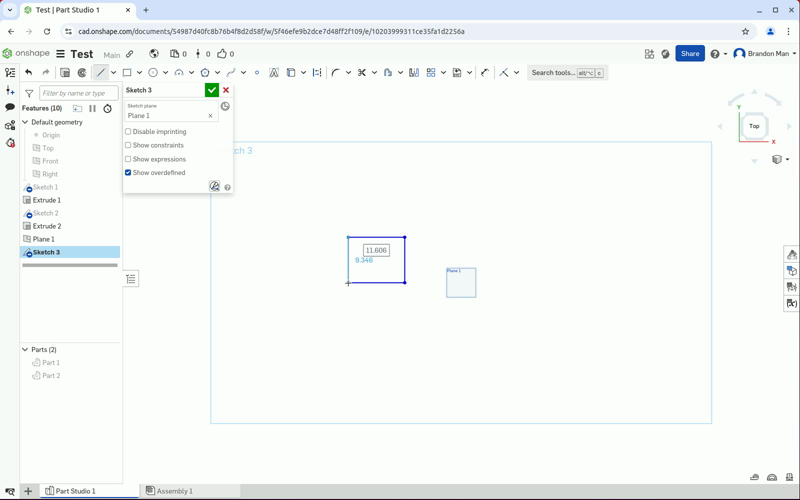
click(348, 282)
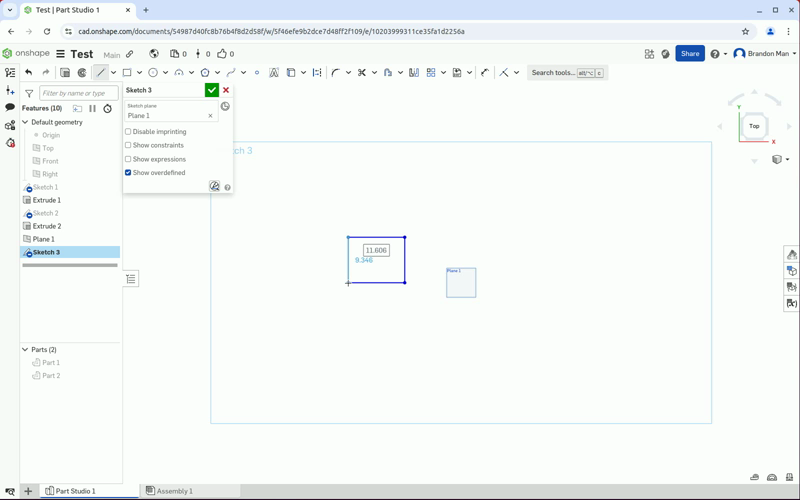
key(esc)
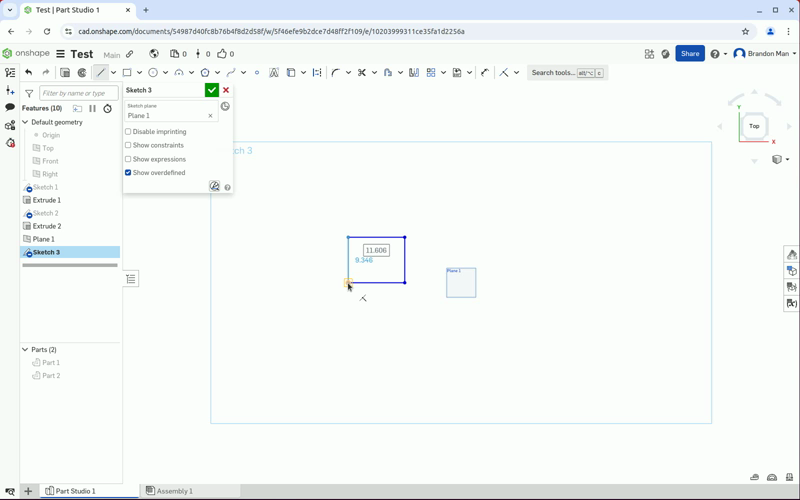
mouse_move(370, 257)
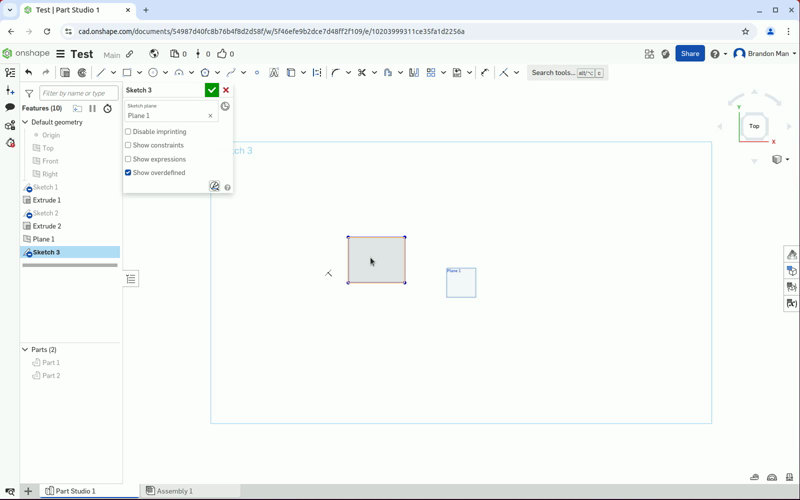
click(370, 257)
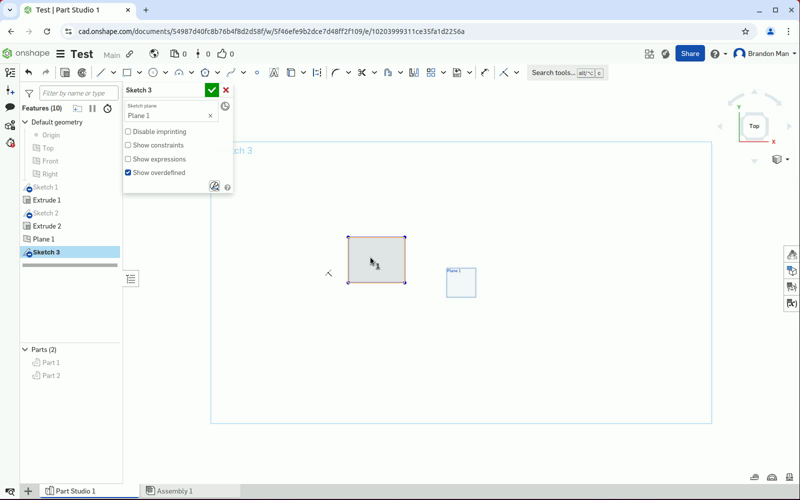
mouse_move(73, 352)
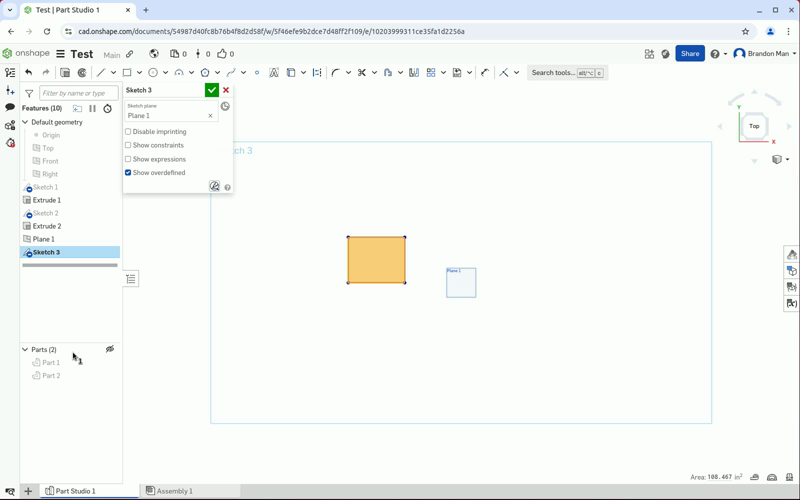
key(shift+y)
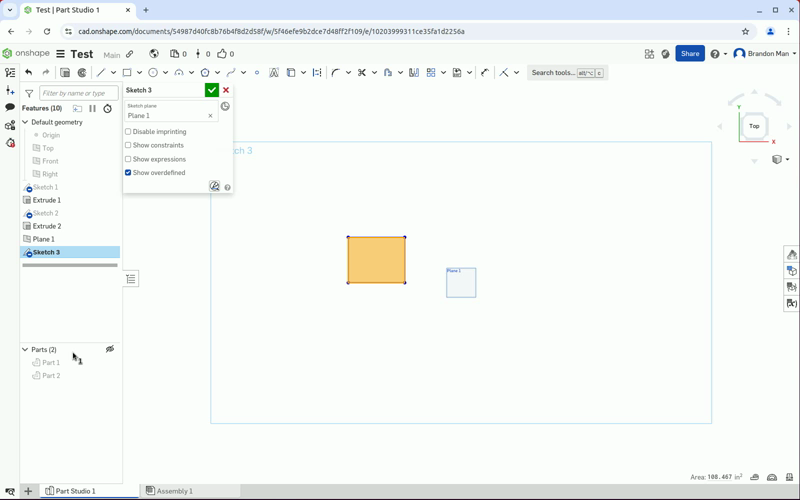
key(shift+e)
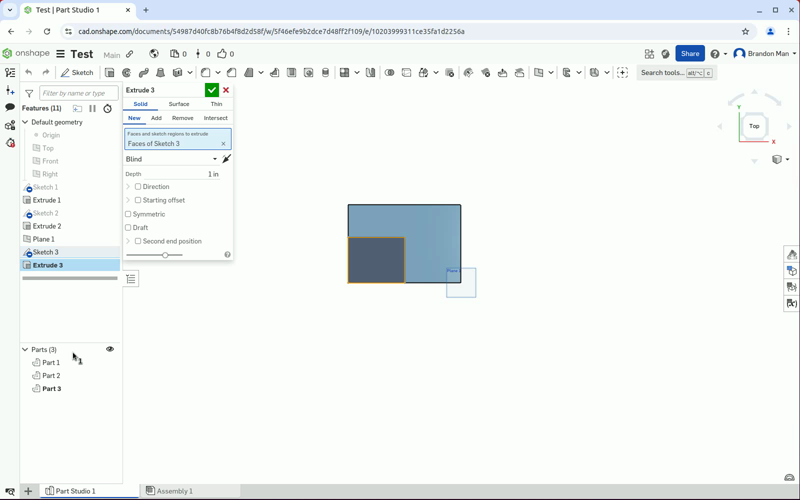
mouse_move(143, 106)
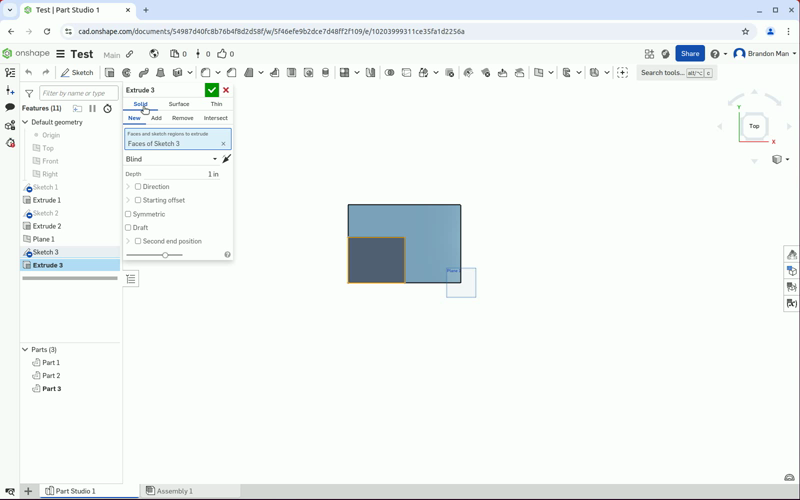
click(143, 106)
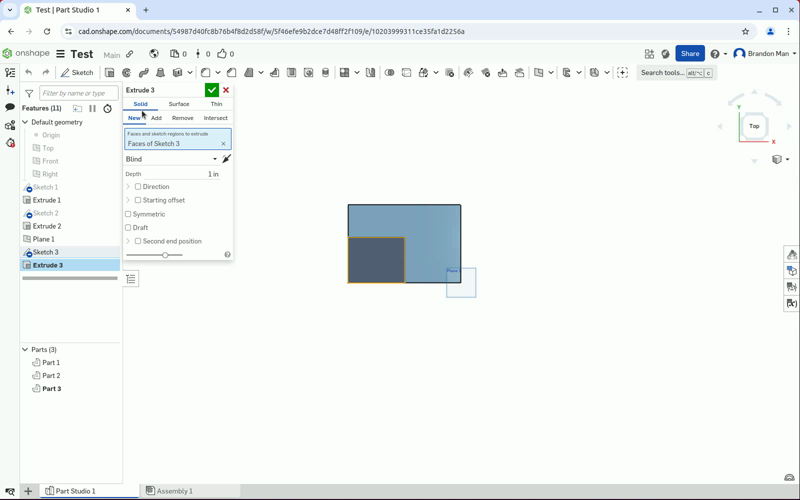
mouse_move(137, 120)
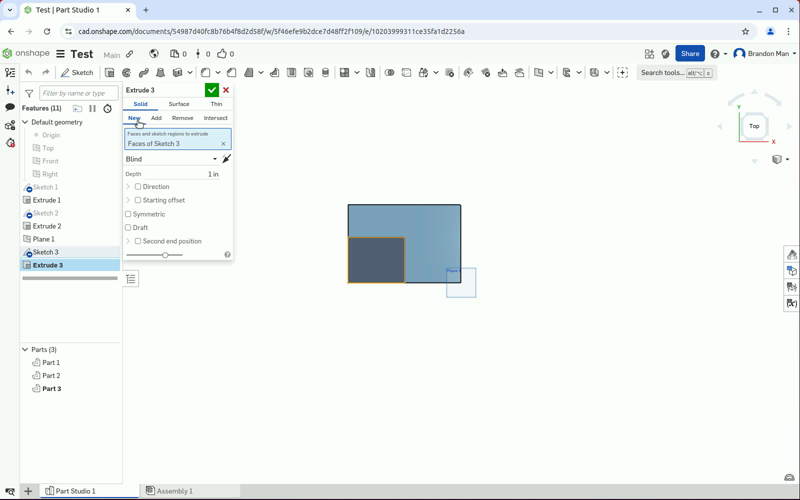
click(137, 120)
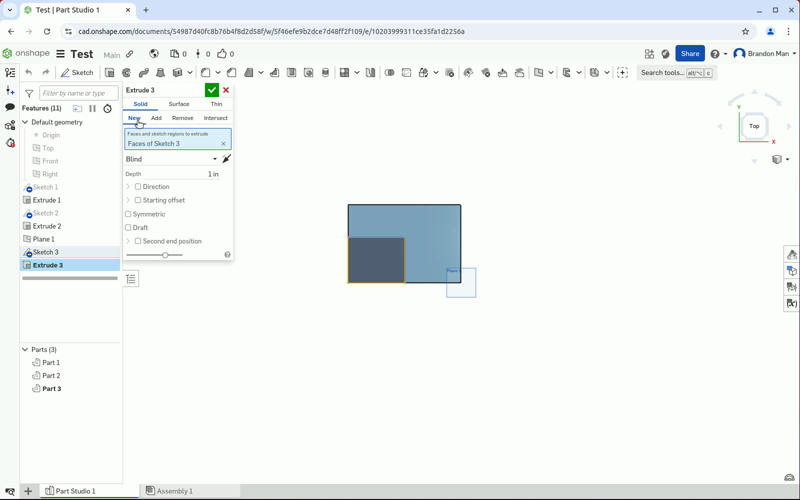
key(tab, 4)
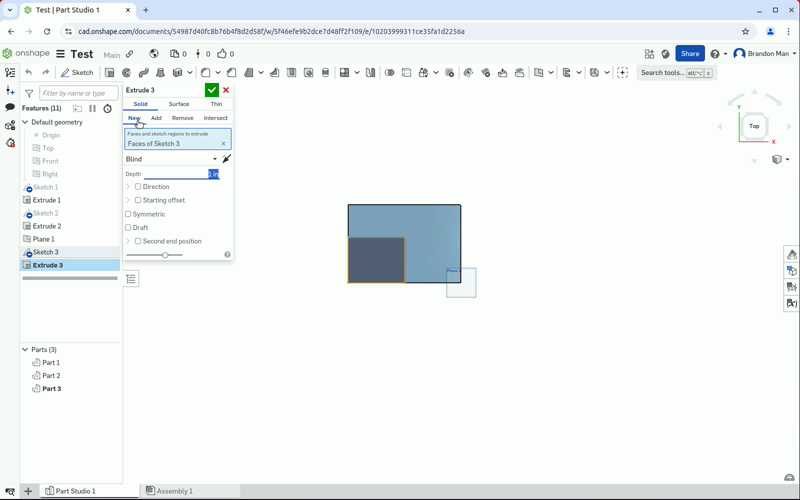
text(5.777)
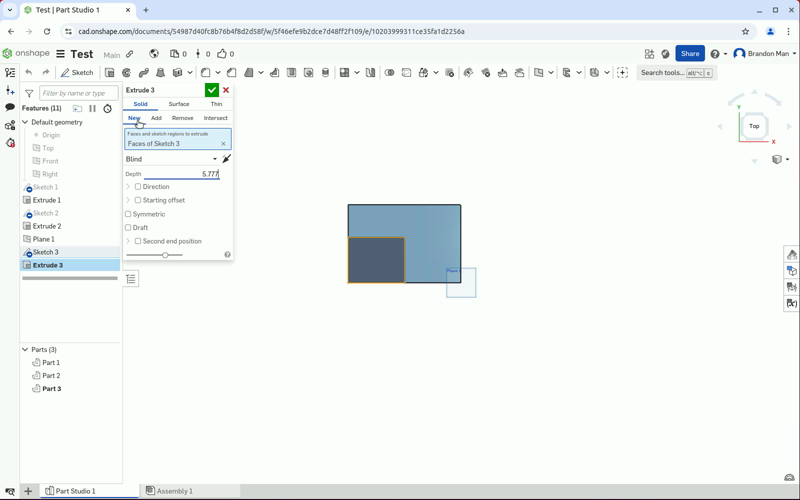
key(enter)
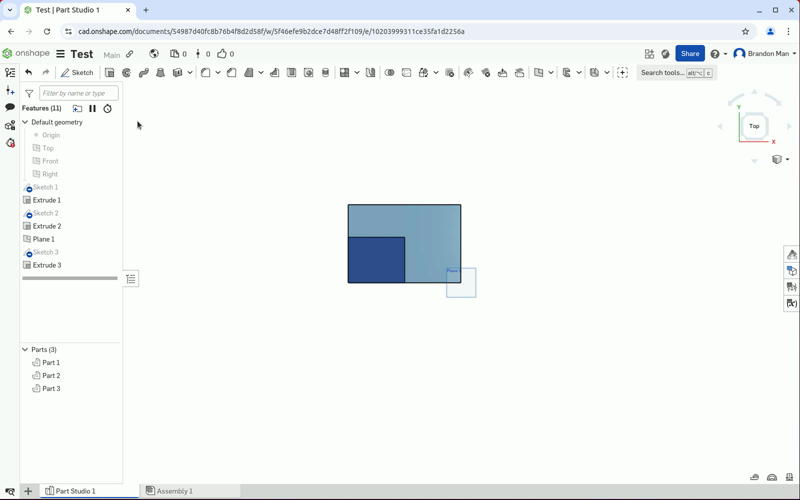
key(shift+h)
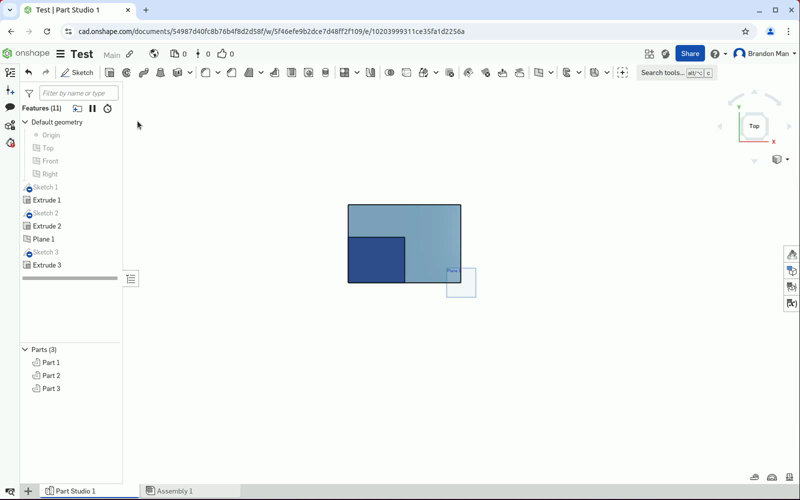
key(shift+h)
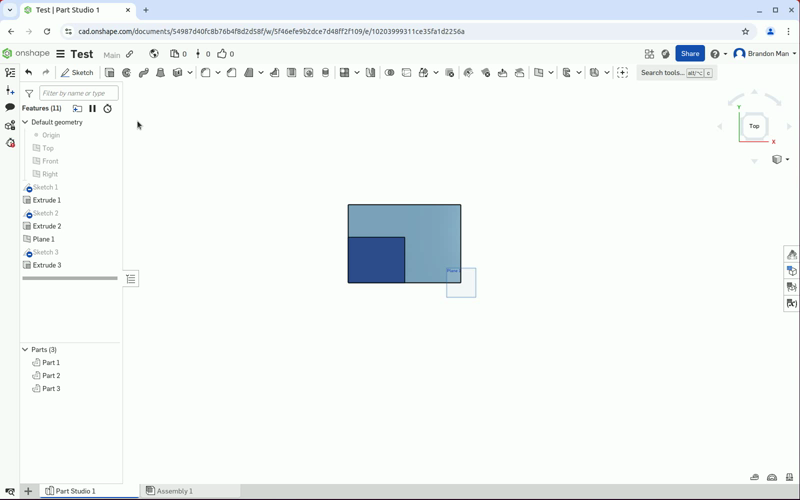
mouse_move(73, 189)
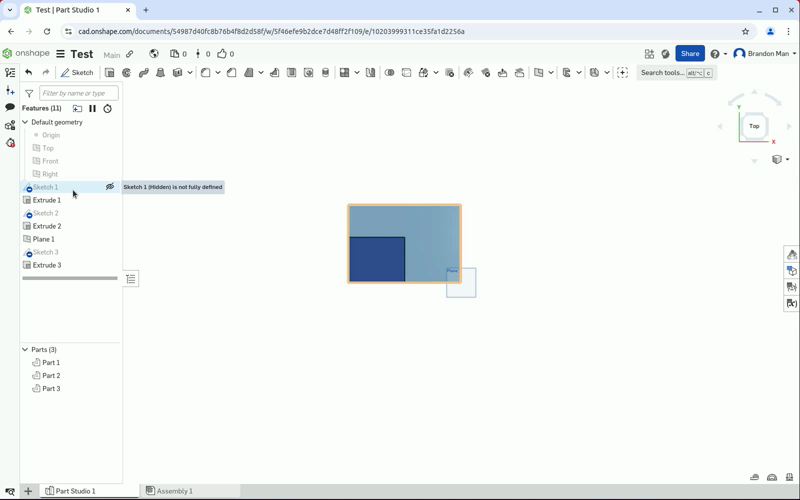
click(73, 189)
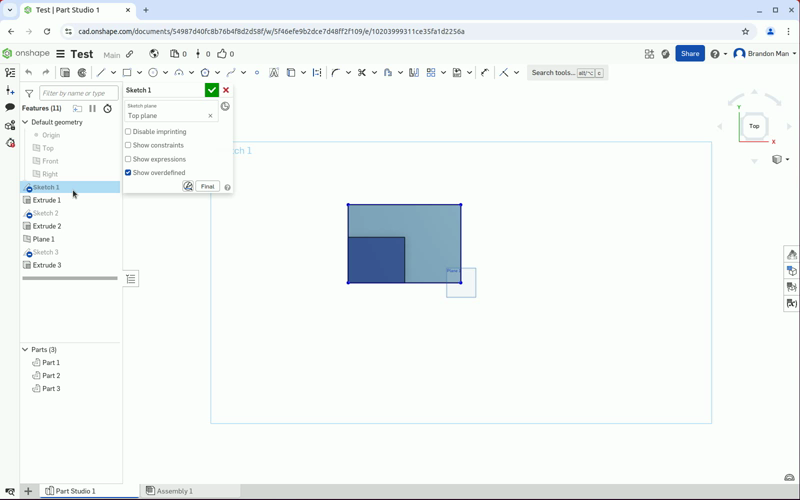
mouse_move(229, 92)
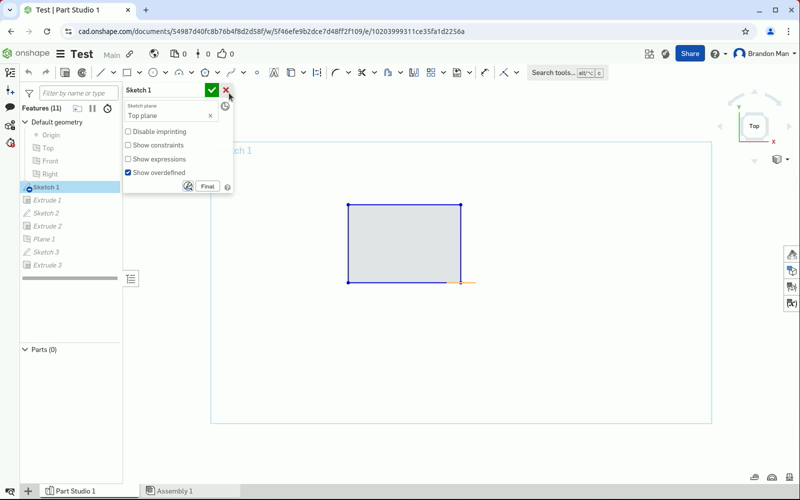
click(229, 92)
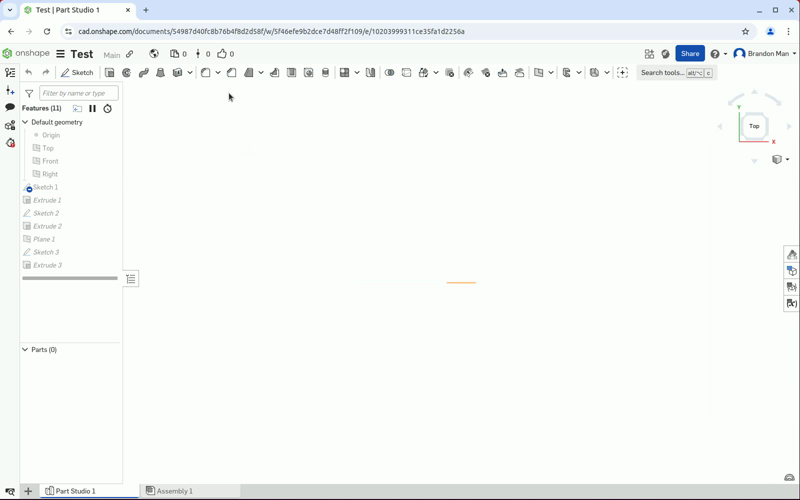
key(shift+s)
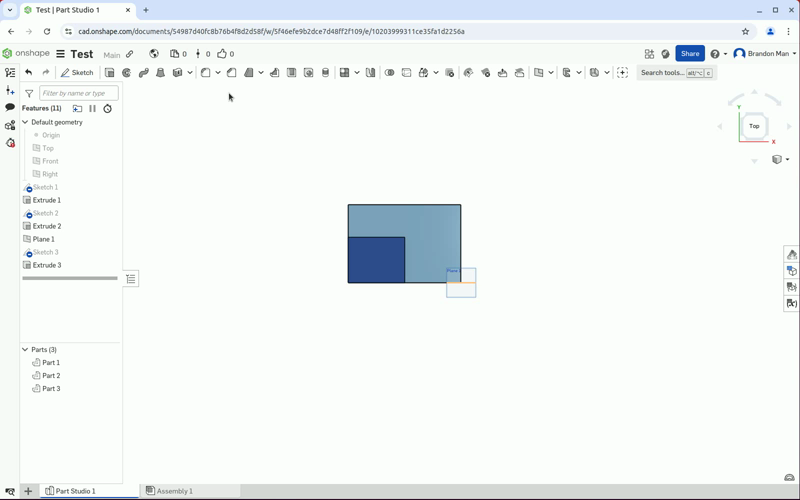
mouse_move(73, 241)
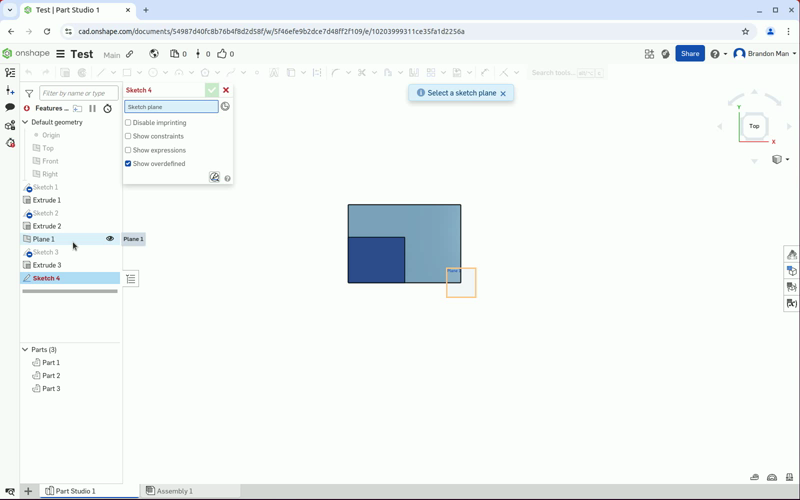
click(73, 241)
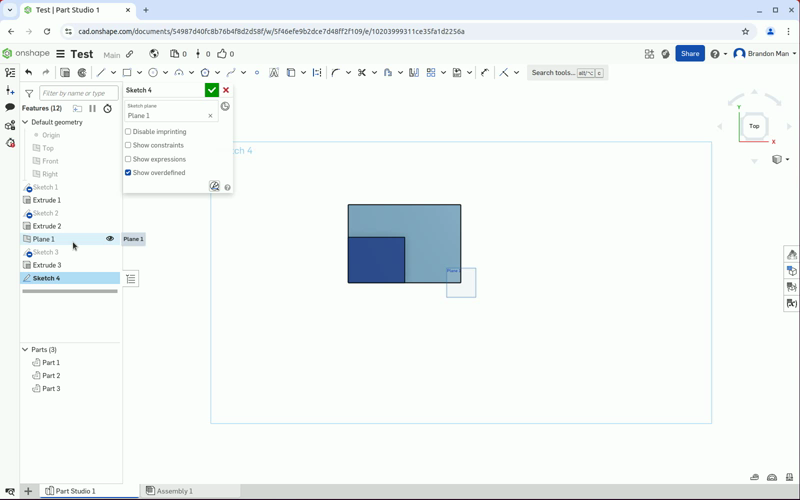
mouse_move(73, 352)
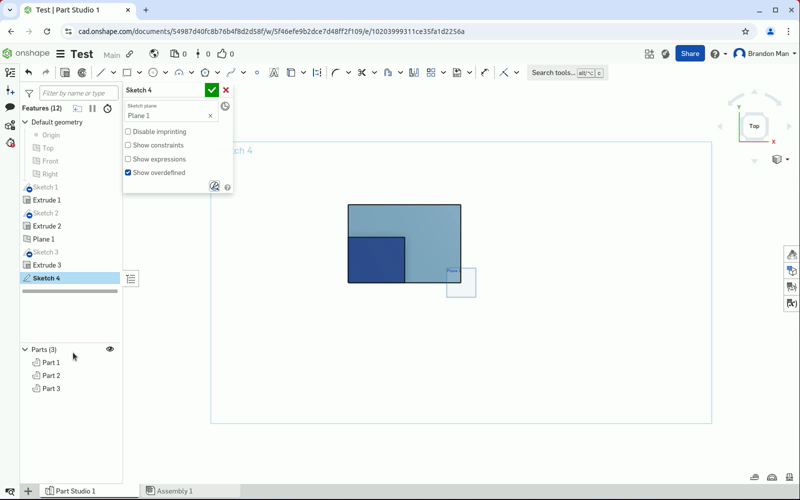
key(y)
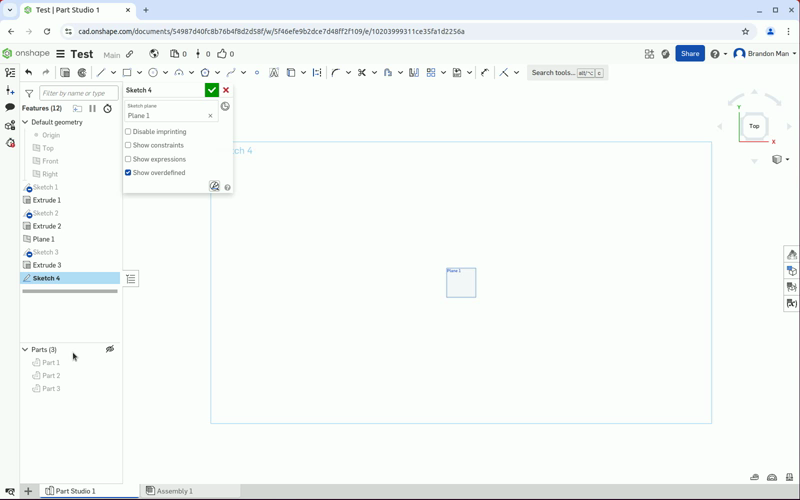
key(l)
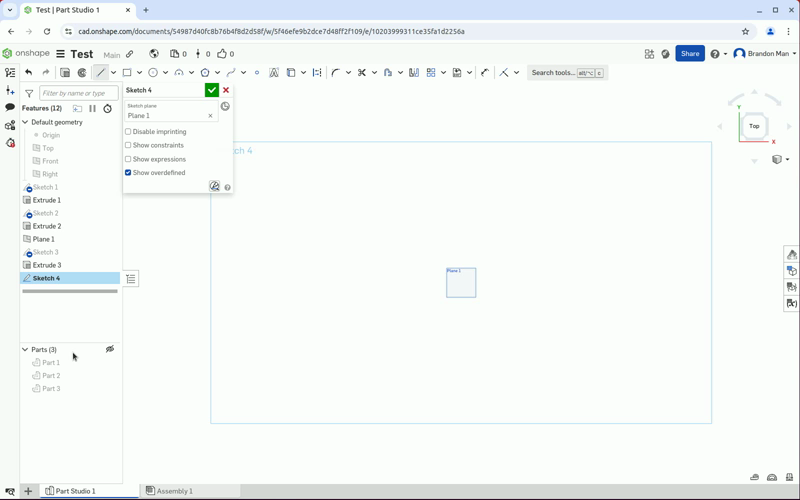
key_down(shift)
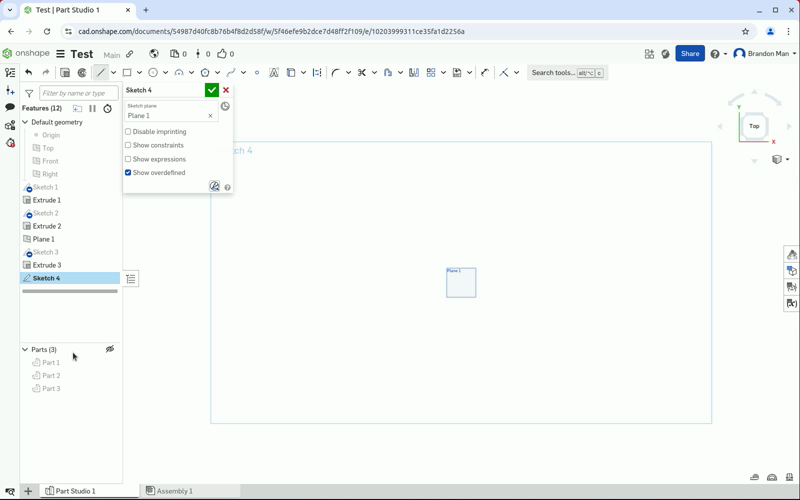
mouse_move(348, 238)
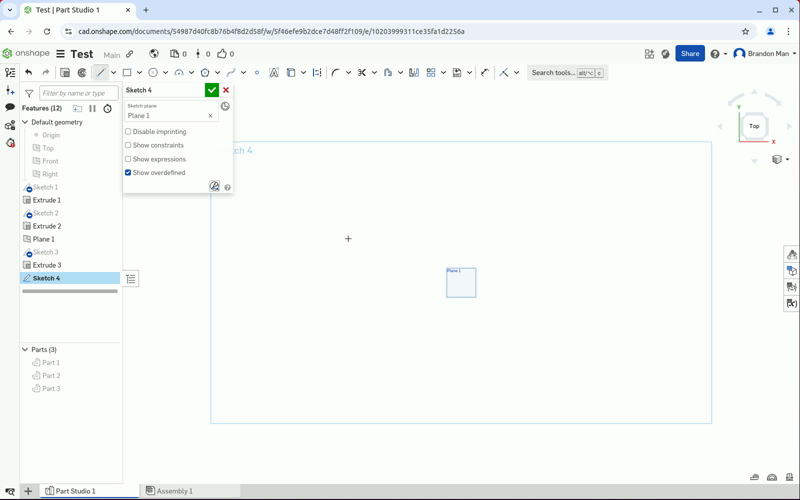
click(348, 238)
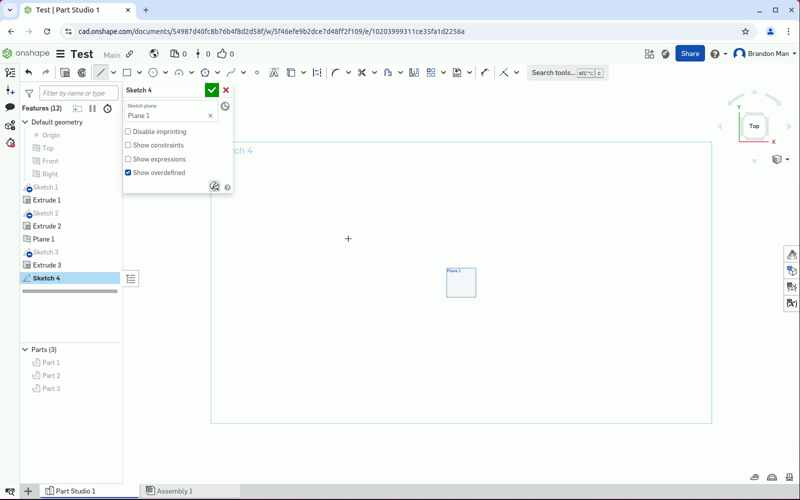
key_up(shift)
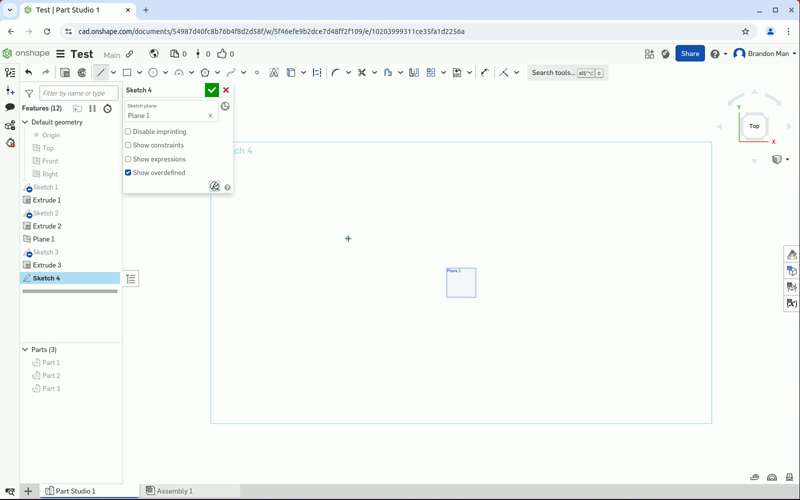
key_down(shift)
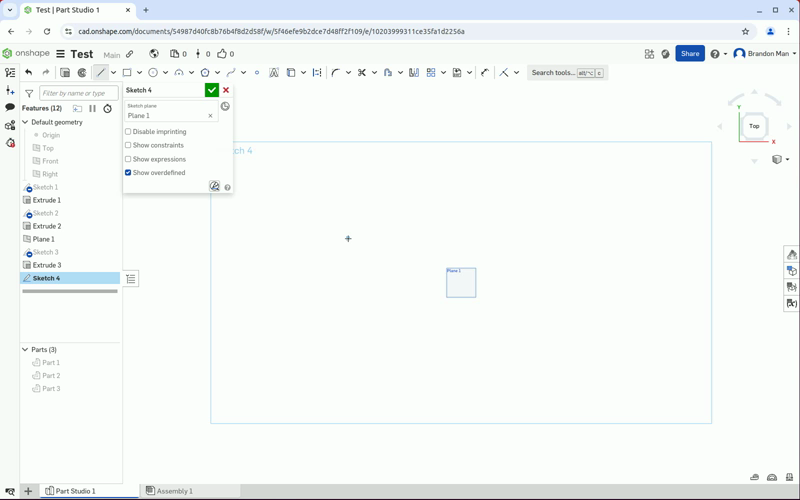
mouse_move(378, 238)
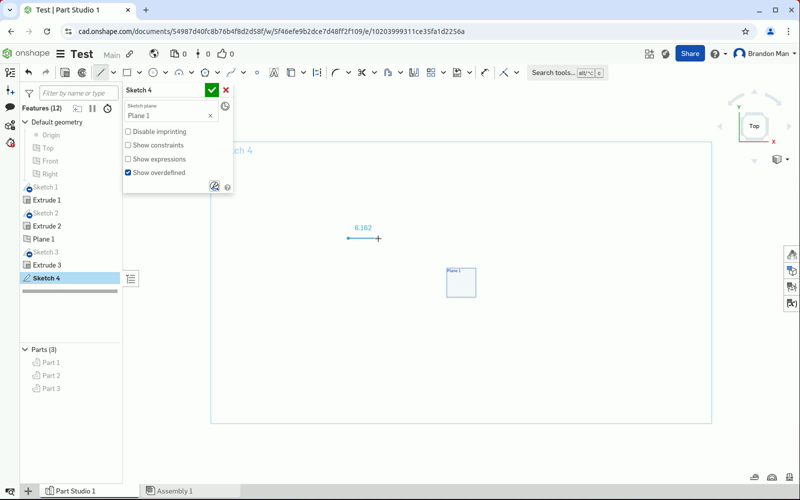
mouse_move(404, 238)
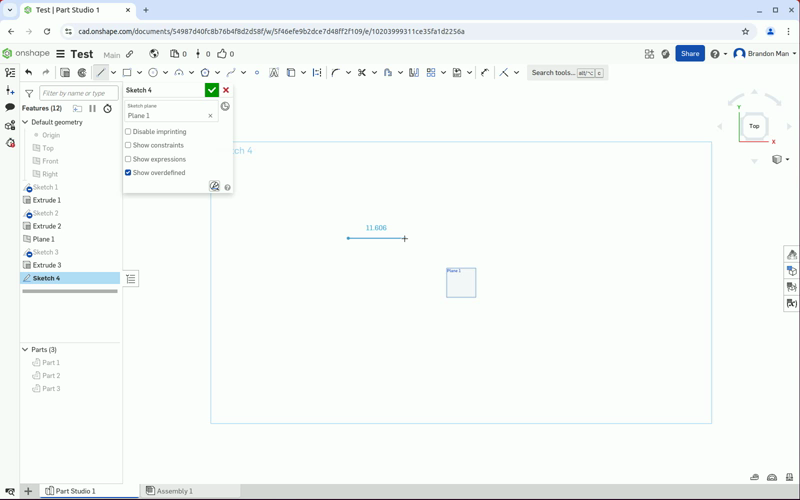
click(404, 238)
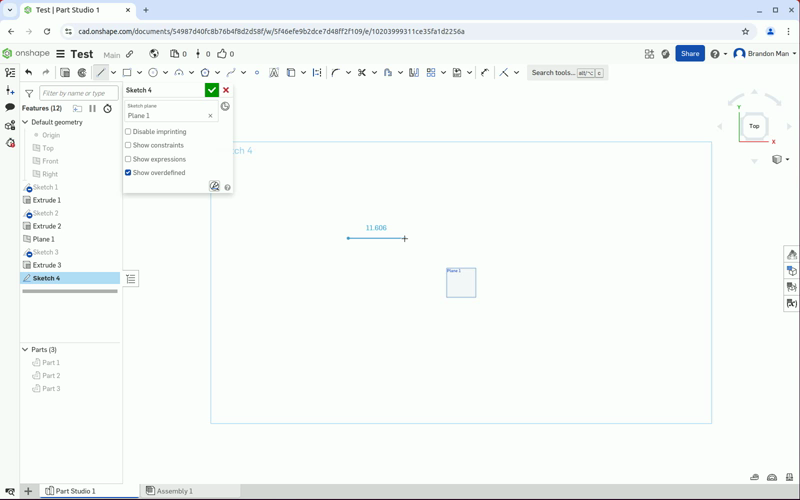
key_up(shift)
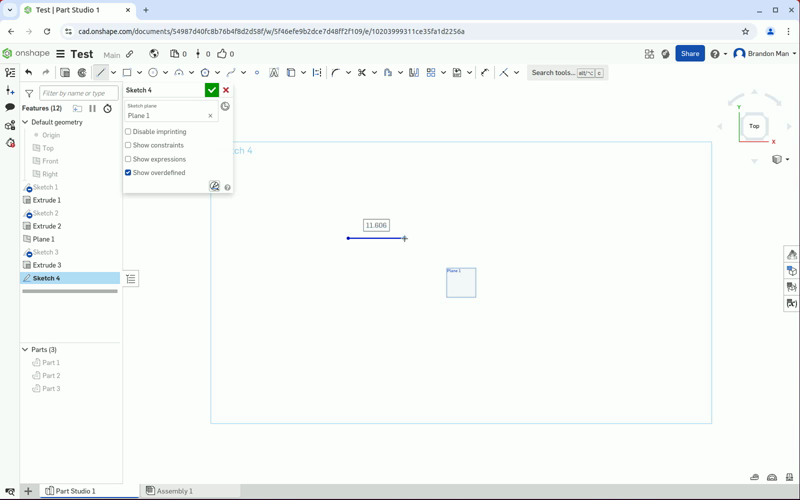
key_down(shift)
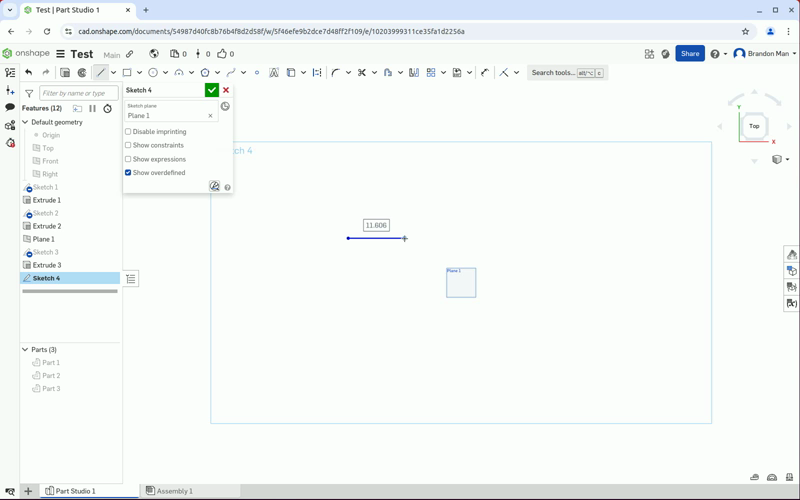
mouse_move(434, 238)
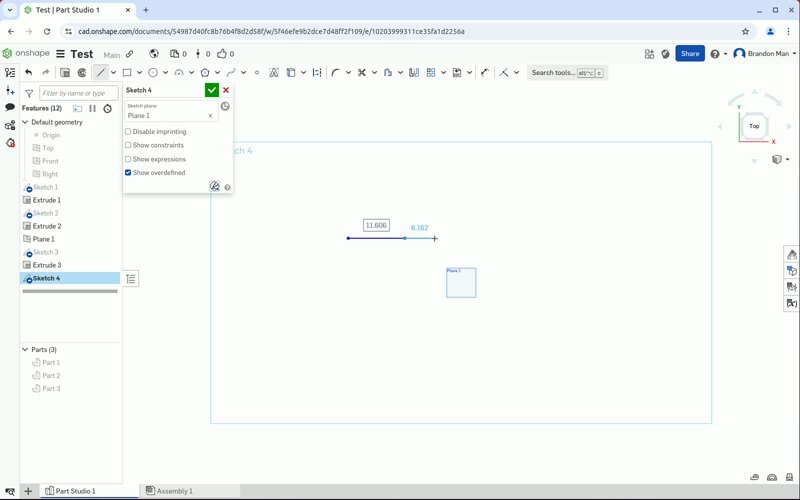
mouse_move(404, 204)
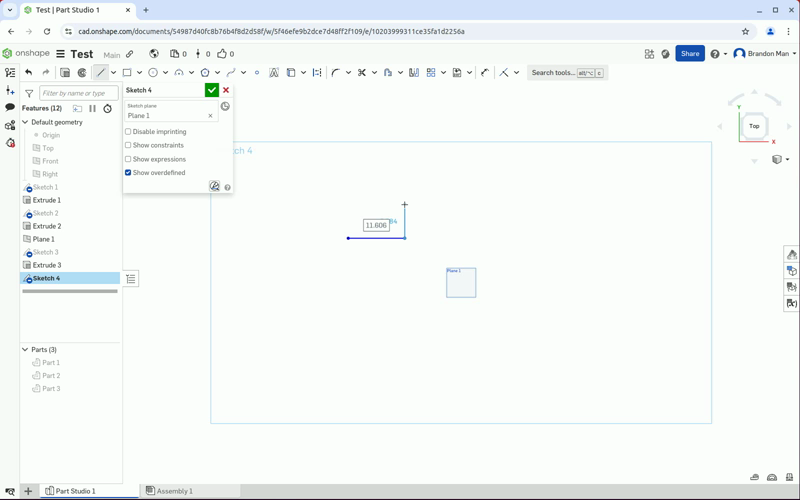
click(404, 204)
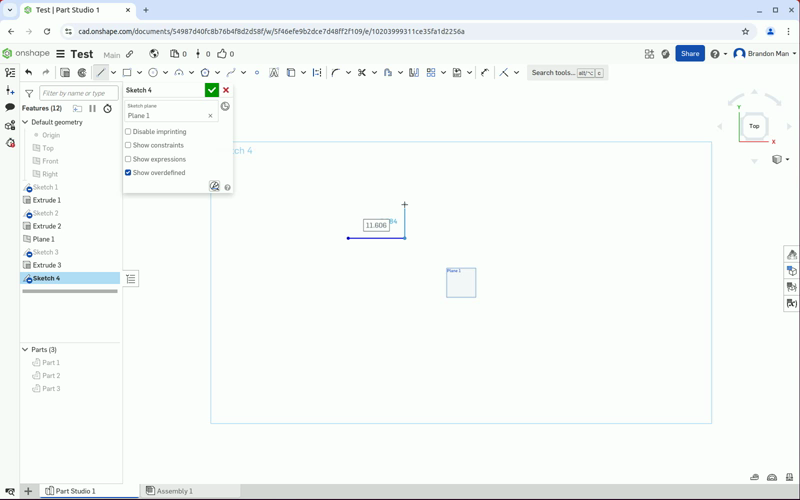
key_up(shift)
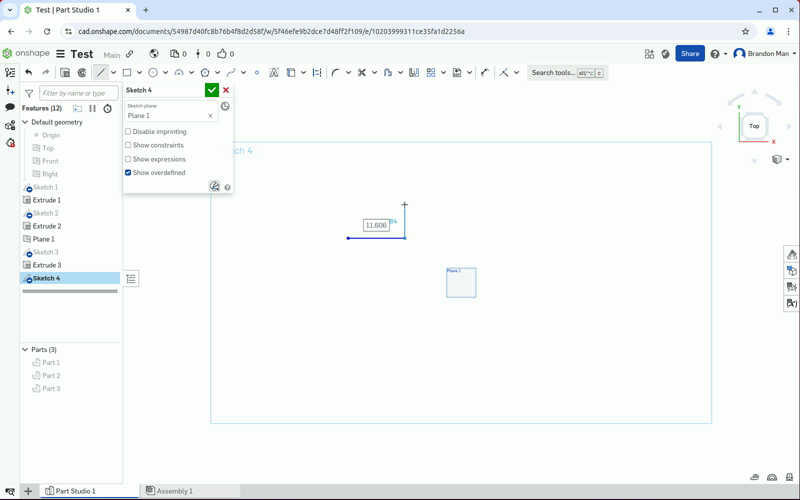
key_down(shift)
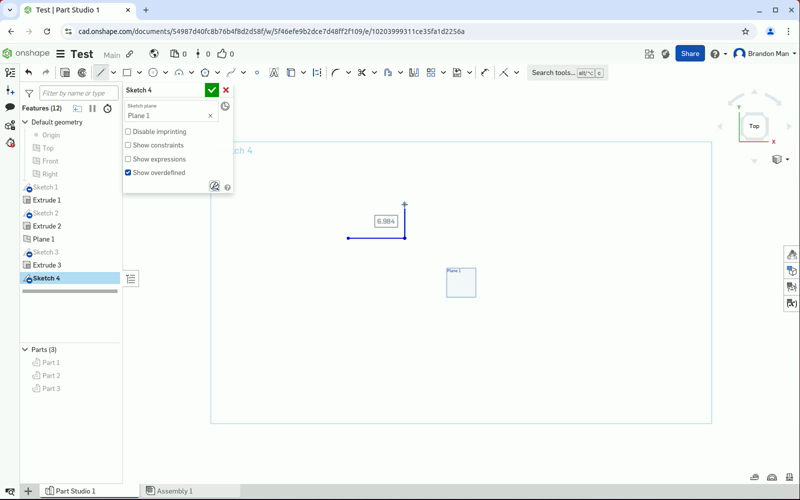
mouse_move(434, 204)
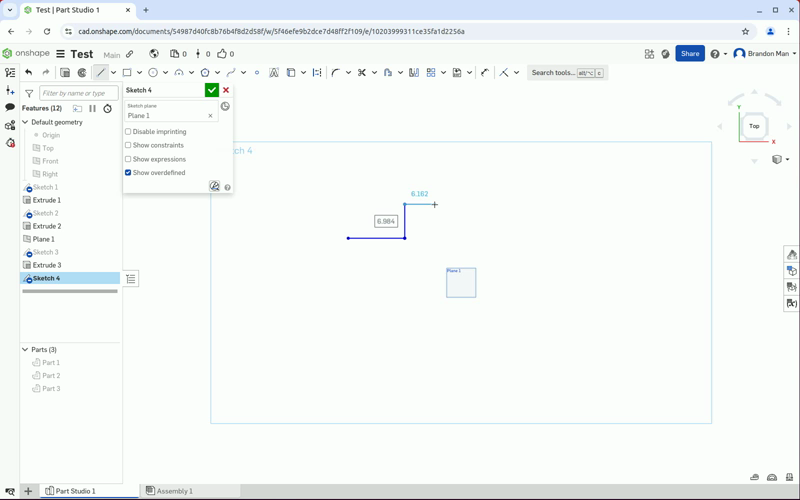
mouse_move(348, 204)
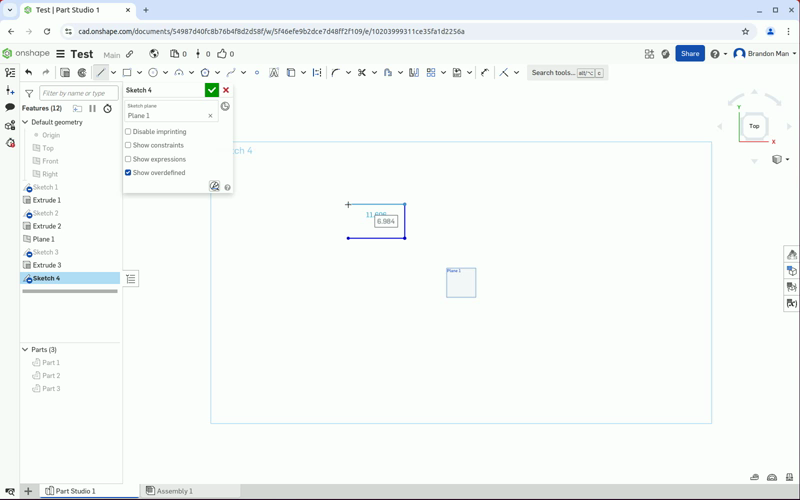
click(348, 204)
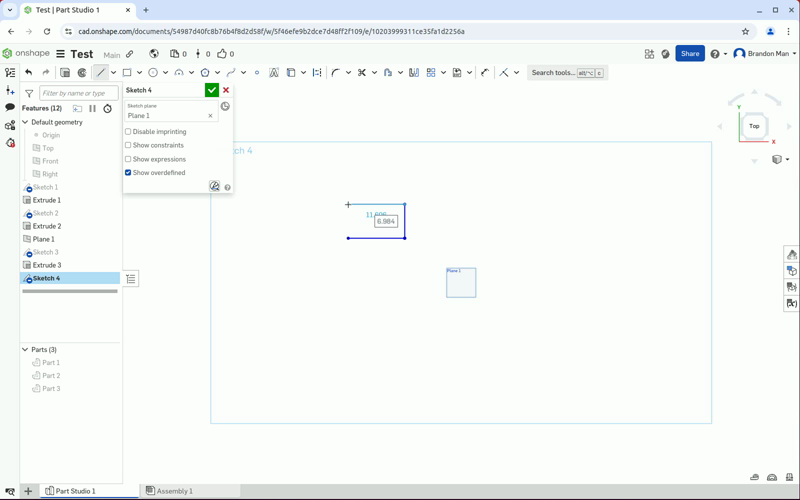
key_up(shift)
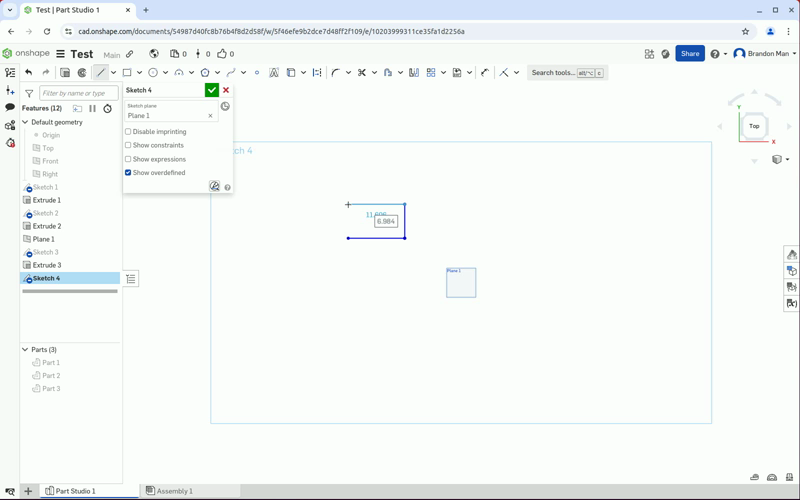
mouse_move(378, 204)
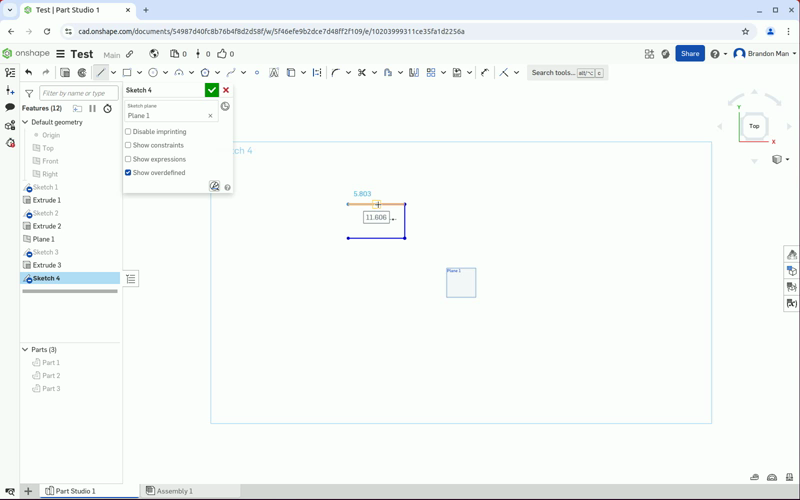
key_down(shift)
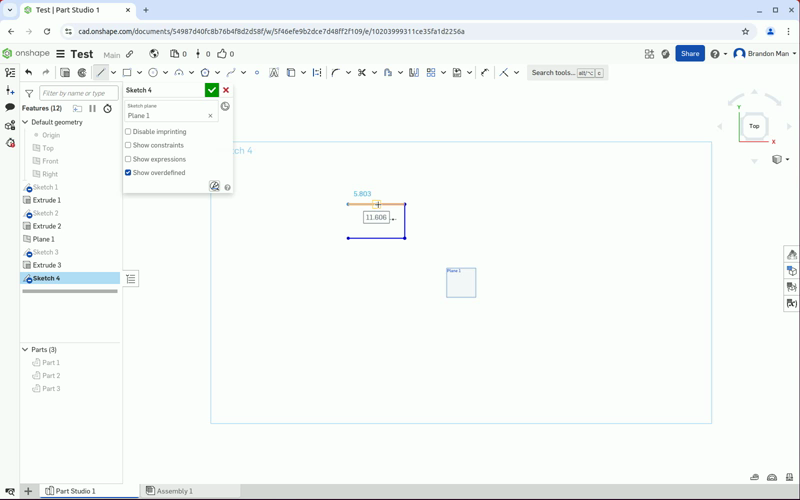
mouse_move(348, 238)
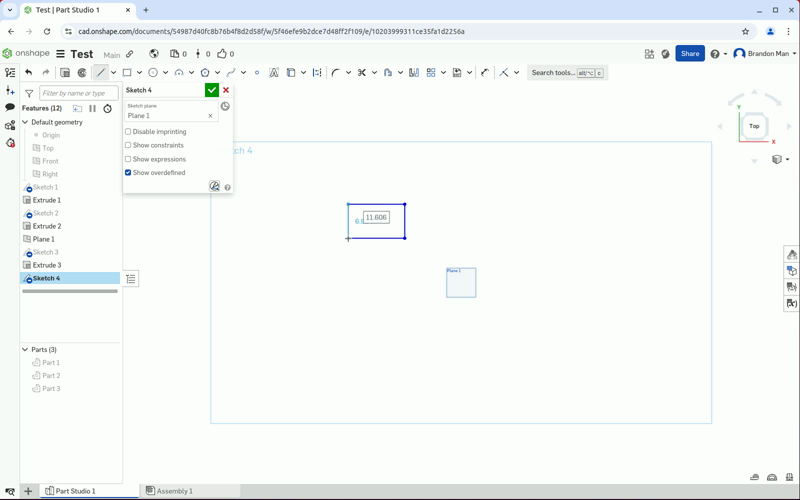
key_up(shift)
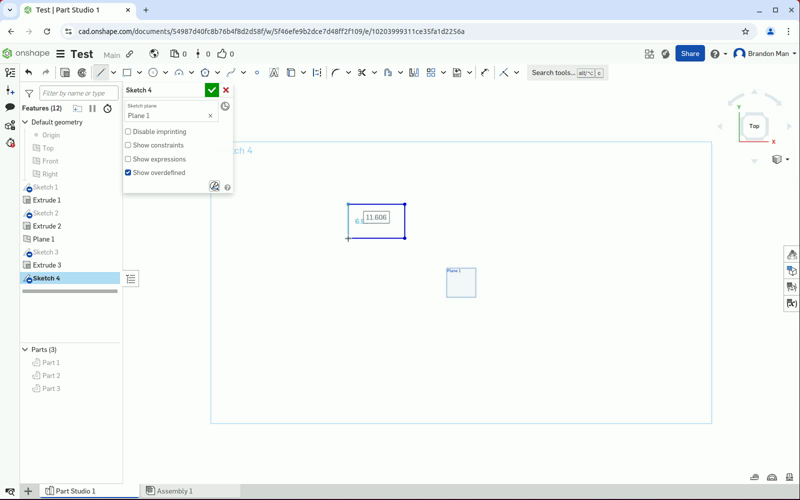
click(348, 238)
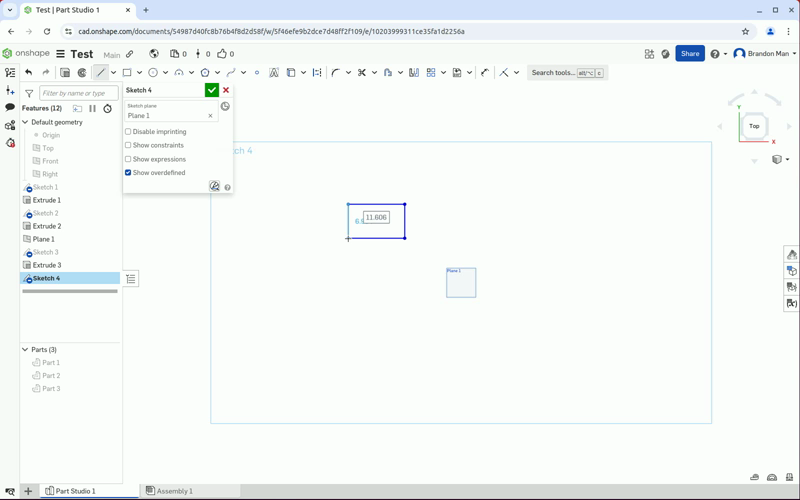
key(esc)
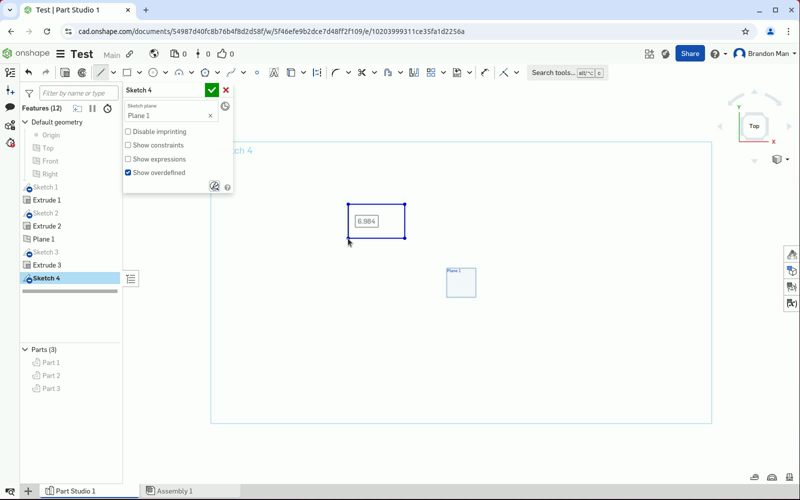
mouse_move(375, 217)
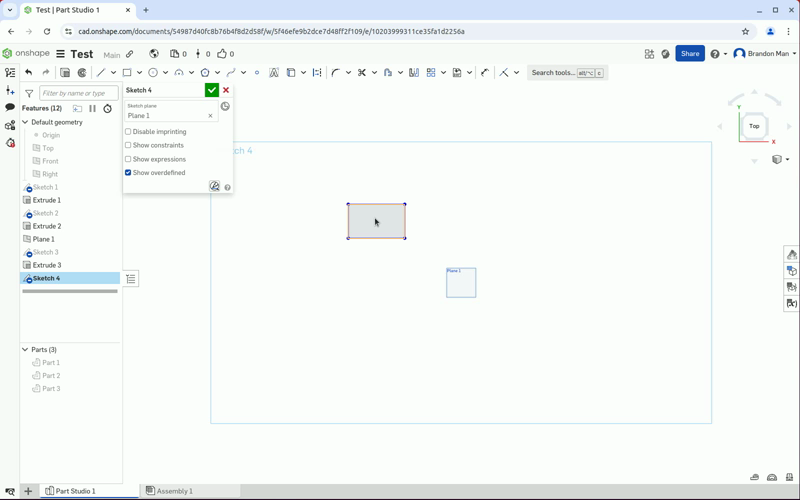
click(375, 217)
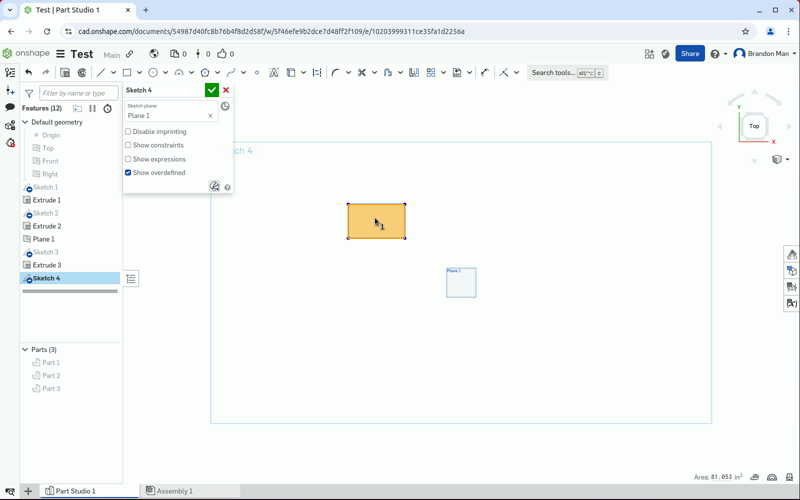
mouse_move(73, 352)
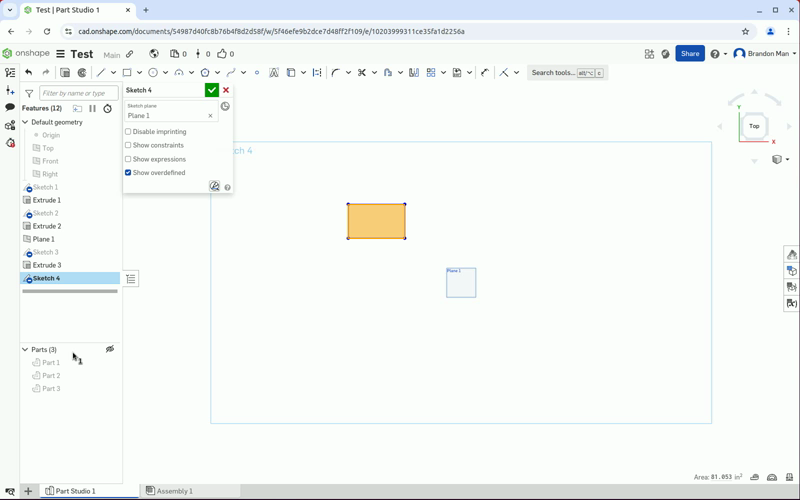
key(shift+y)
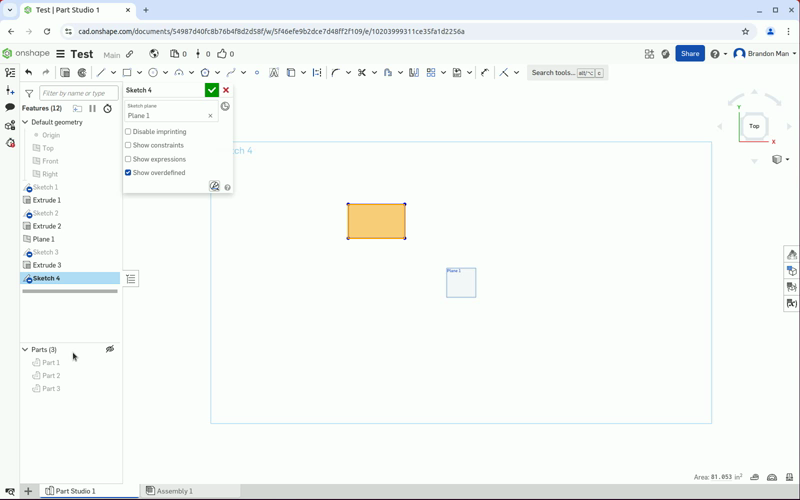
key(shift+e)
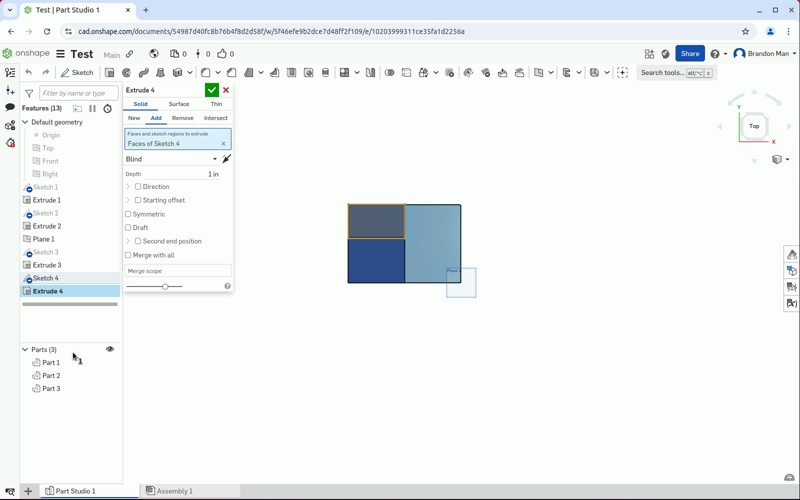
mouse_move(143, 106)
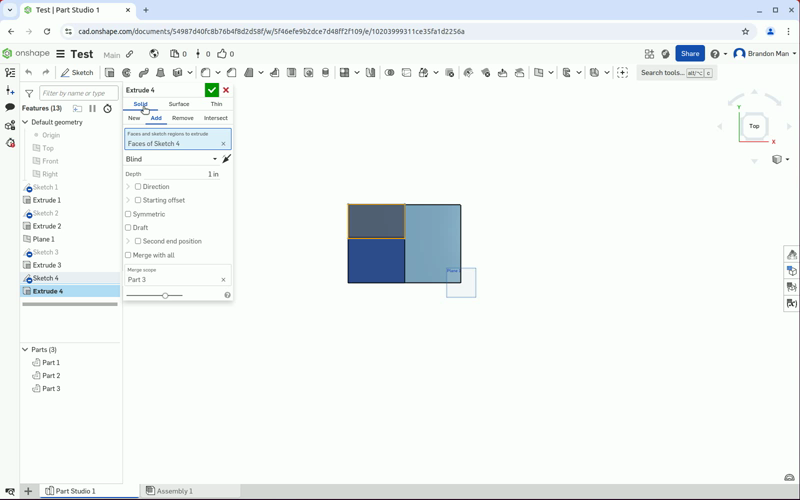
click(143, 106)
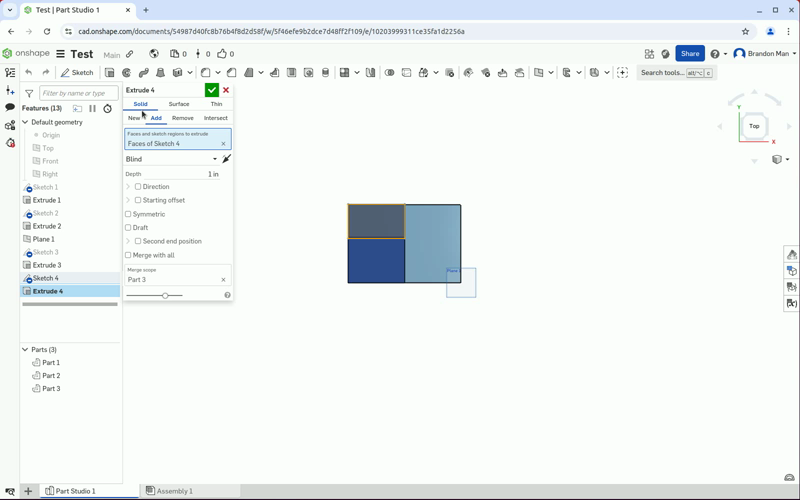
mouse_move(137, 120)
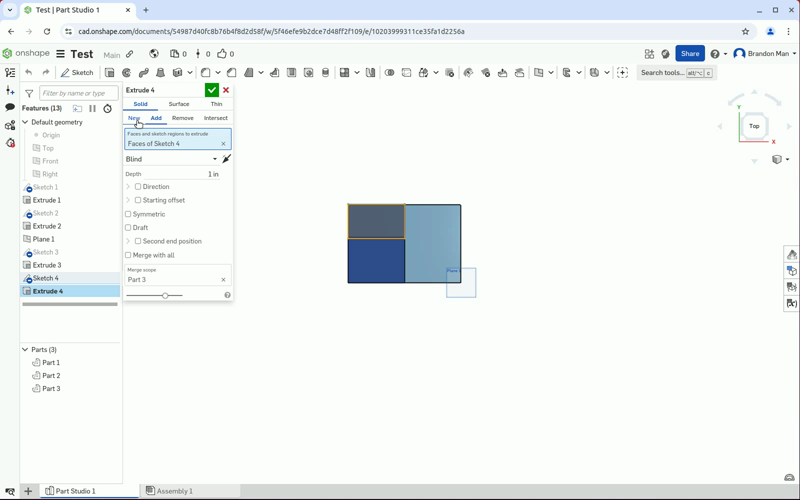
click(137, 120)
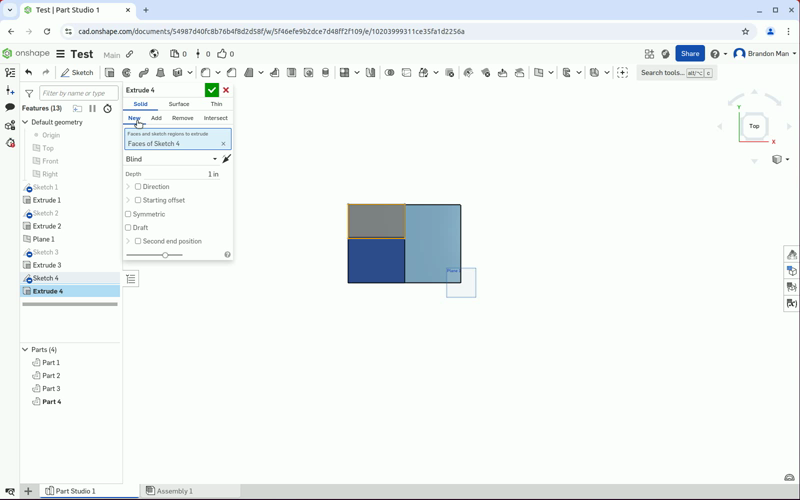
key(tab, 4)
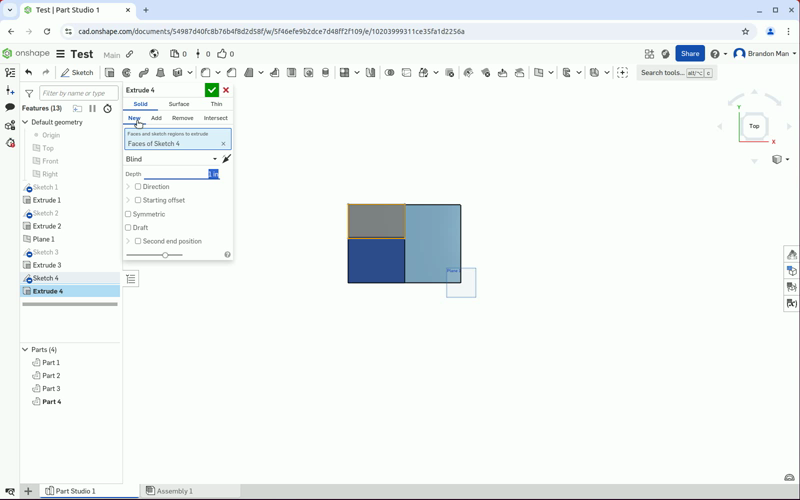
text(2.889)
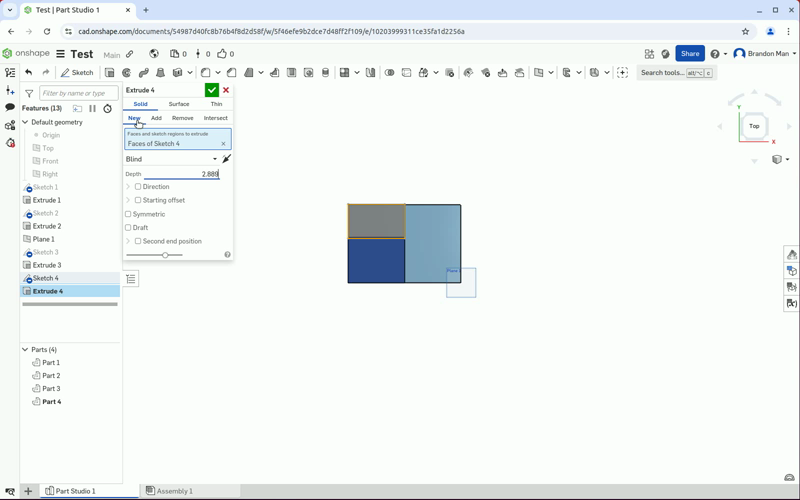
key(enter)
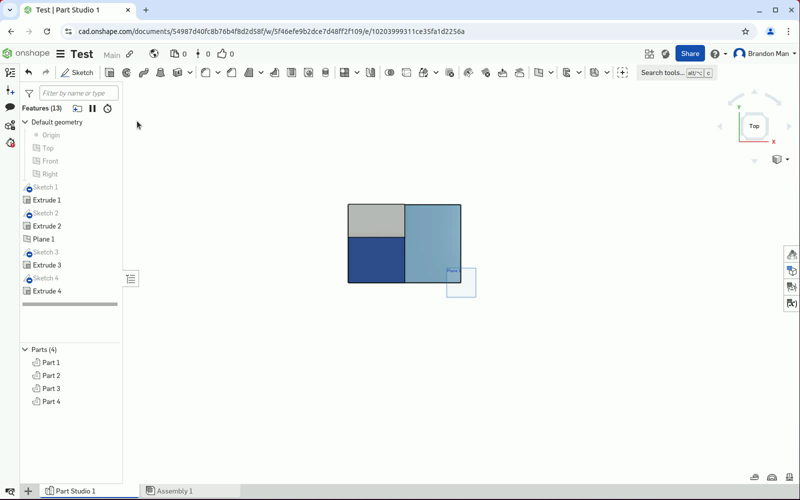
key(shift+h)
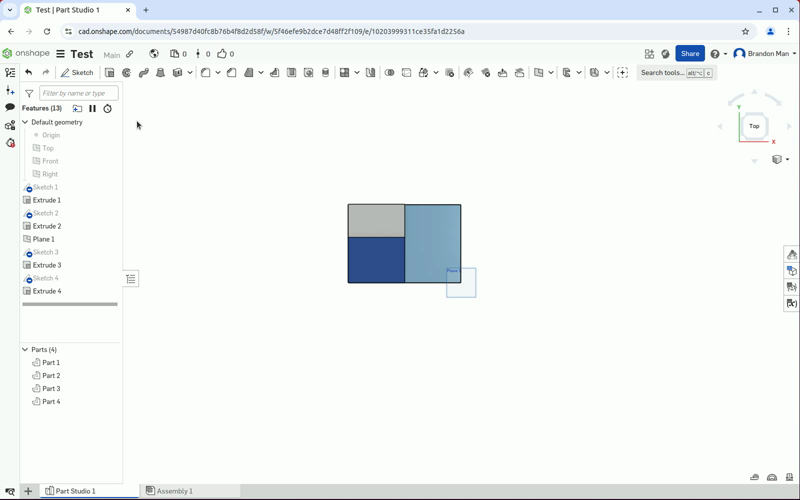
key(shift+h)
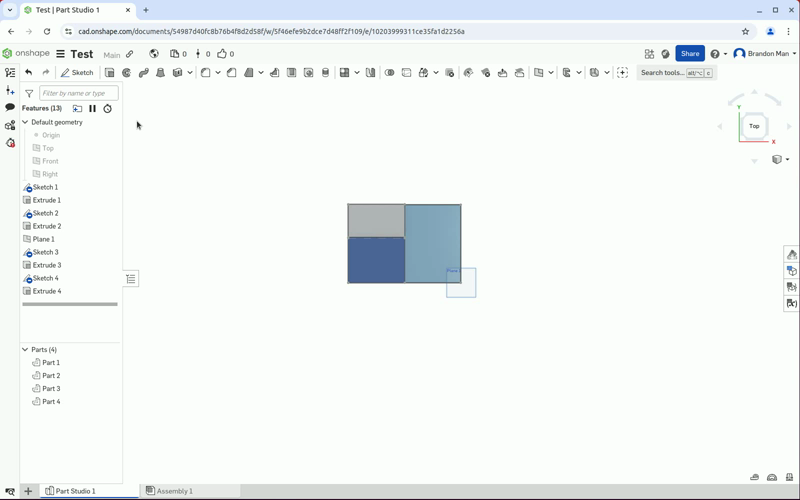
key(shift+7)
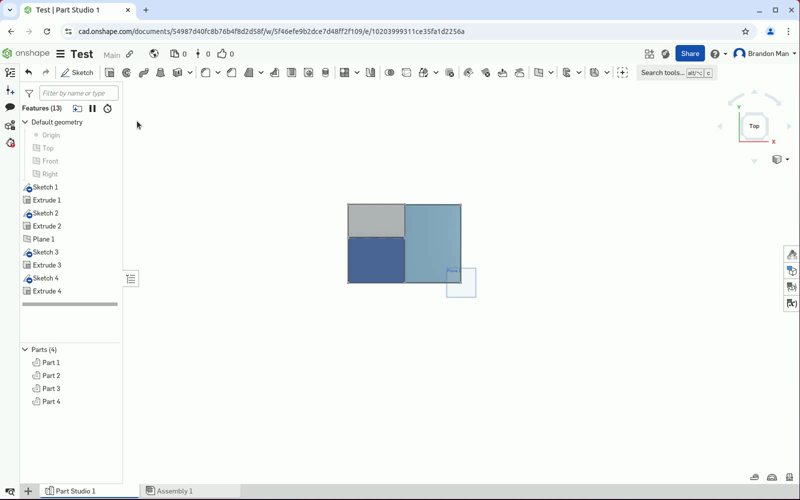
key(up, 3)
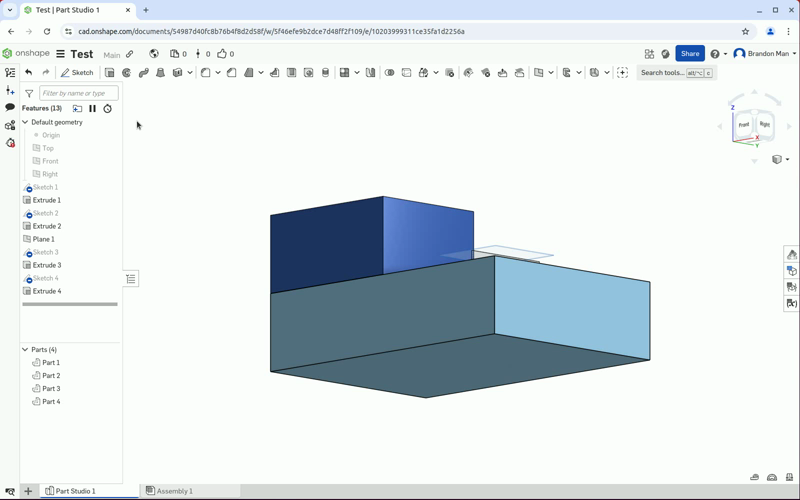
key(left, 3)
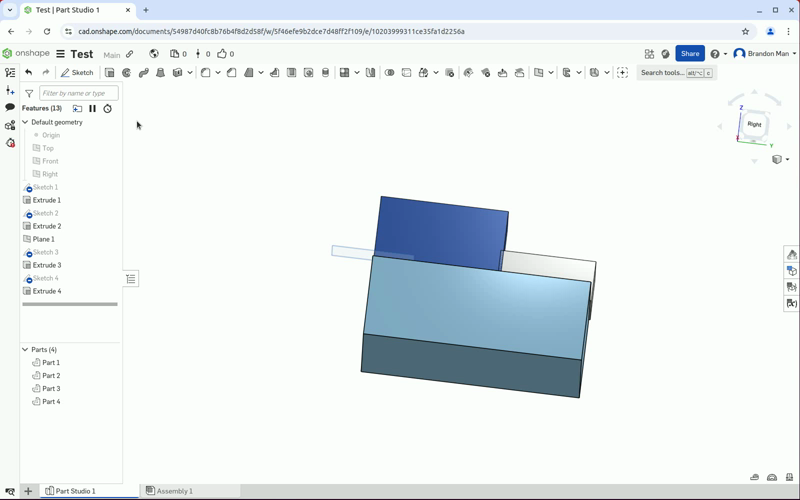
key(right, 3)
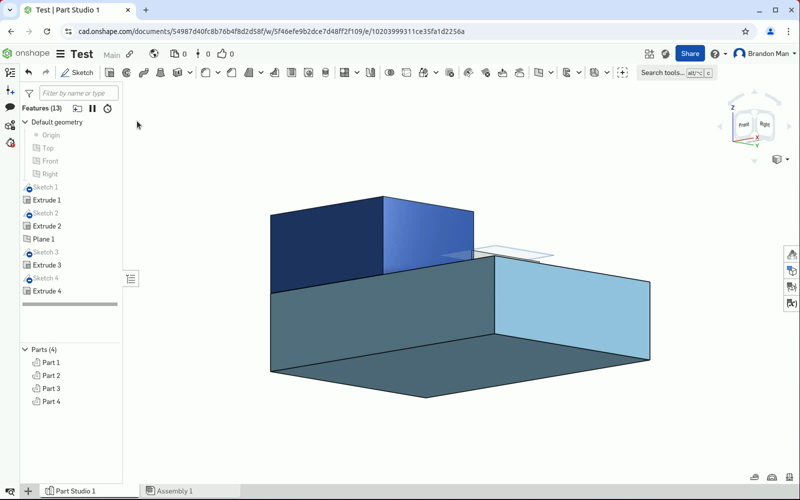
key(down, 3)
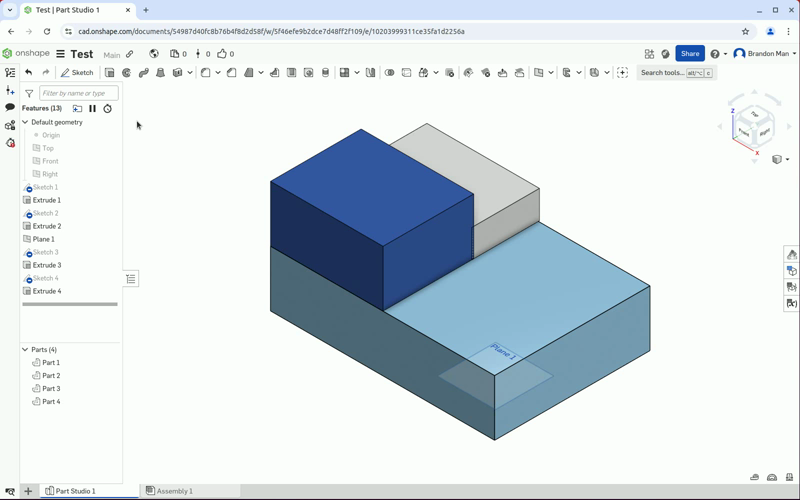
mouse_move(73, 189)
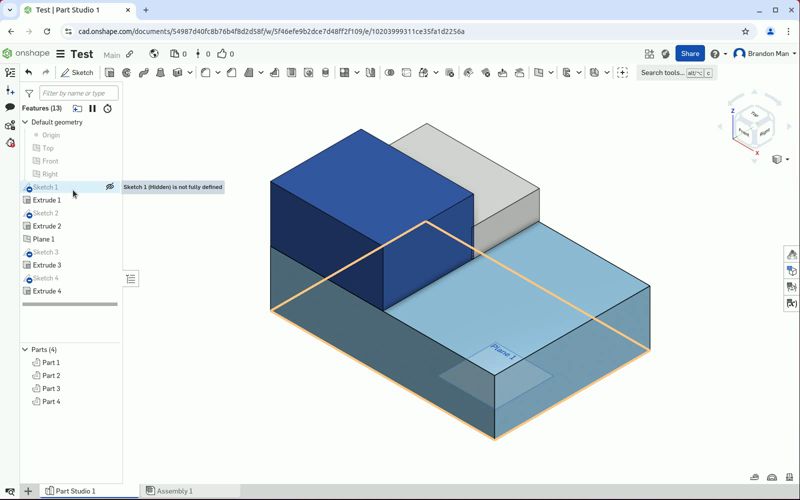
click(73, 189)